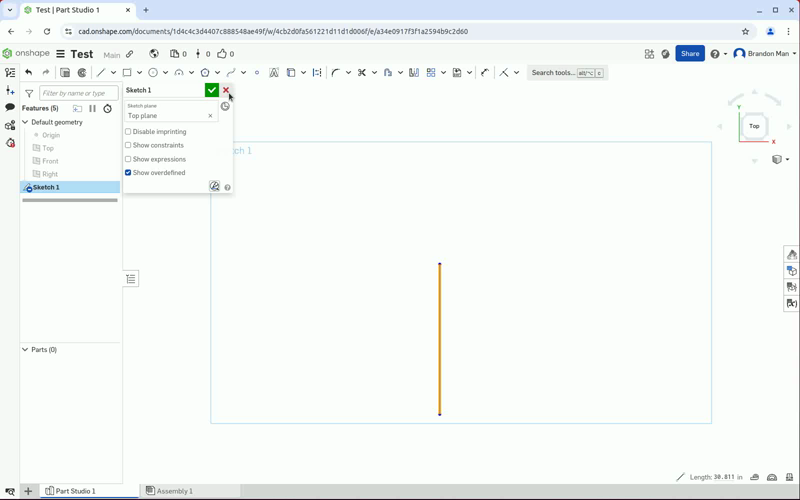
key(shift+h)
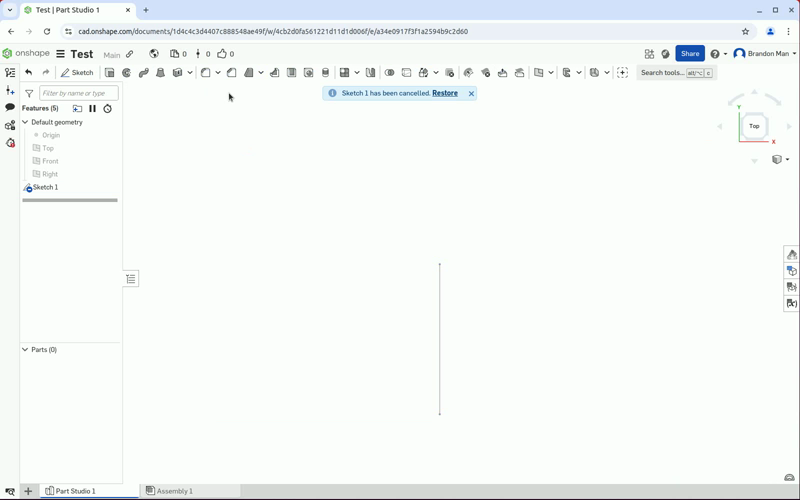
key(shift+s)
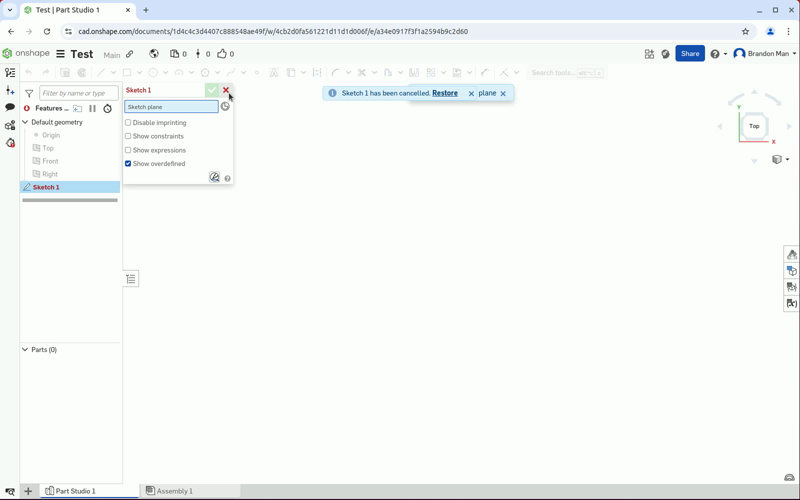
mouse_move(73, 150)
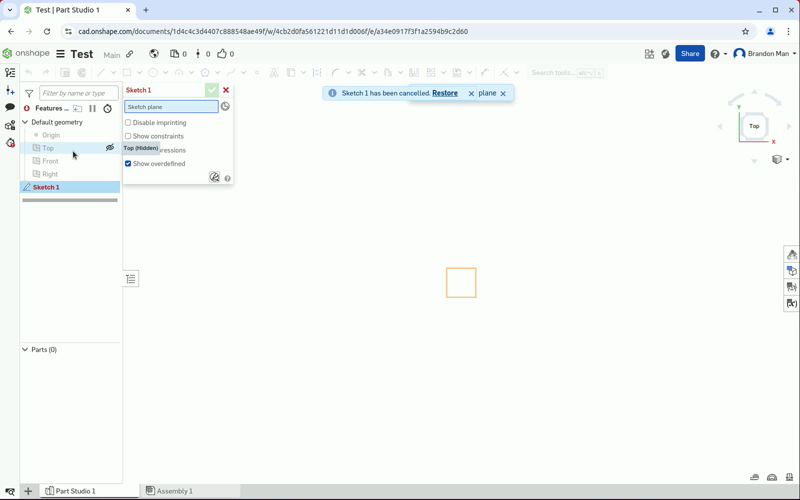
click(73, 150)
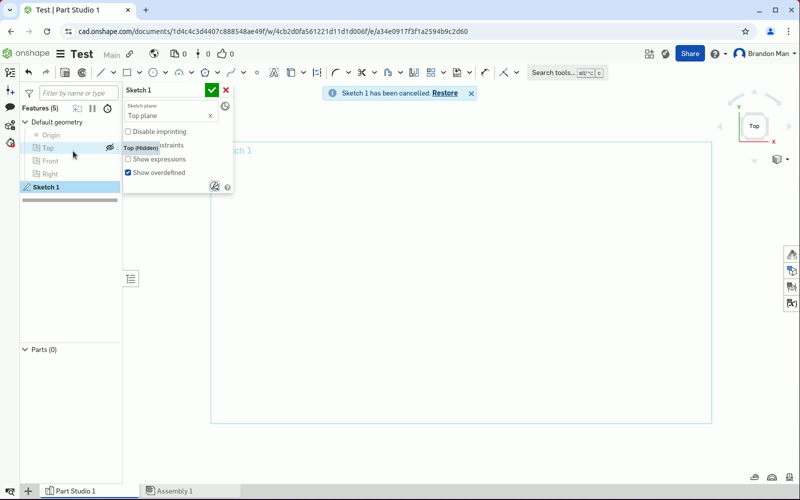
mouse_move(73, 352)
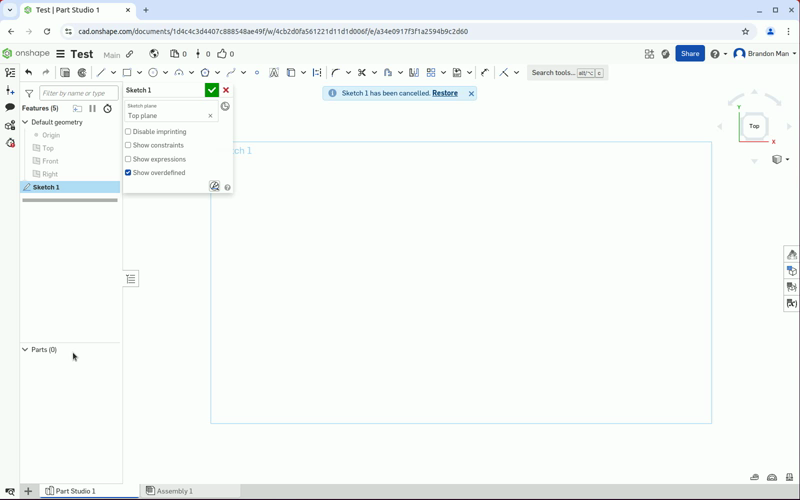
key(y)
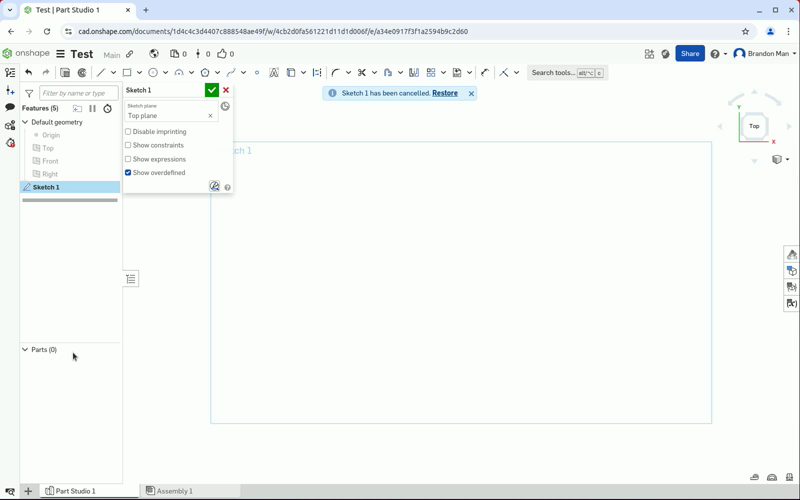
key(c)
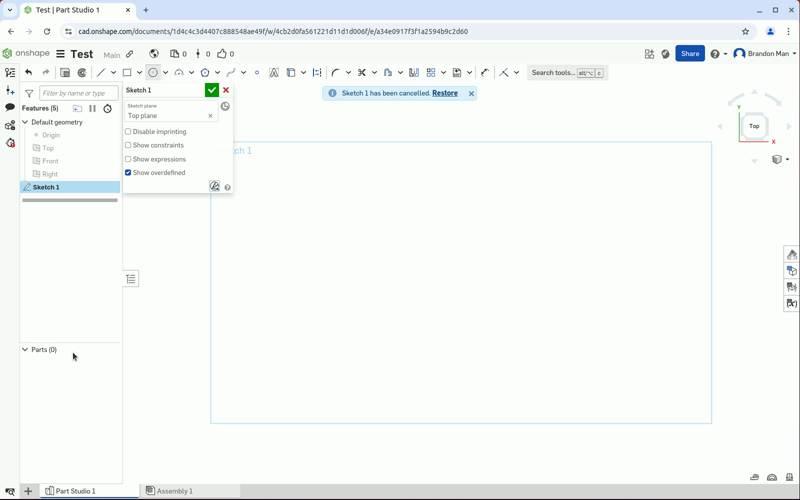
key_down(shift)
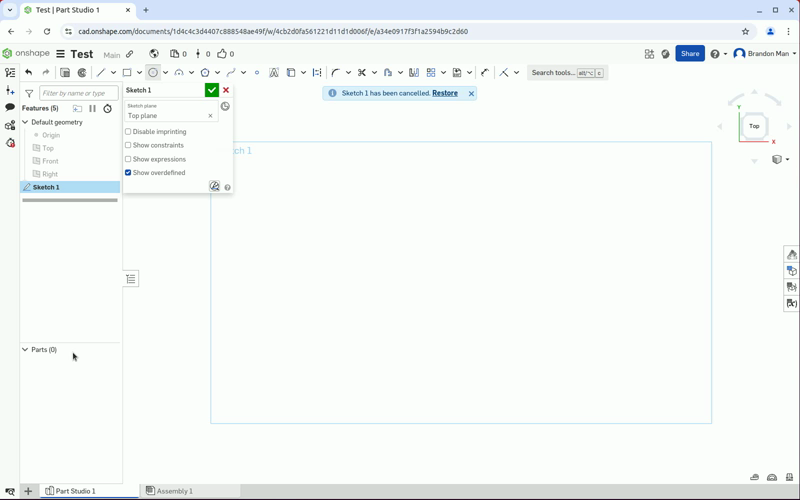
mouse_move(460, 282)
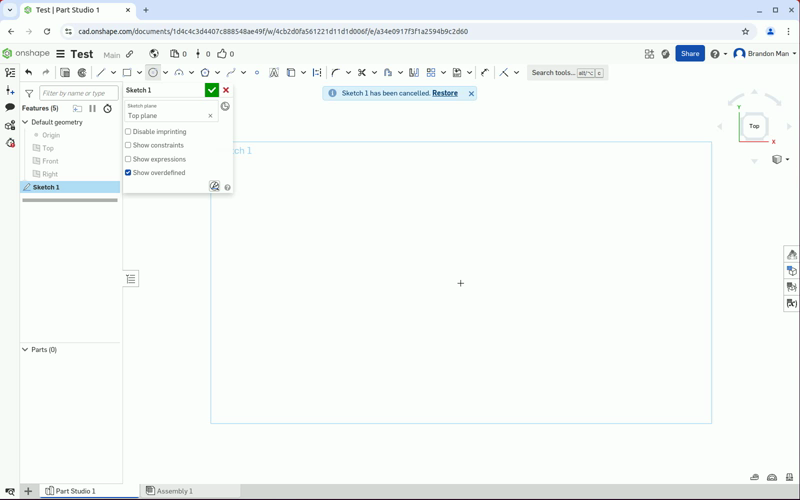
click(460, 282)
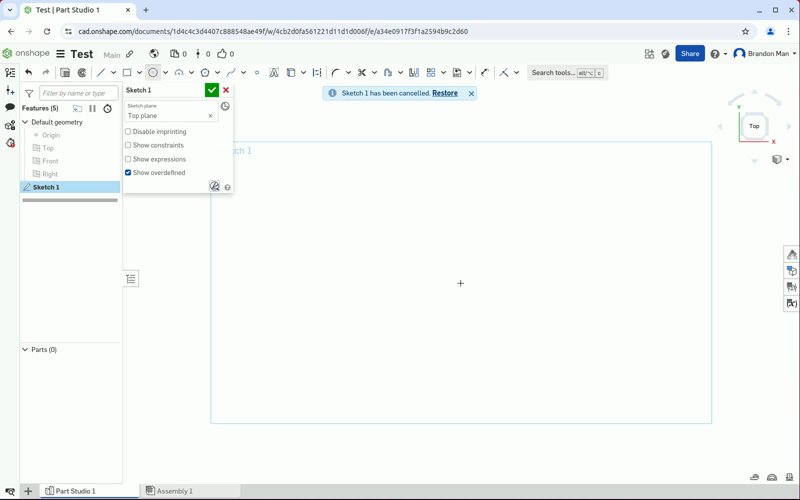
key_up(shift)
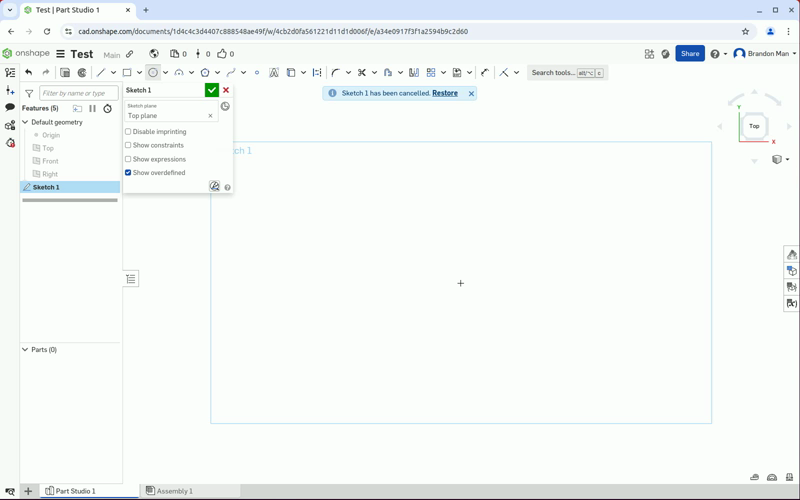
mouse_move(558, 282)
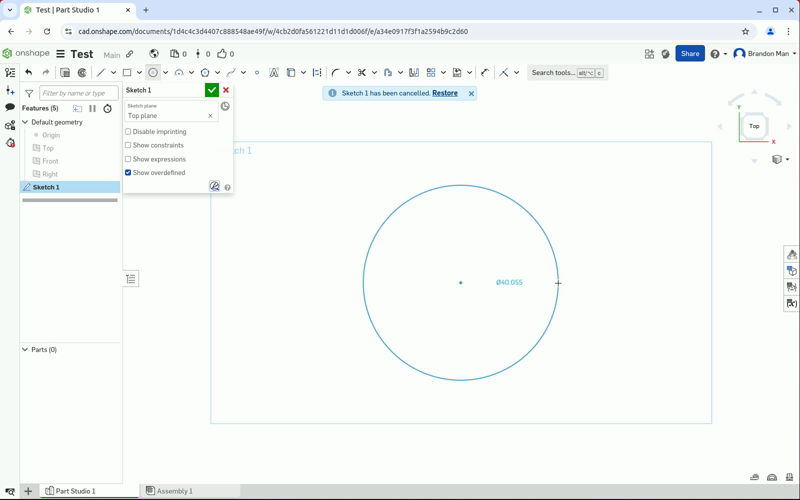
click(558, 282)
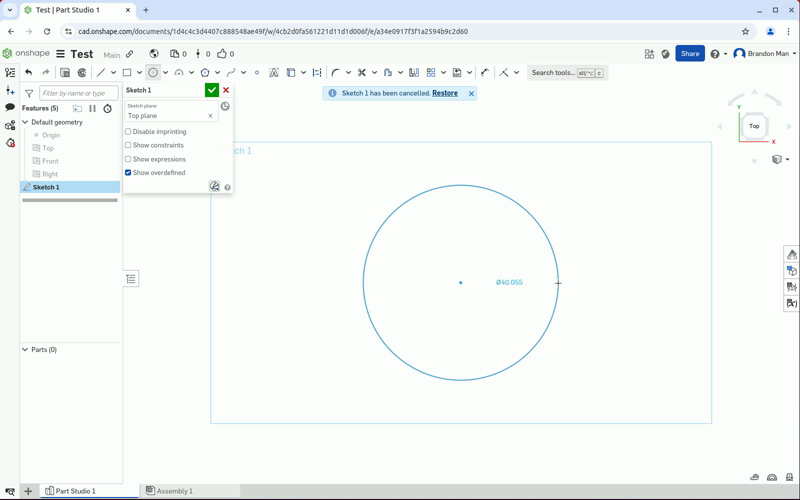
key(esc)
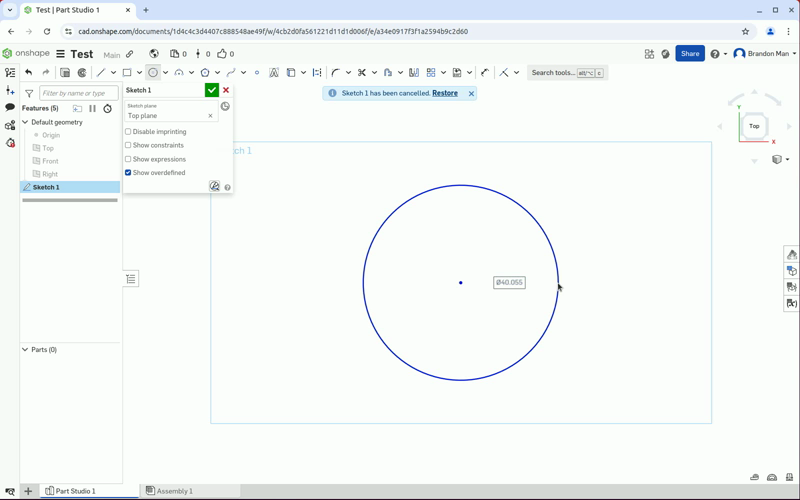
key(c)
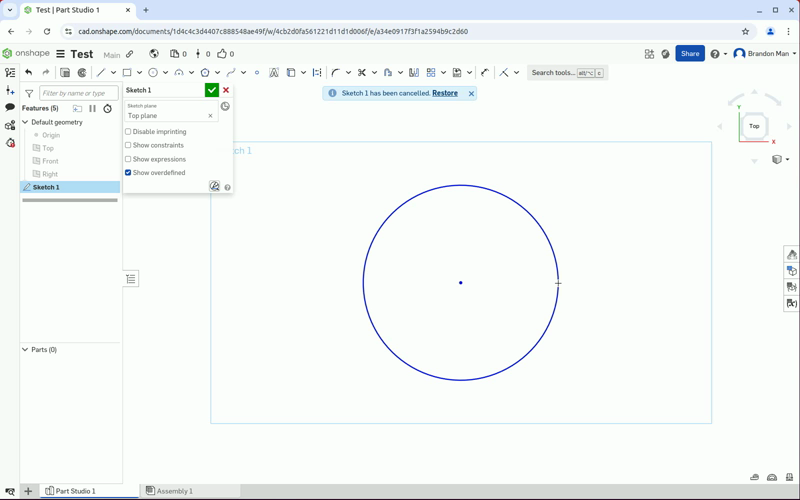
key_down(shift)
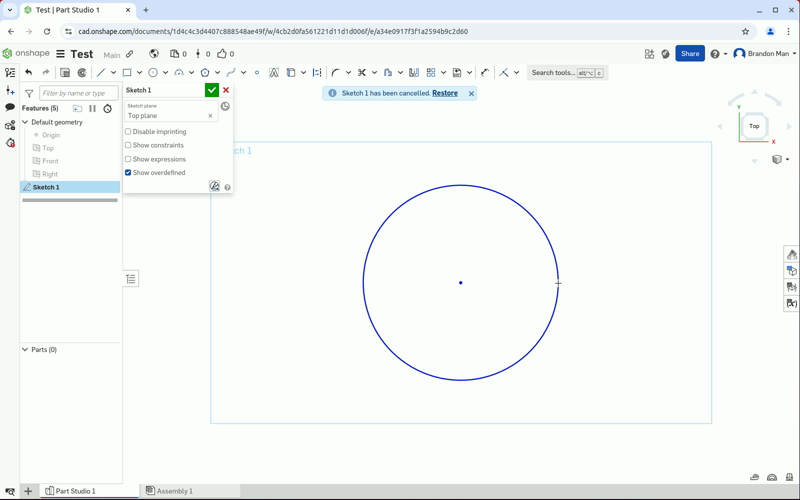
mouse_move(460, 282)
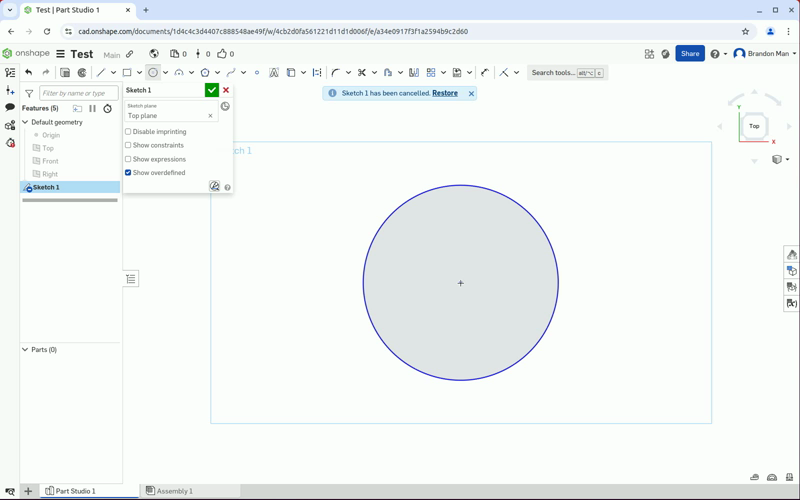
click(460, 282)
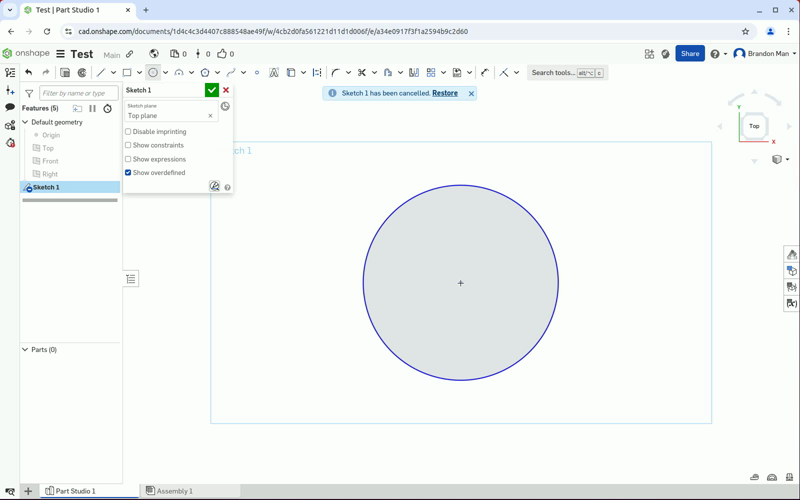
key_up(shift)
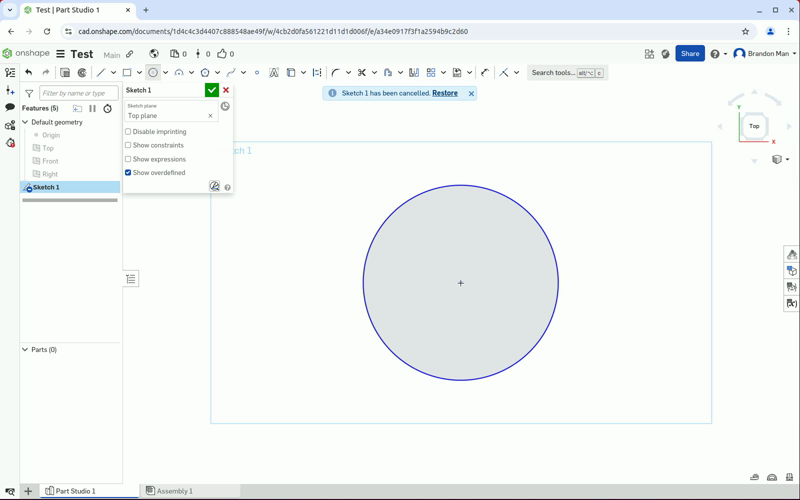
mouse_move(479, 282)
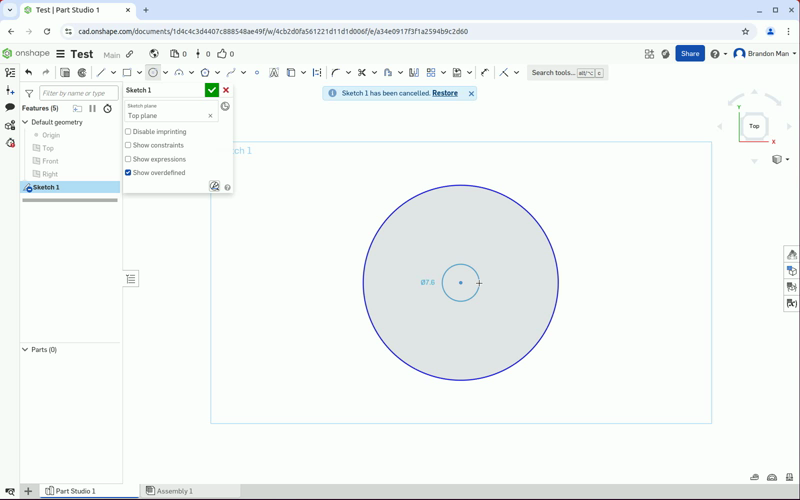
click(479, 282)
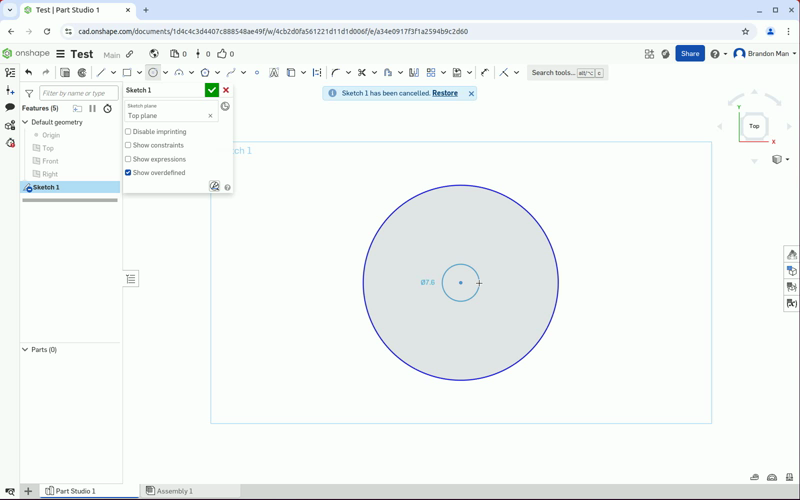
key(esc)
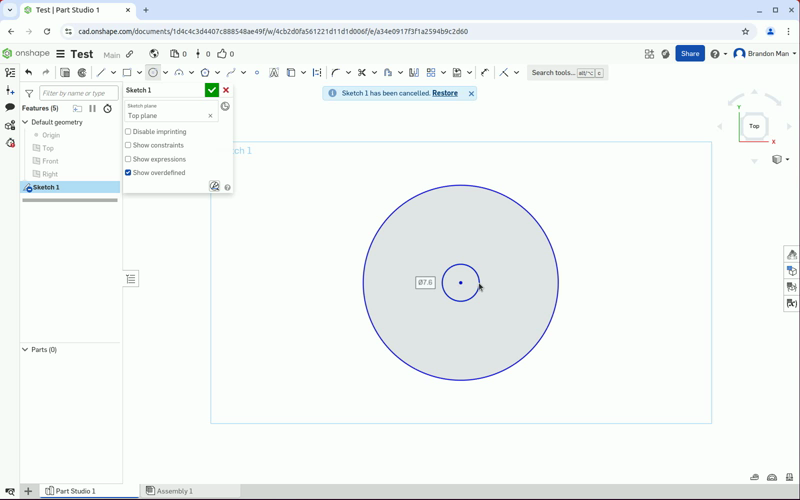
mouse_move(415, 232)
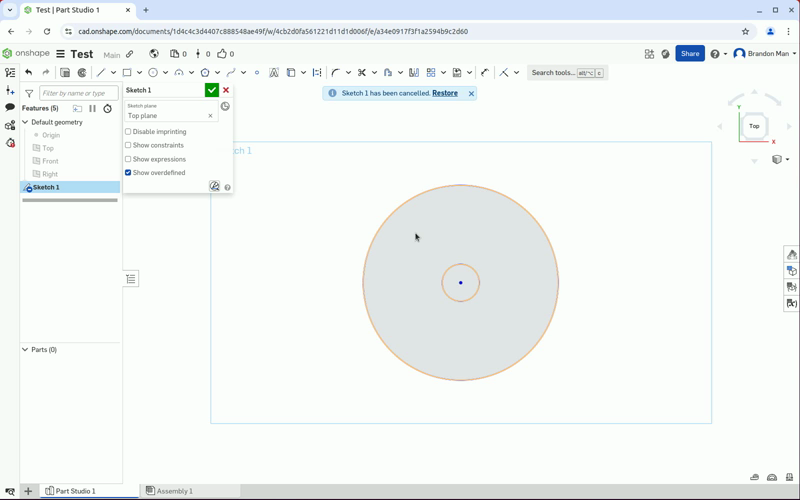
click(415, 232)
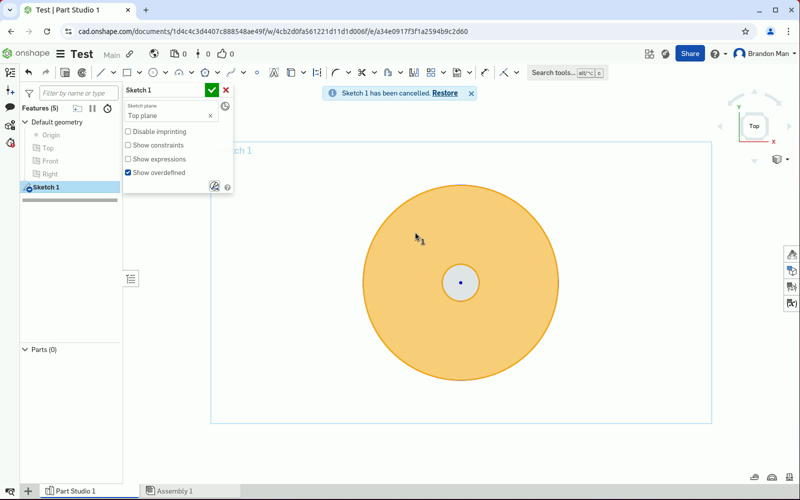
mouse_move(73, 352)
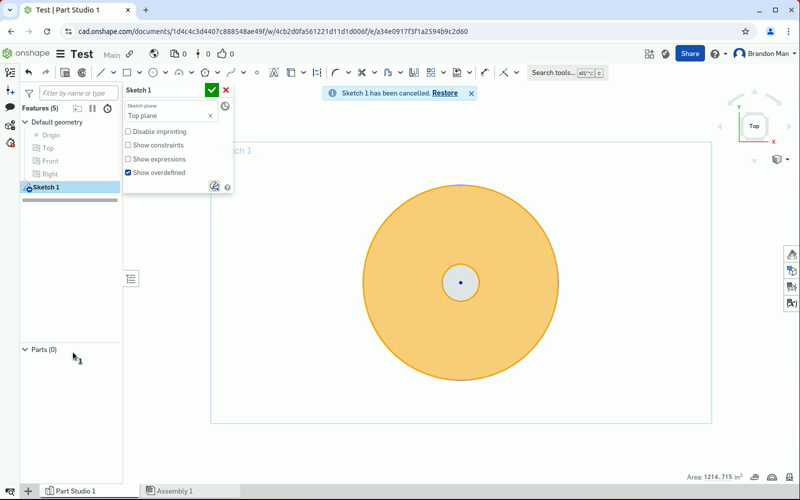
key(shift+y)
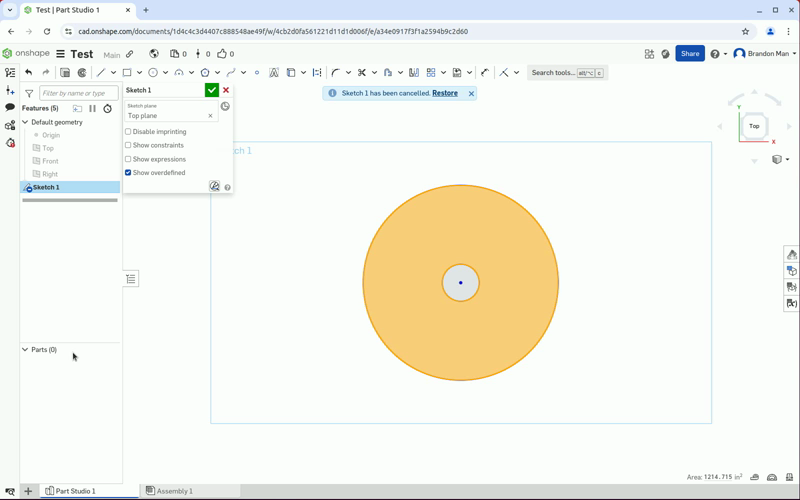
key(shift+e)
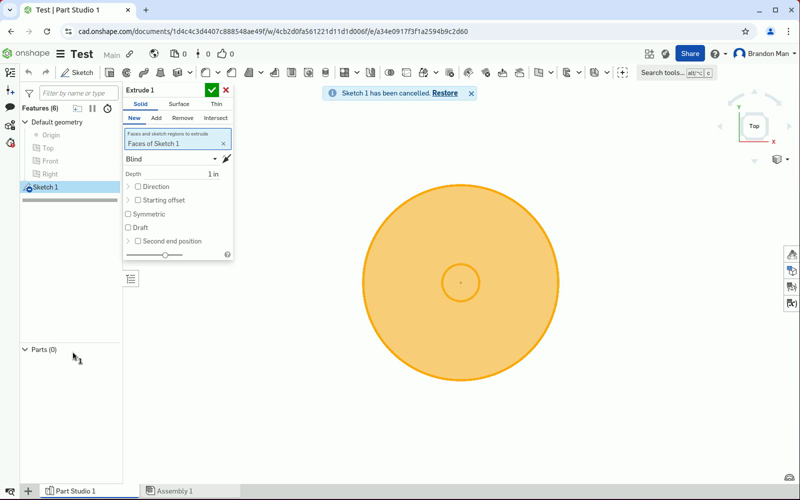
mouse_move(143, 106)
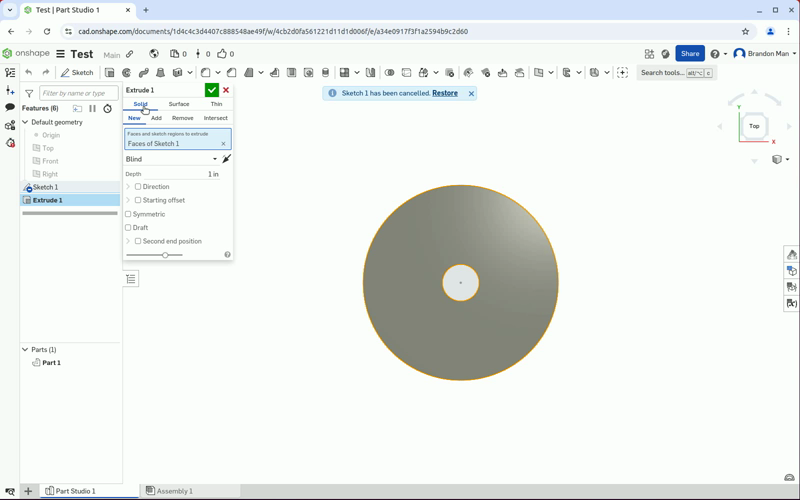
click(143, 106)
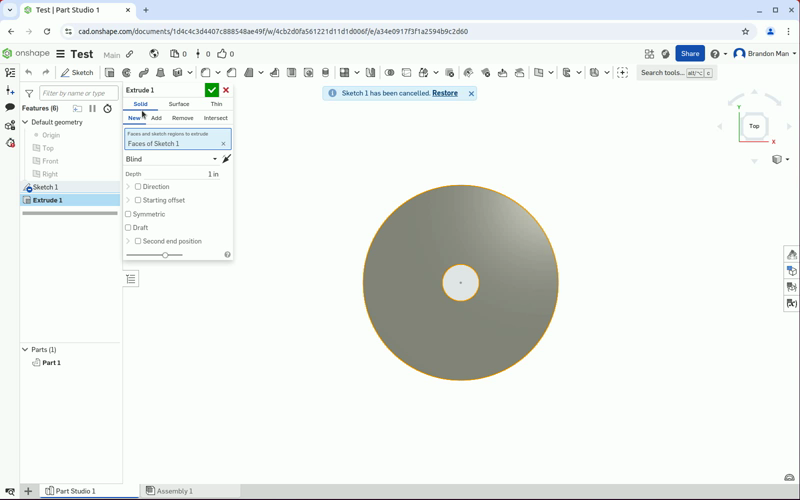
mouse_move(137, 120)
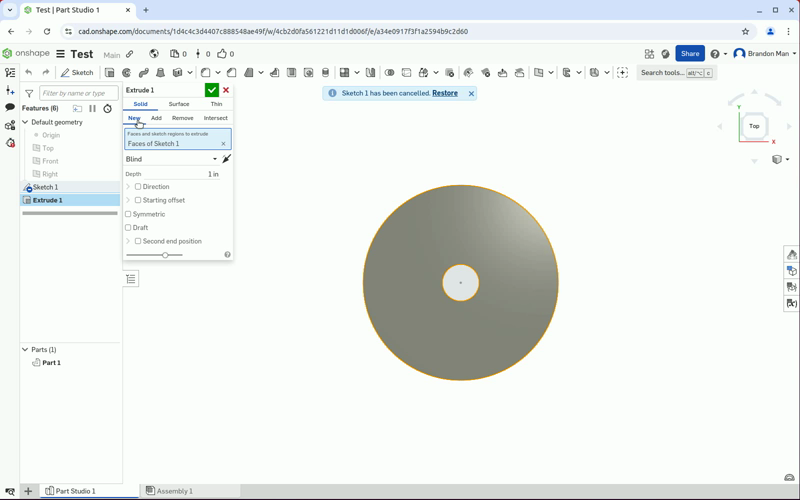
click(137, 120)
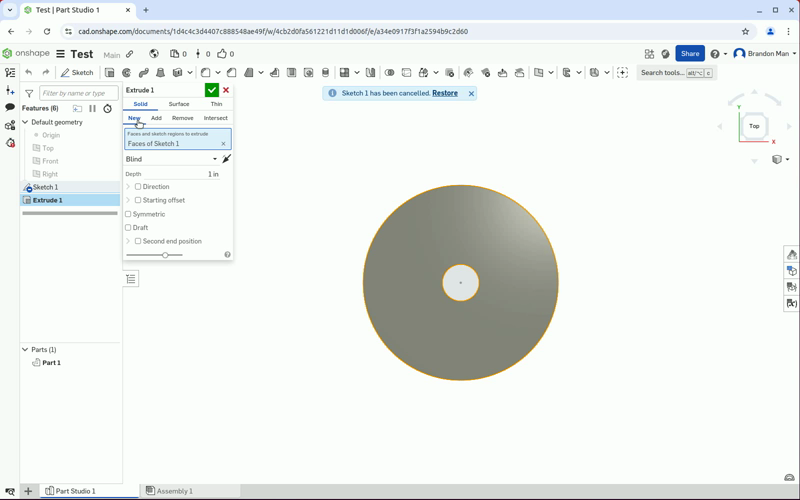
key(tab, 4)
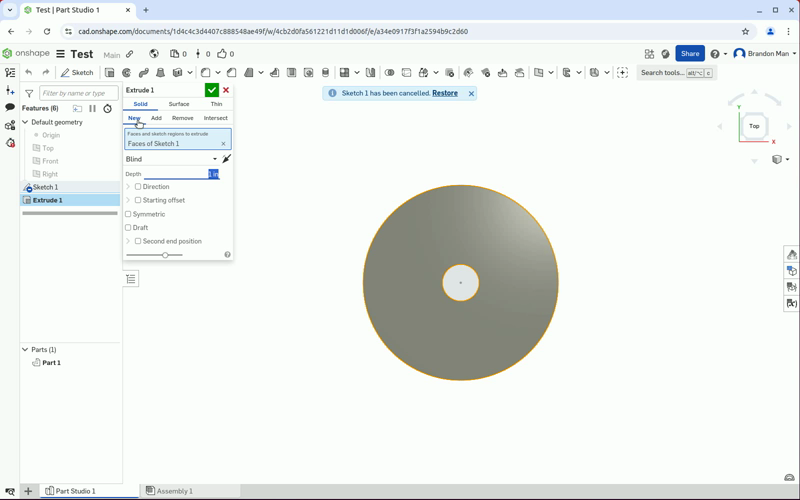
text(19.979)
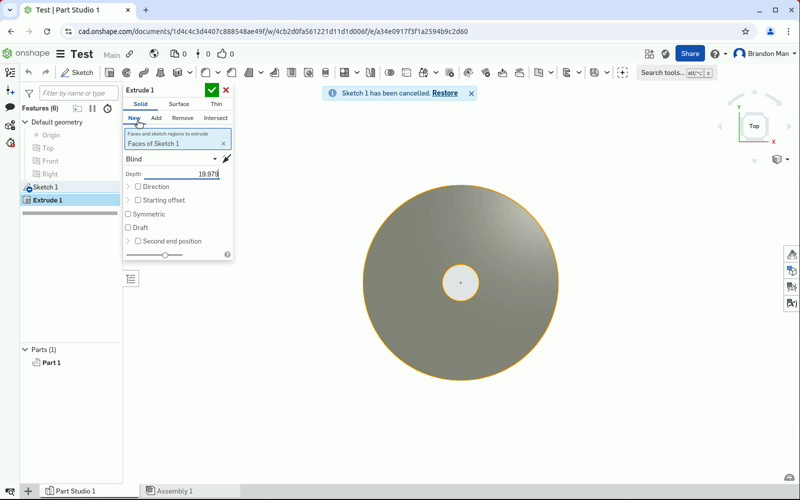
key(enter)
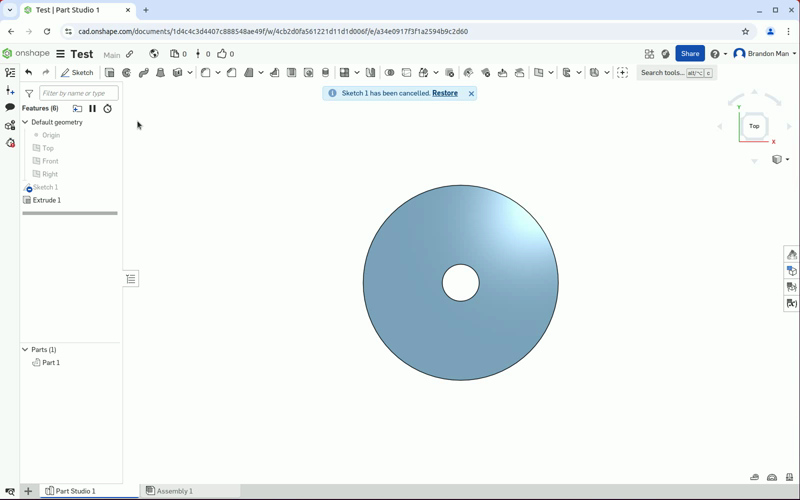
key(shift+h)
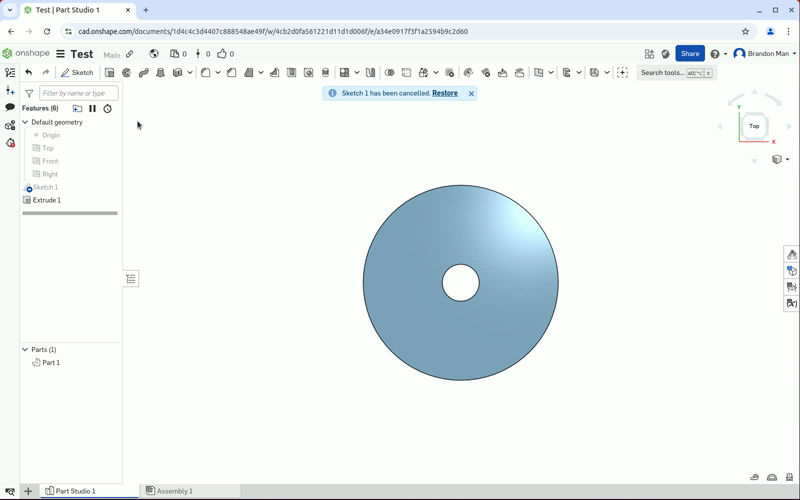
key(shift+h)
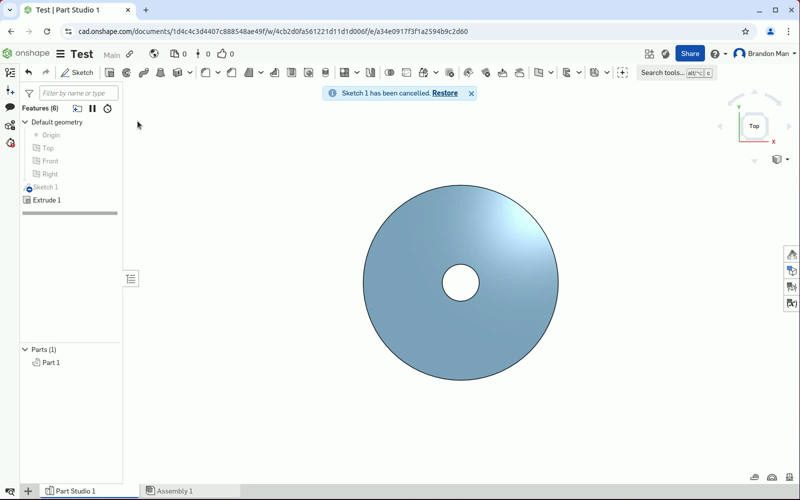
mouse_move(73, 189)
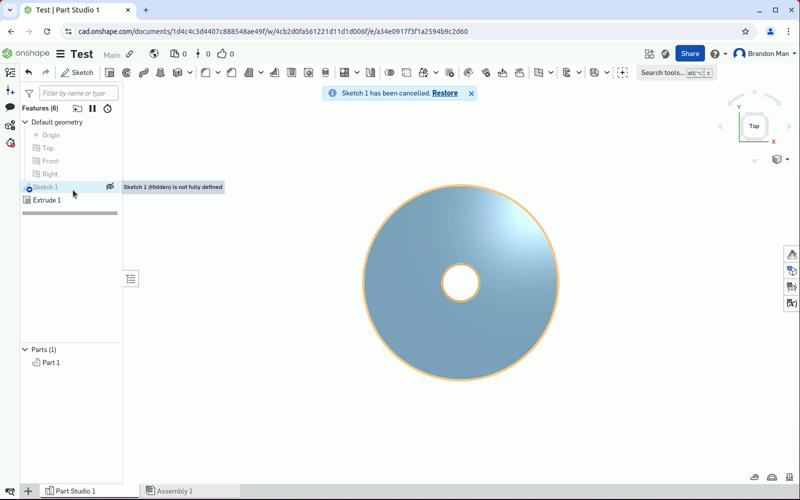
click(73, 189)
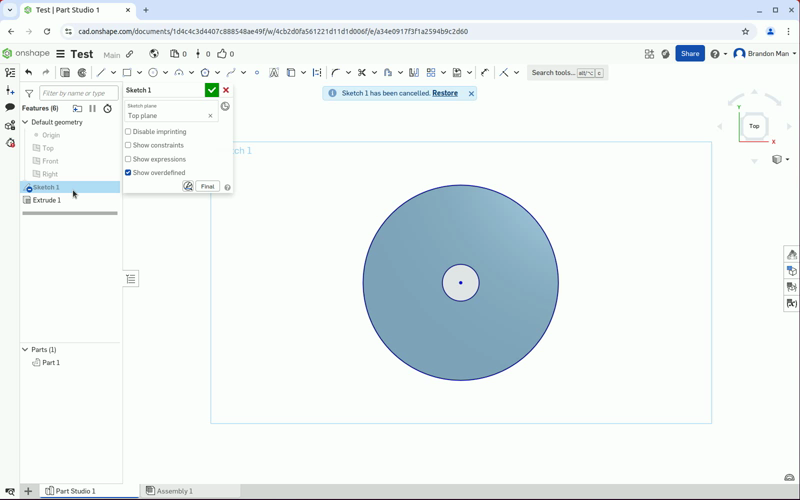
mouse_move(229, 92)
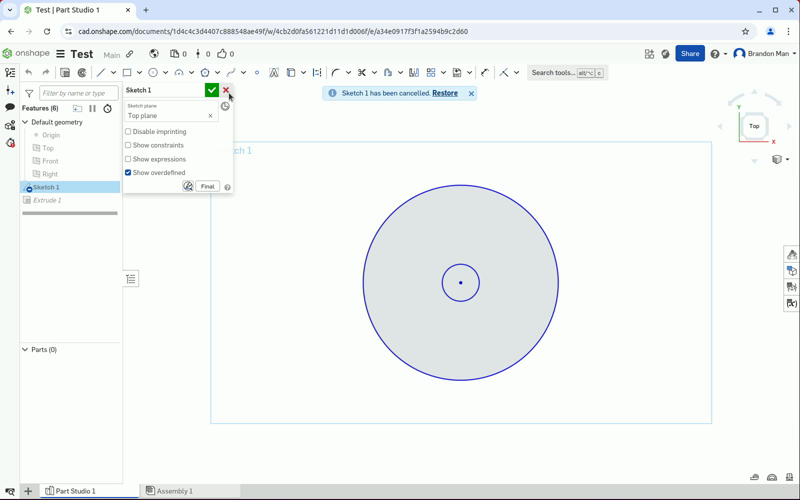
click(229, 92)
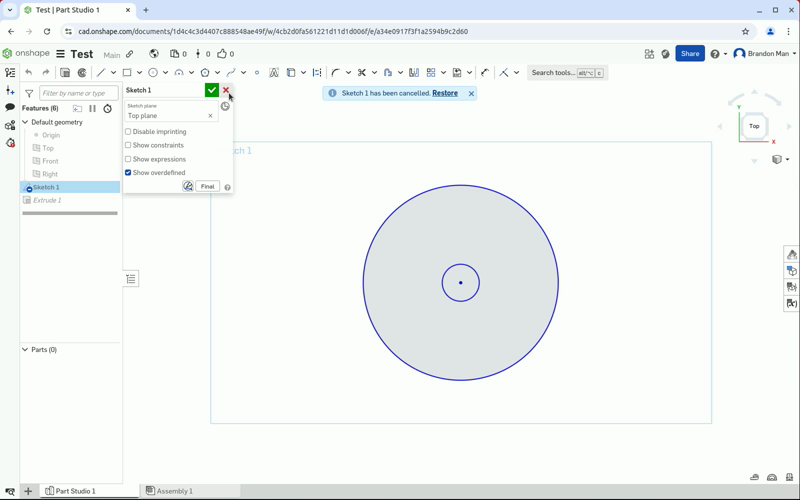
key(shift+s)
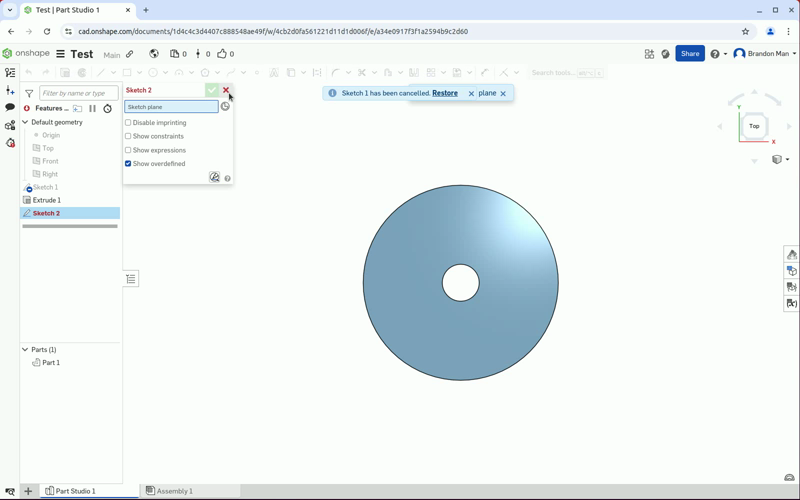
mouse_move(73, 150)
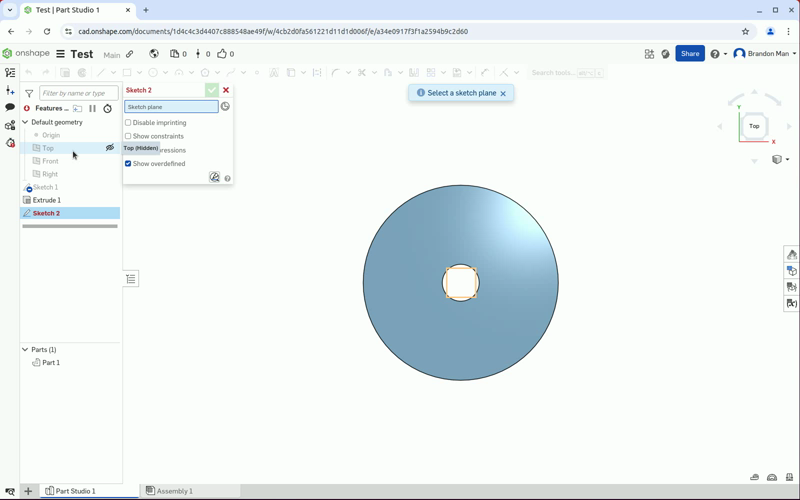
click(73, 150)
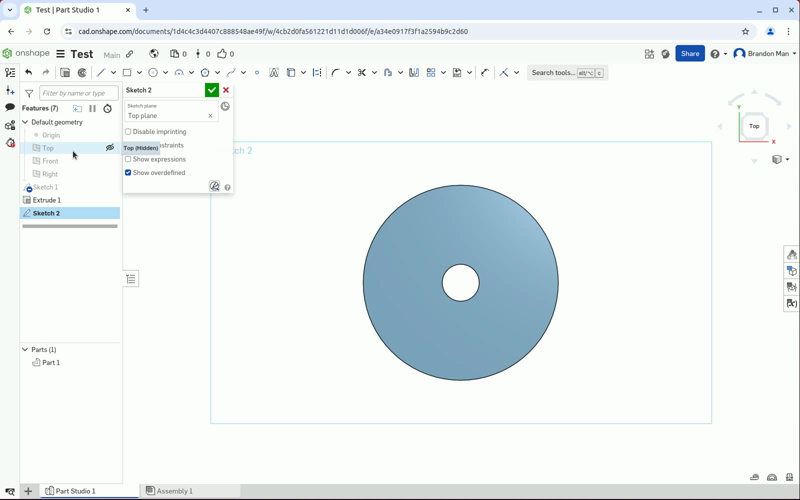
mouse_move(73, 352)
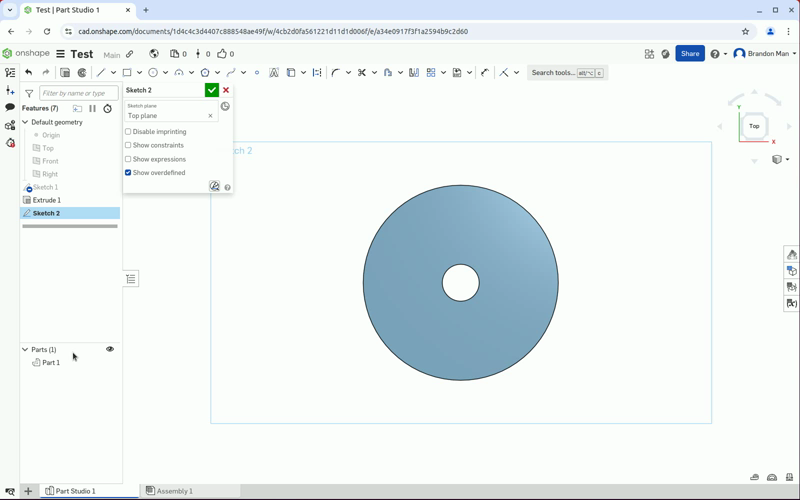
key(y)
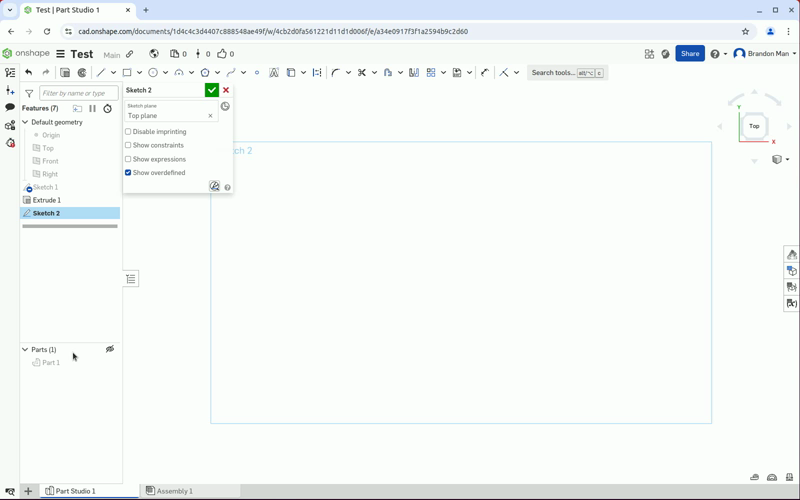
key(a)
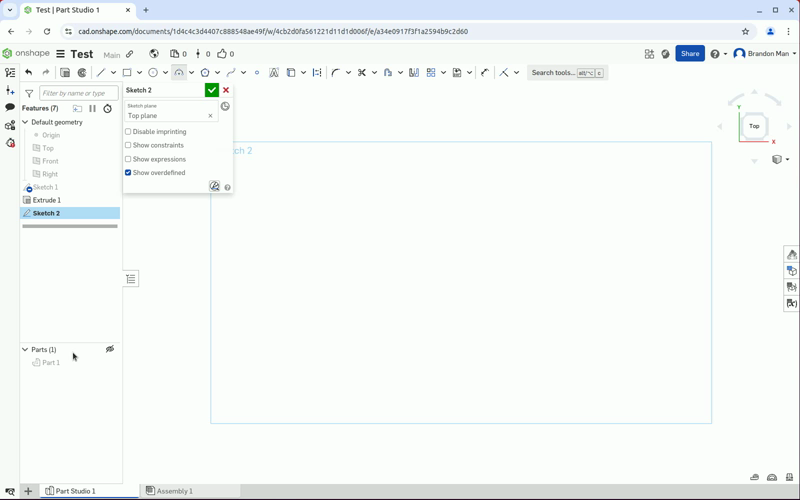
key_down(shift)
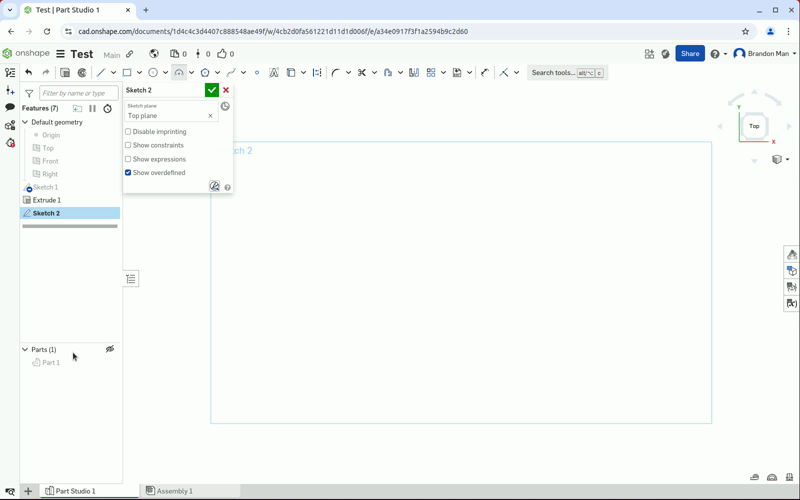
mouse_move(445, 186)
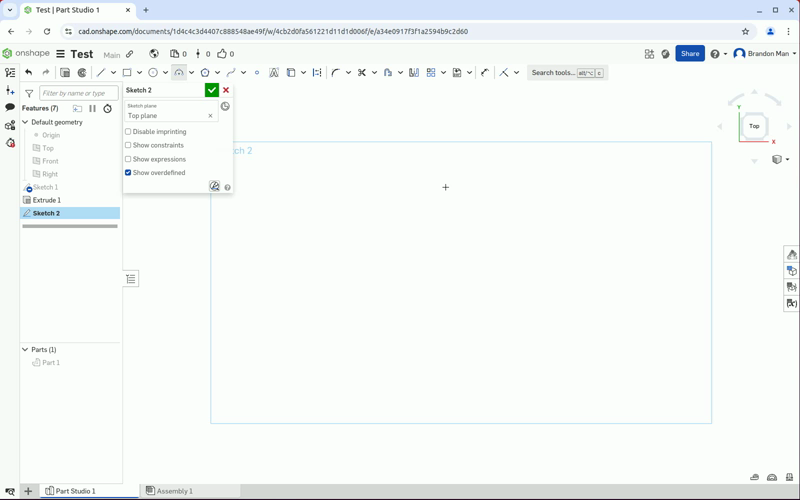
click(445, 186)
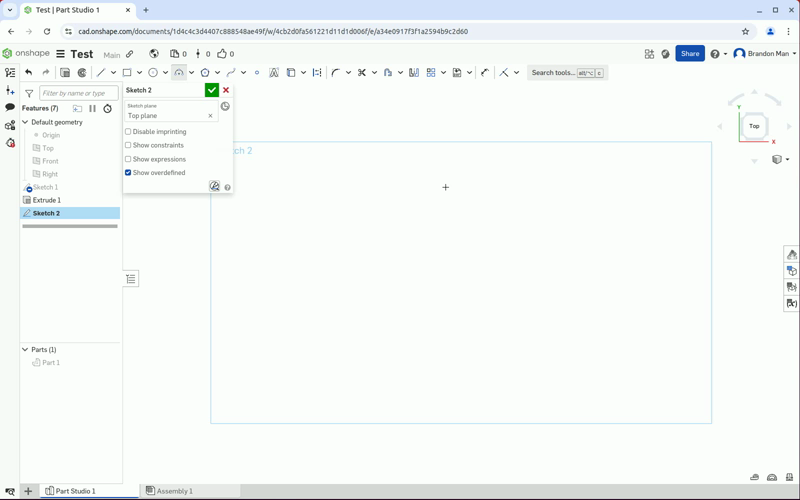
key_up(shift)
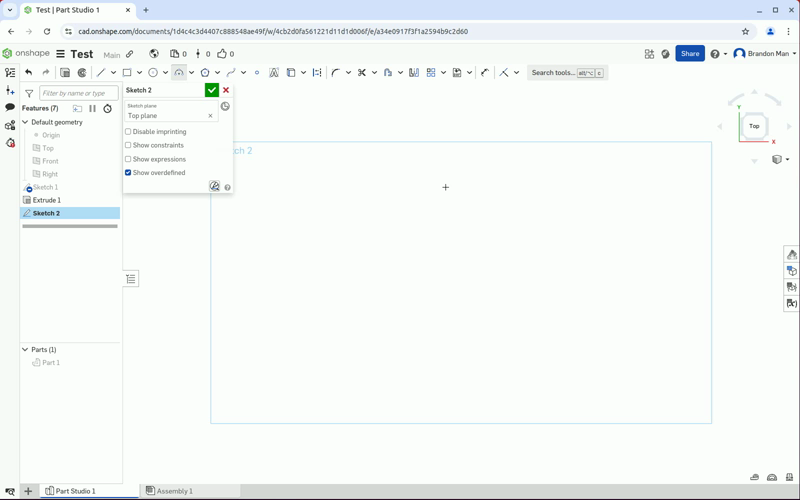
key_down(shift)
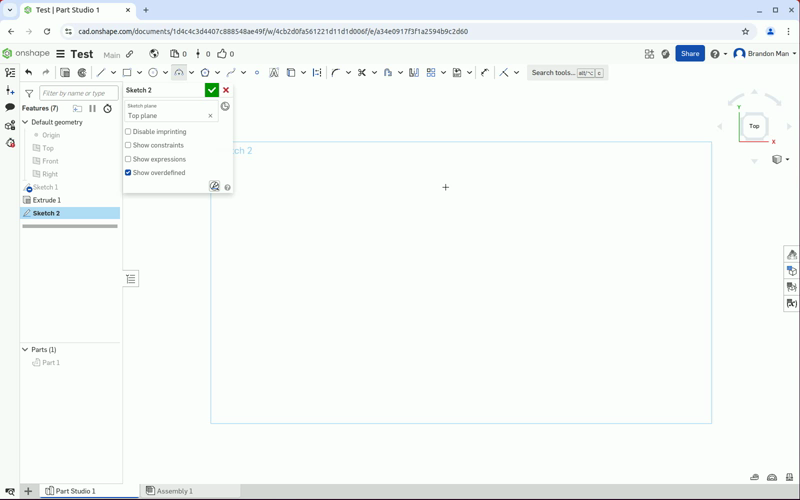
mouse_move(476, 186)
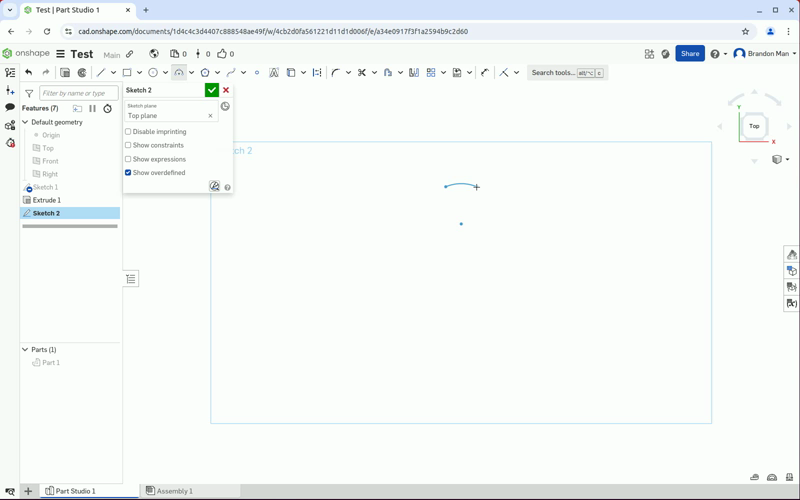
click(476, 186)
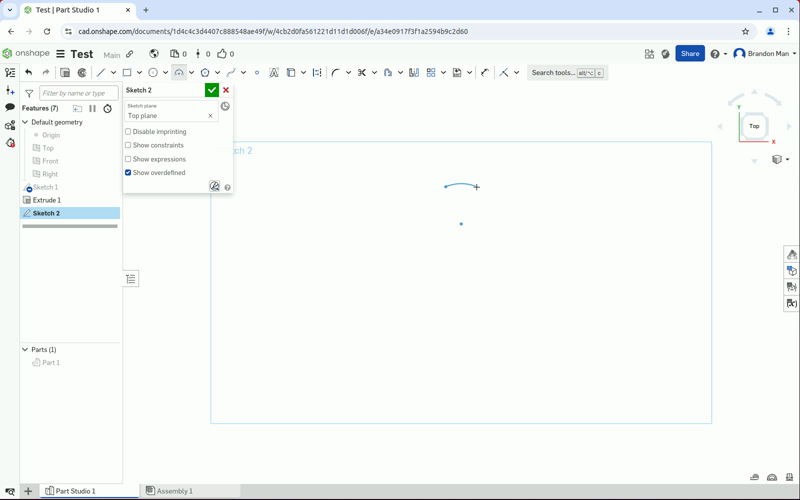
mouse_move(461, 185)
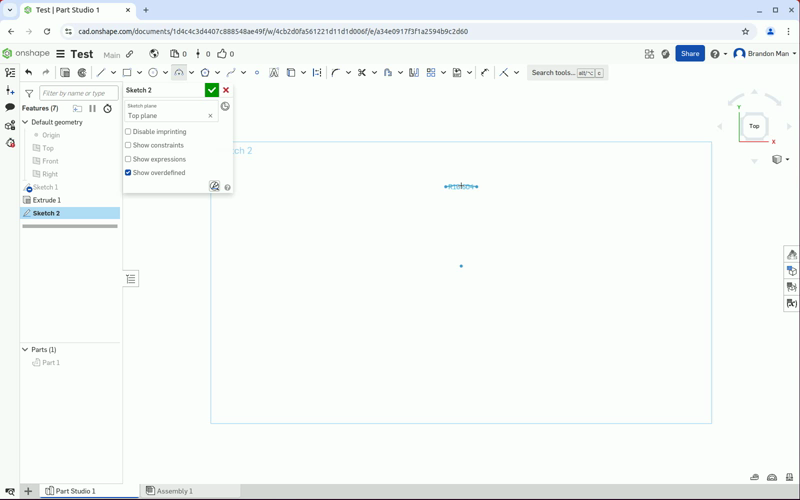
click(461, 185)
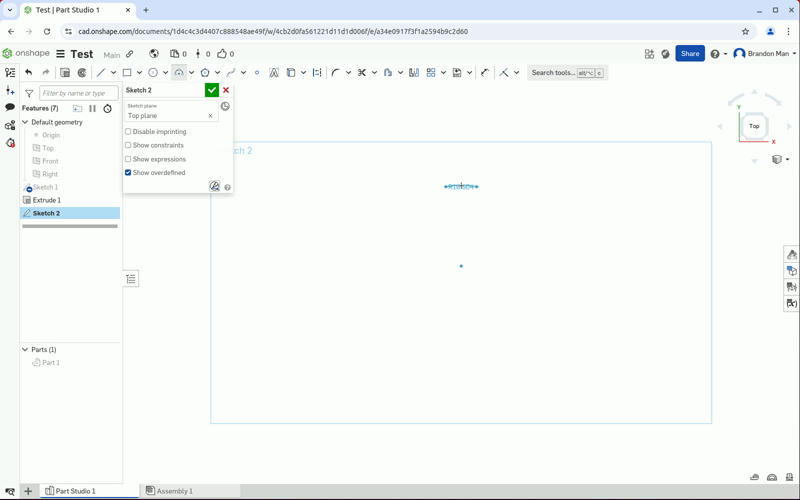
key_up(shift)
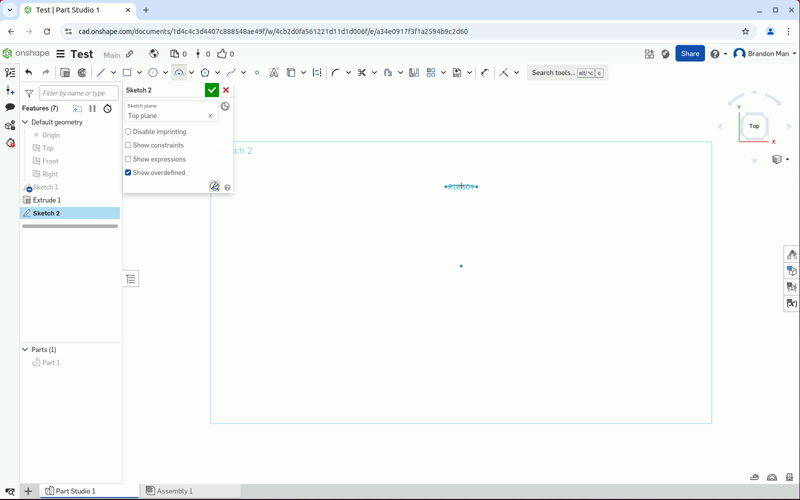
key(esc)
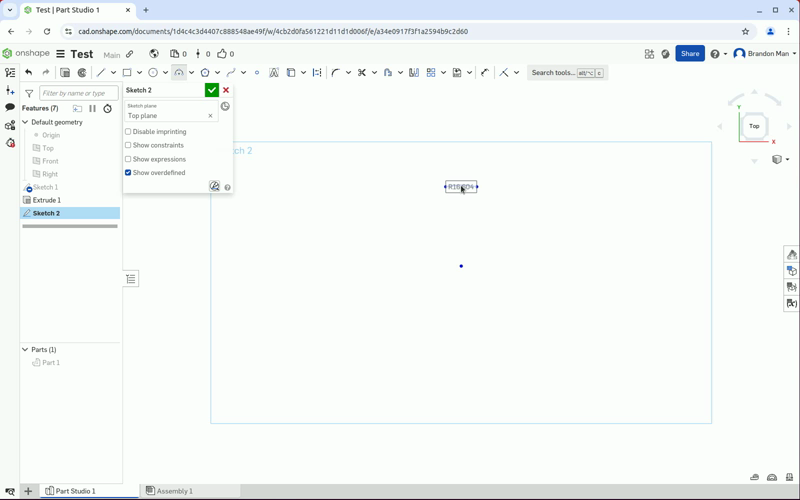
key(l)
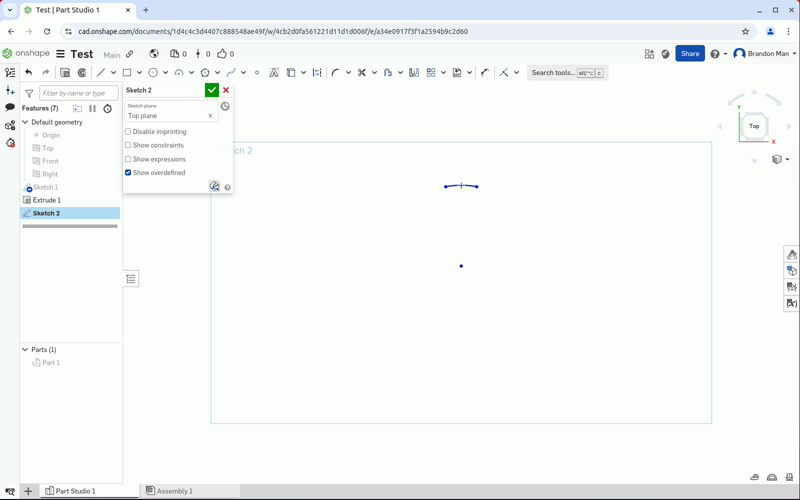
mouse_move(476, 186)
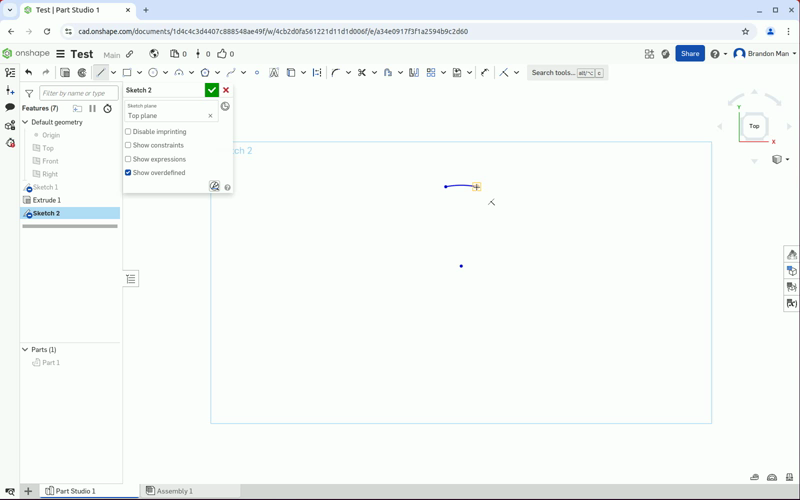
click(476, 186)
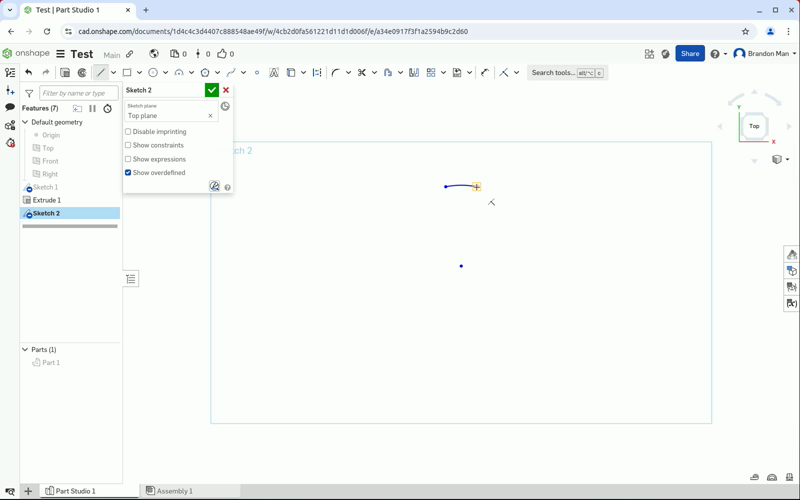
key_down(shift)
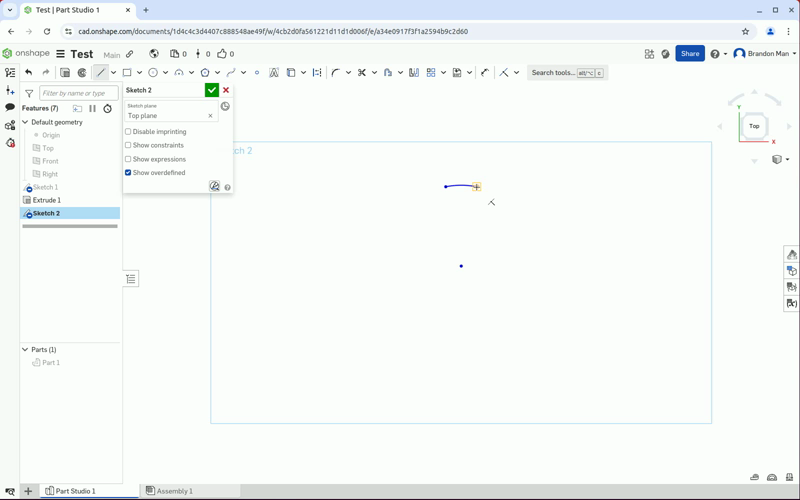
mouse_move(506, 186)
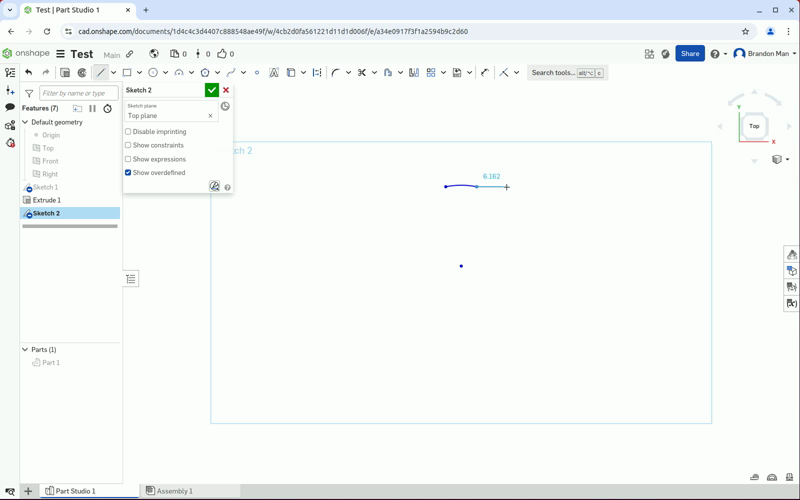
mouse_move(476, 169)
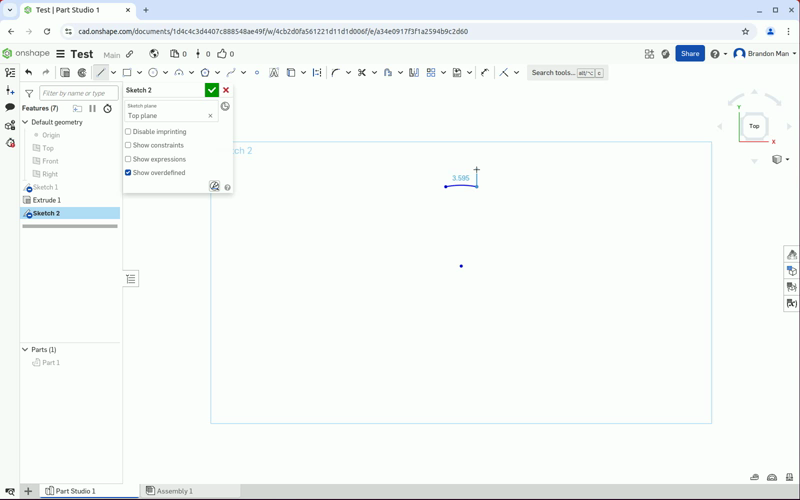
click(476, 169)
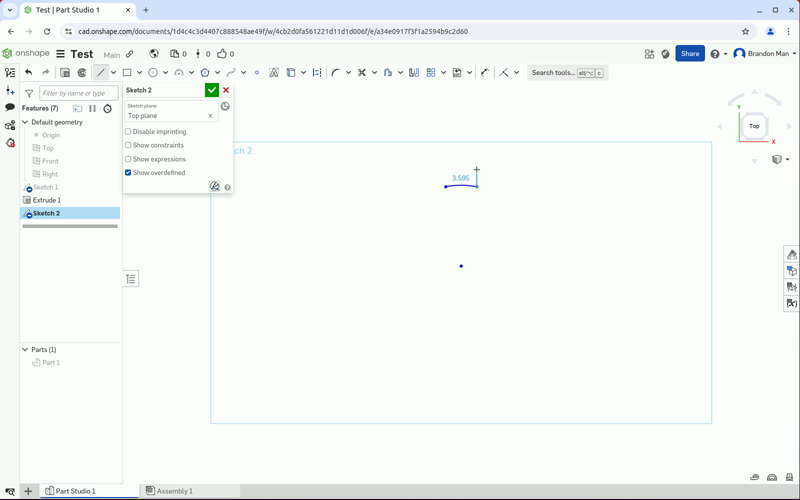
key_up(shift)
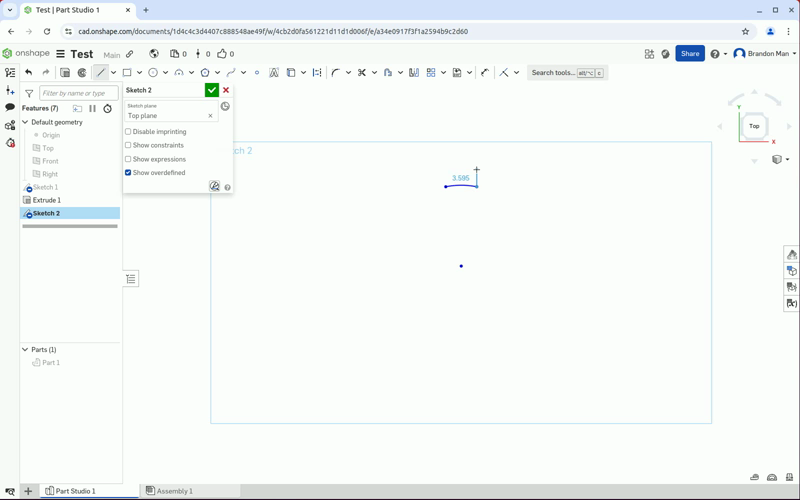
key_down(shift)
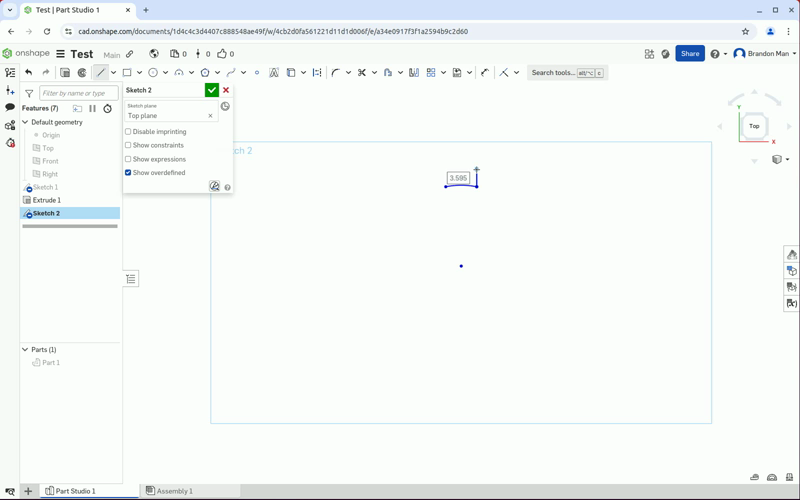
mouse_move(506, 169)
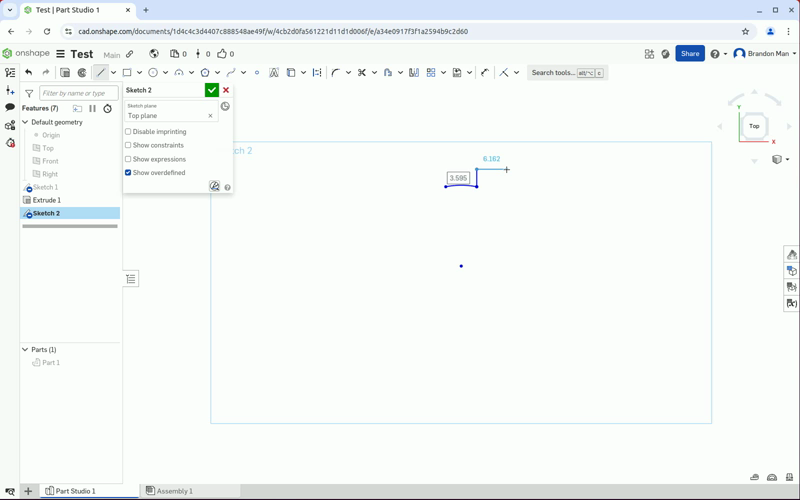
mouse_move(445, 169)
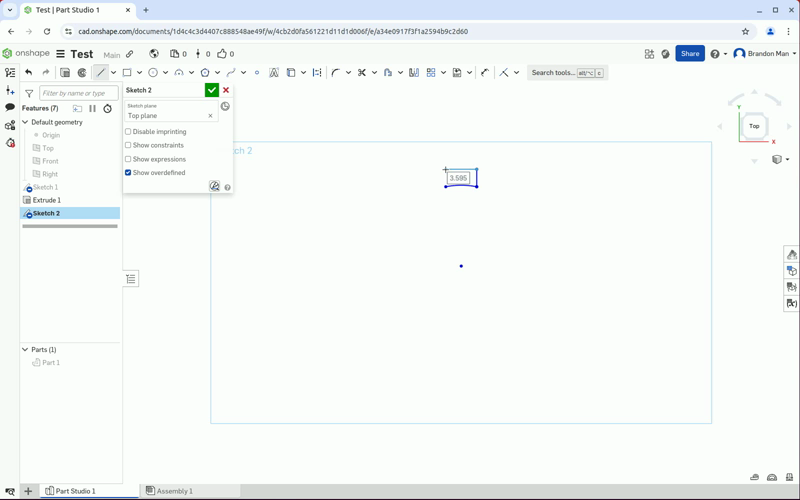
click(445, 169)
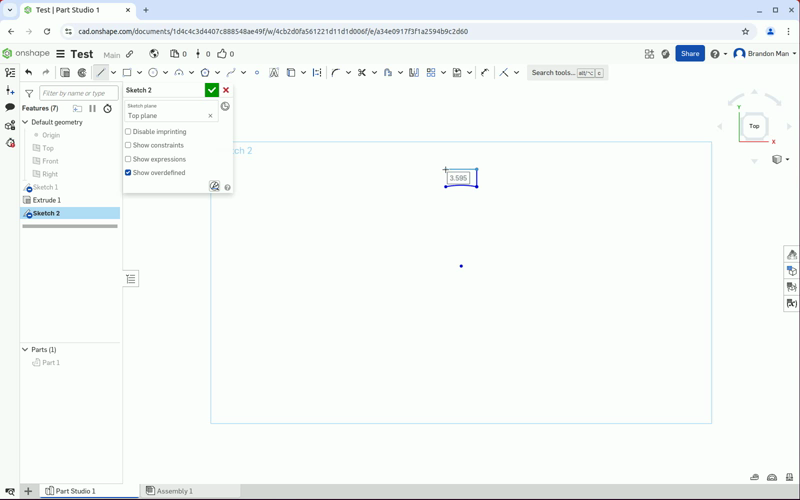
key_up(shift)
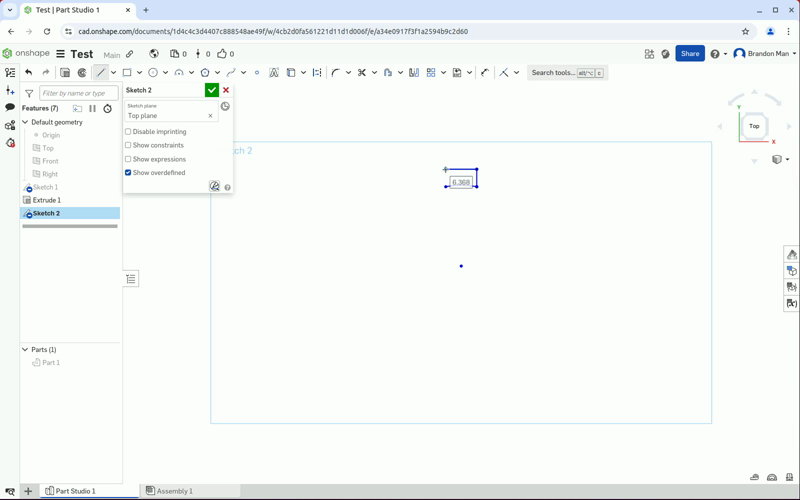
mouse_move(475, 169)
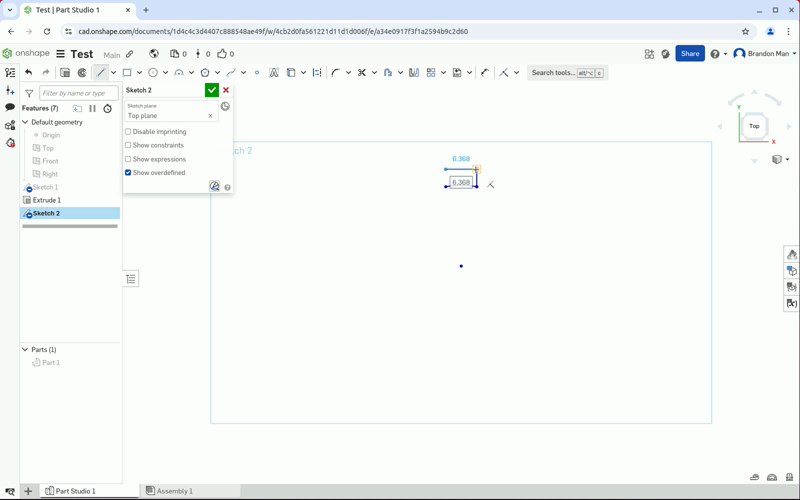
key_down(shift)
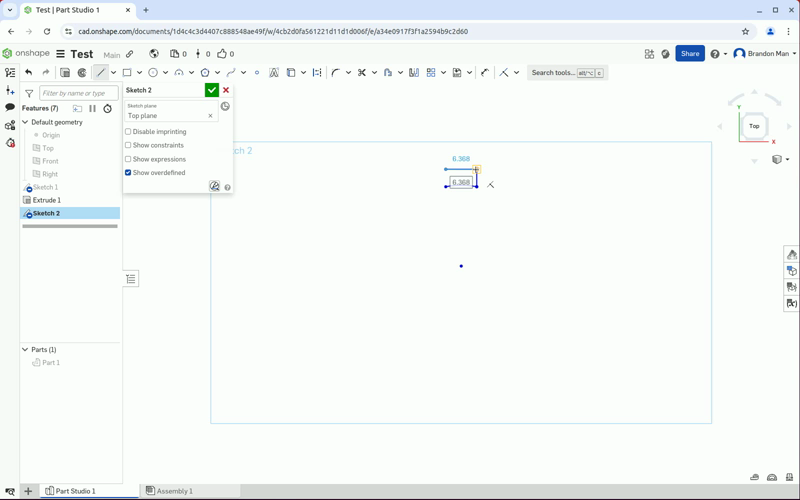
mouse_move(445, 186)
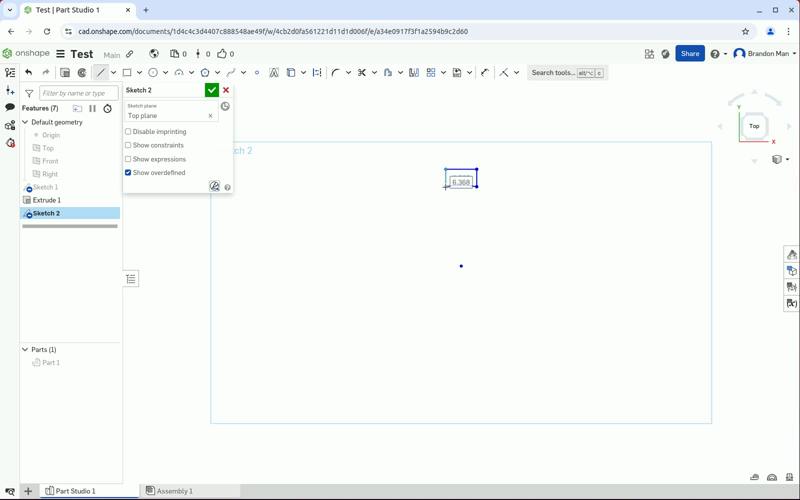
key_up(shift)
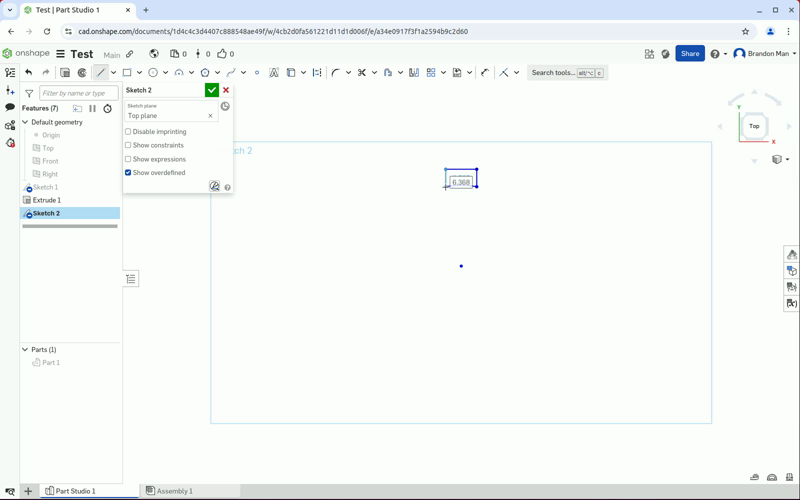
click(445, 186)
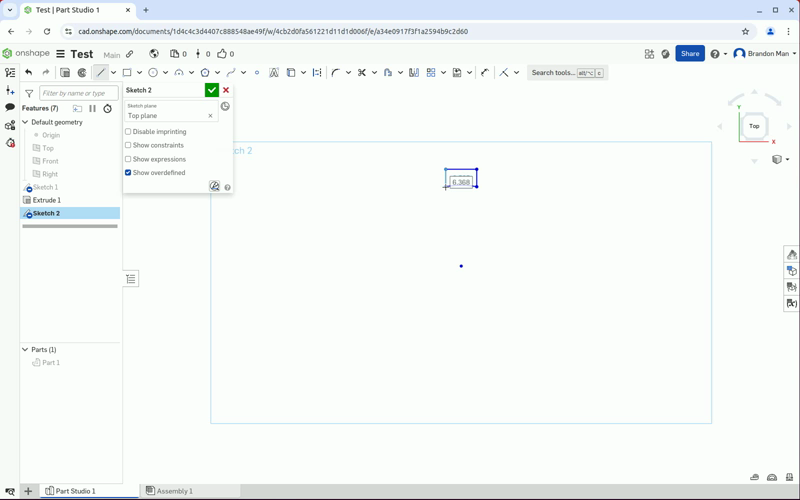
key(esc)
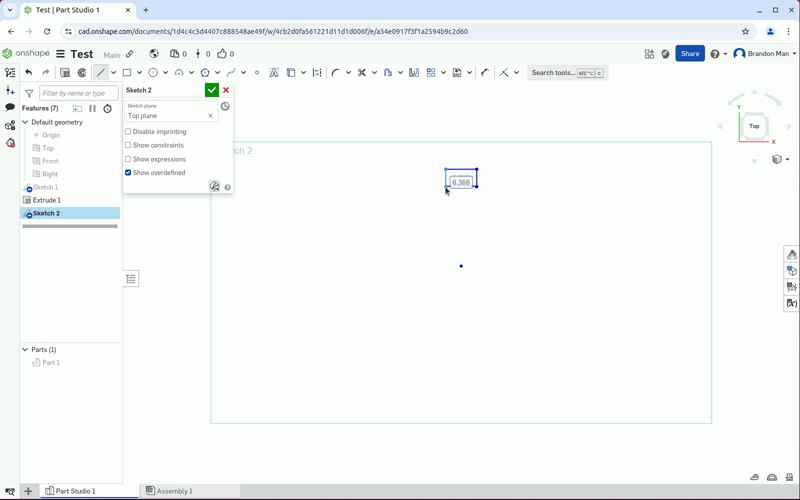
mouse_move(451, 175)
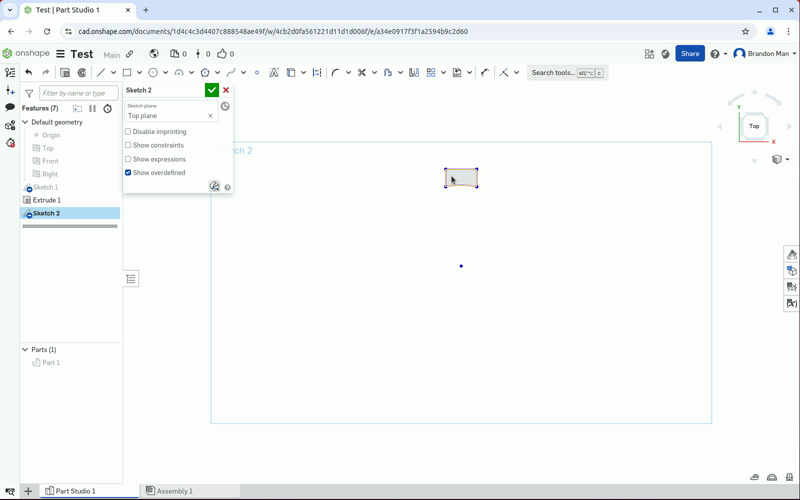
scroll(6)
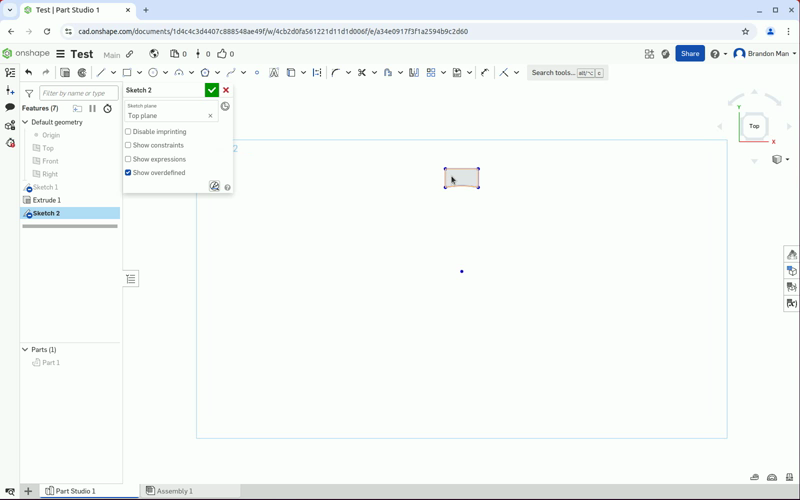
scroll(6)
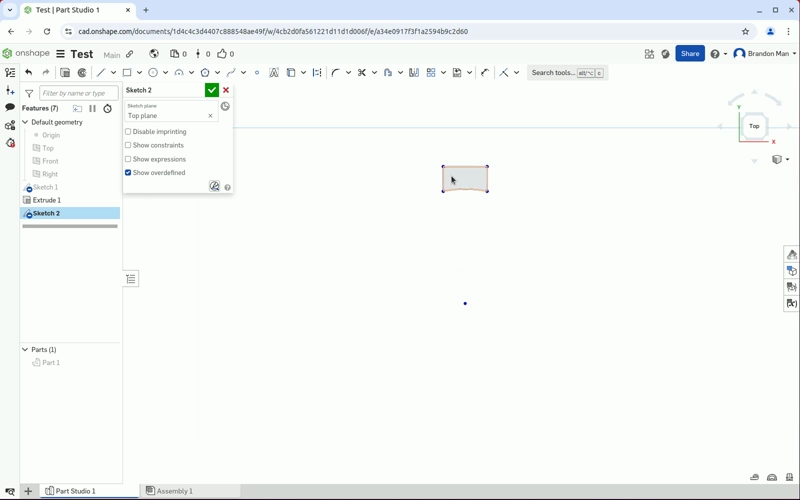
scroll(6)
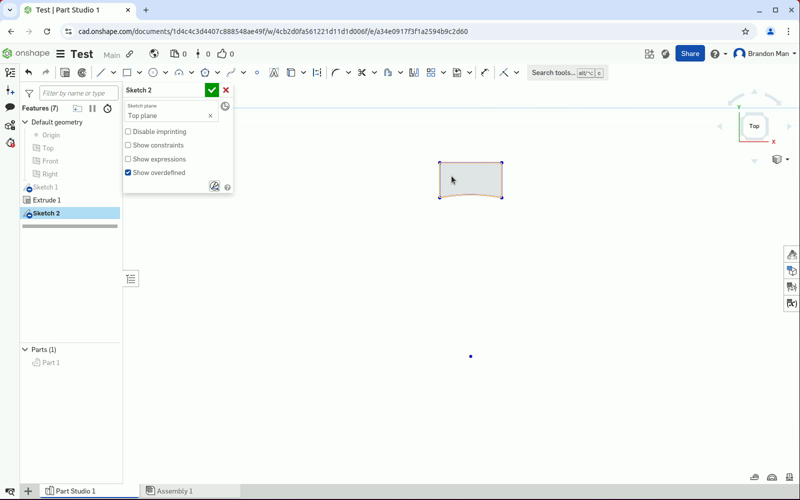
scroll(6)
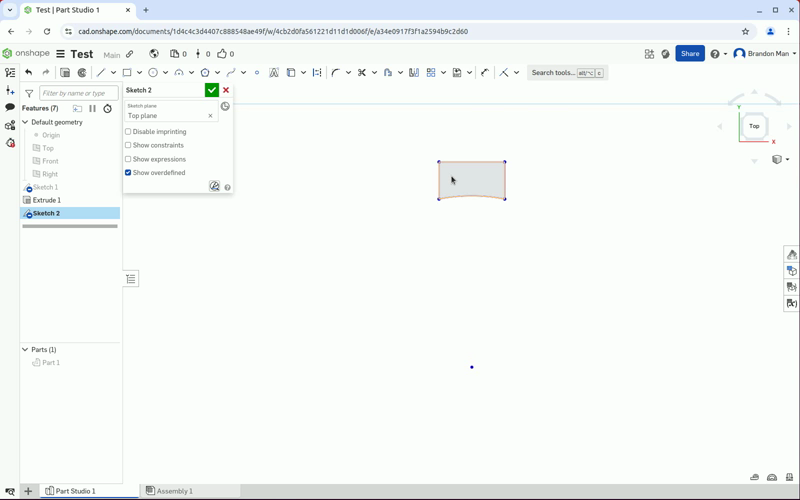
scroll(6)
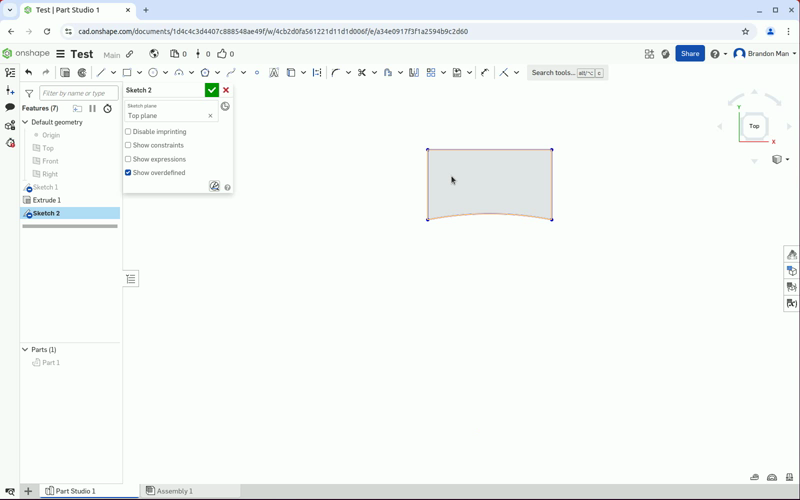
scroll(6)
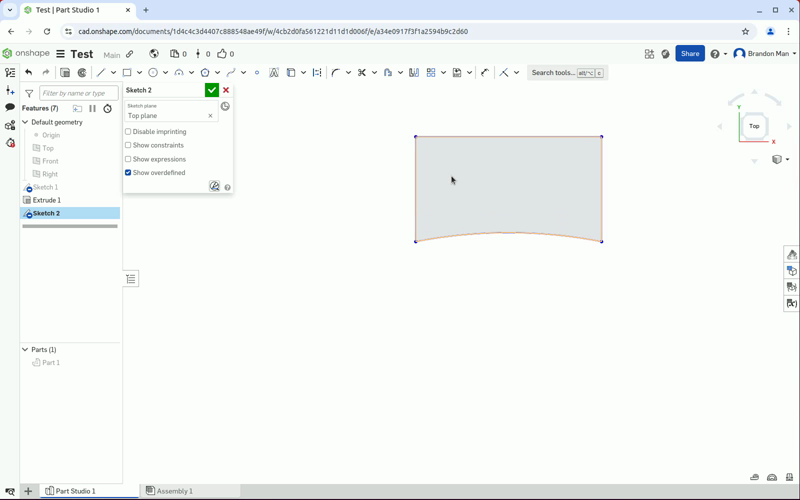
scroll(6)
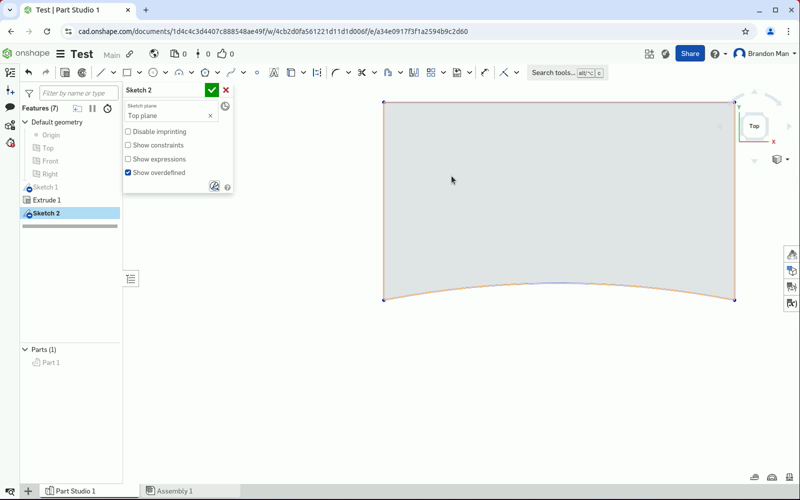
click(451, 175)
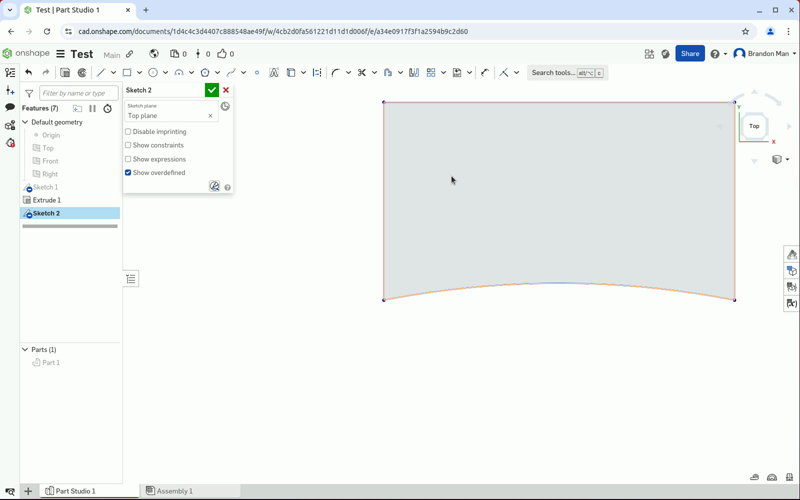
scroll(-6)
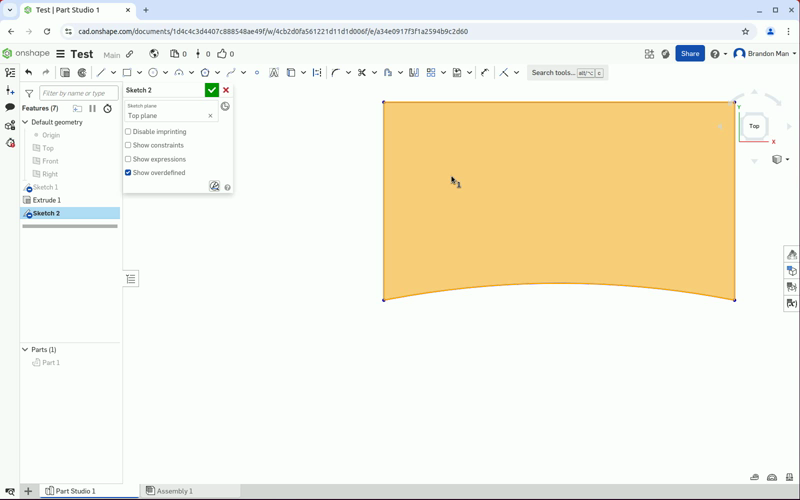
scroll(-6)
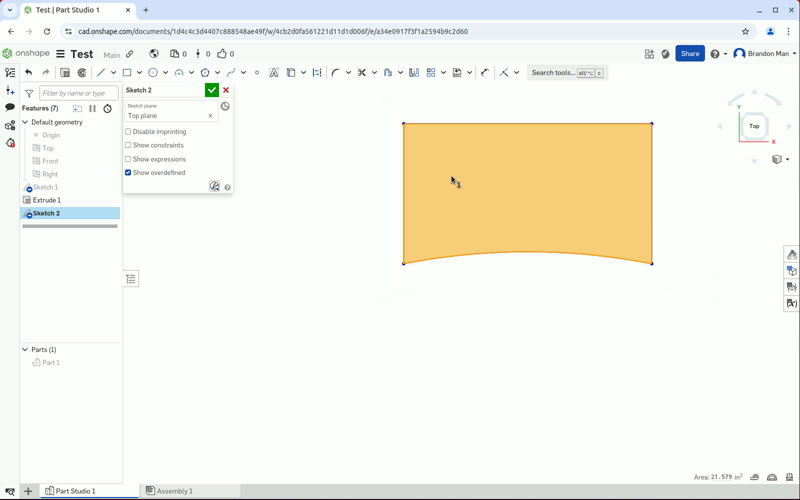
scroll(-6)
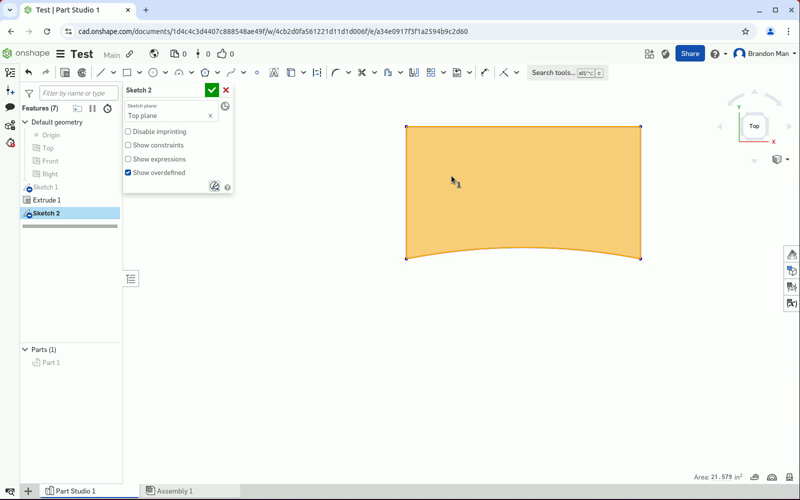
scroll(-6)
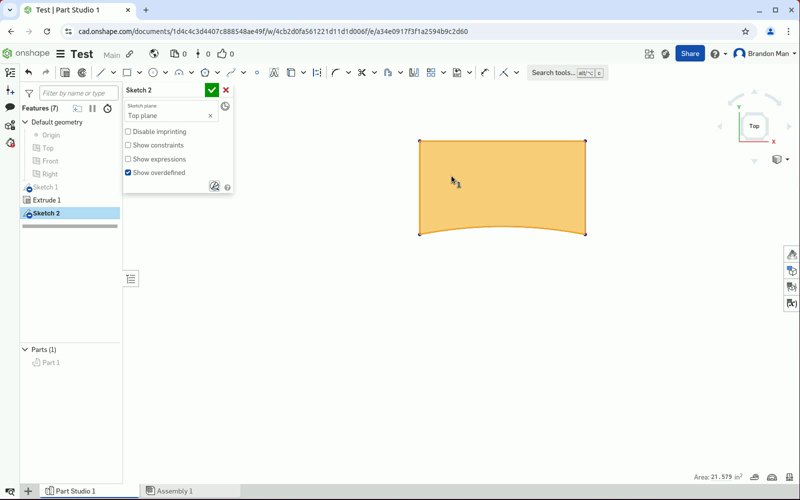
scroll(-6)
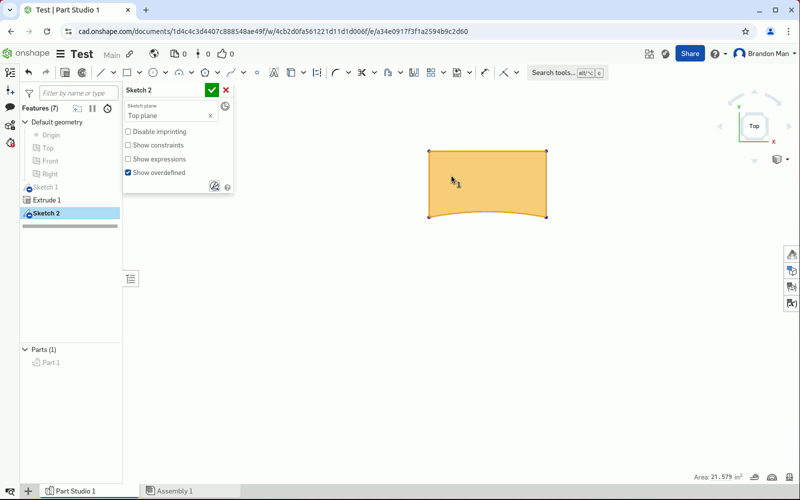
scroll(-6)
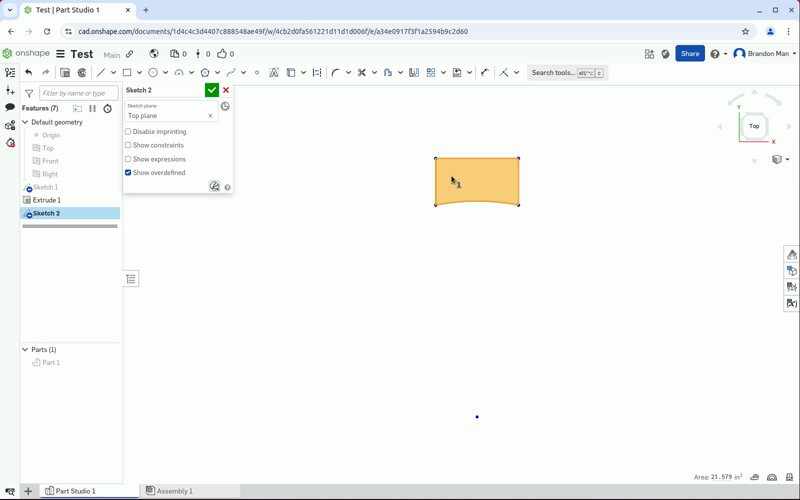
scroll(-6)
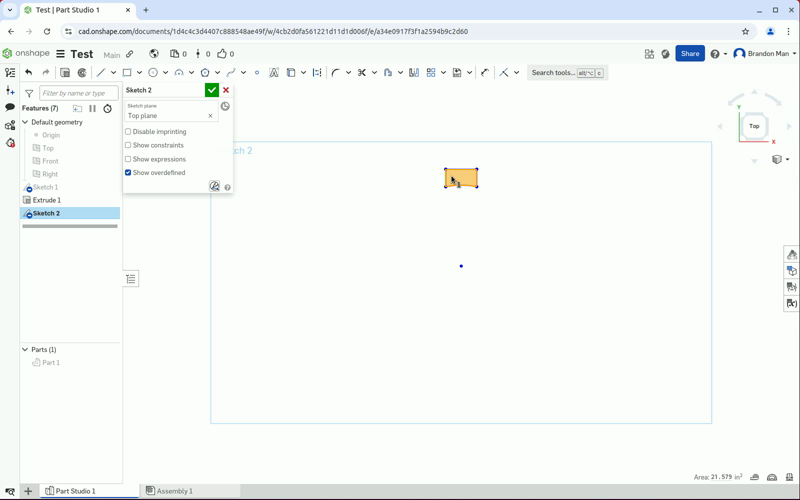
mouse_move(73, 352)
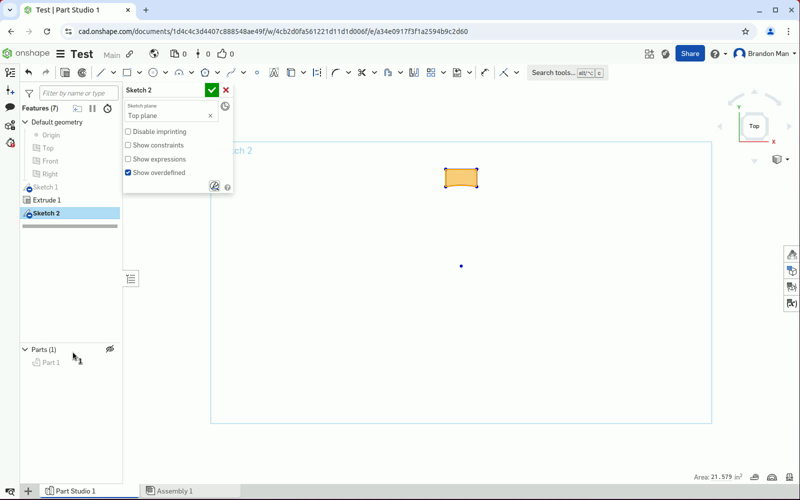
key(shift+y)
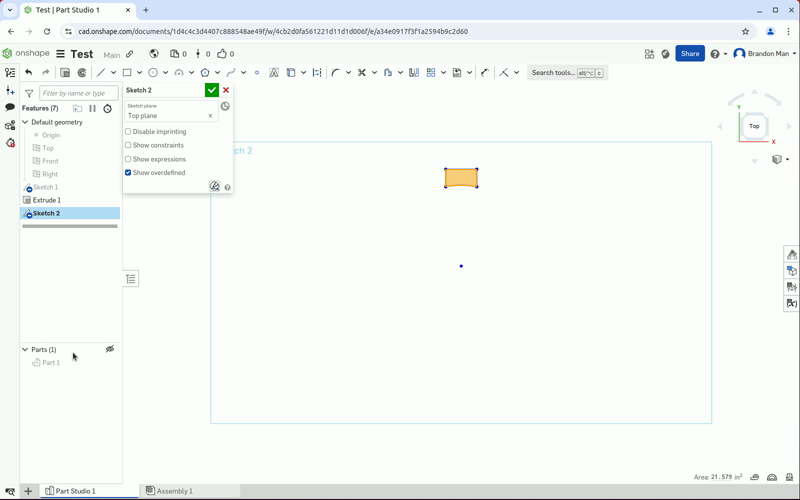
key(shift+e)
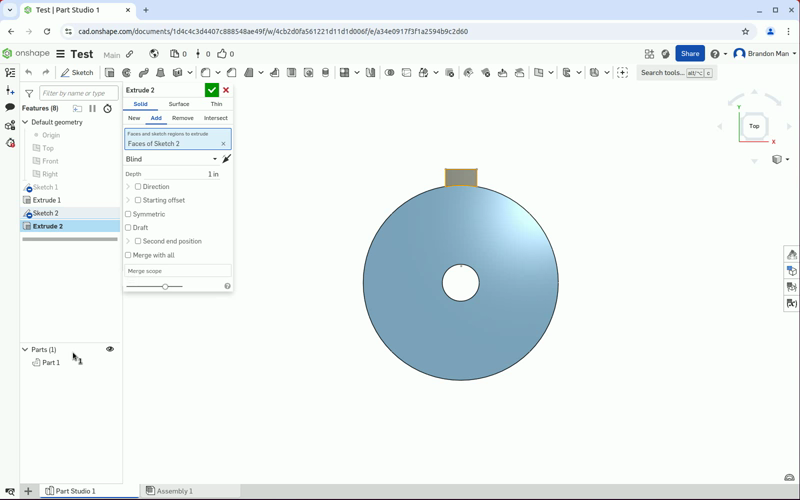
mouse_move(143, 106)
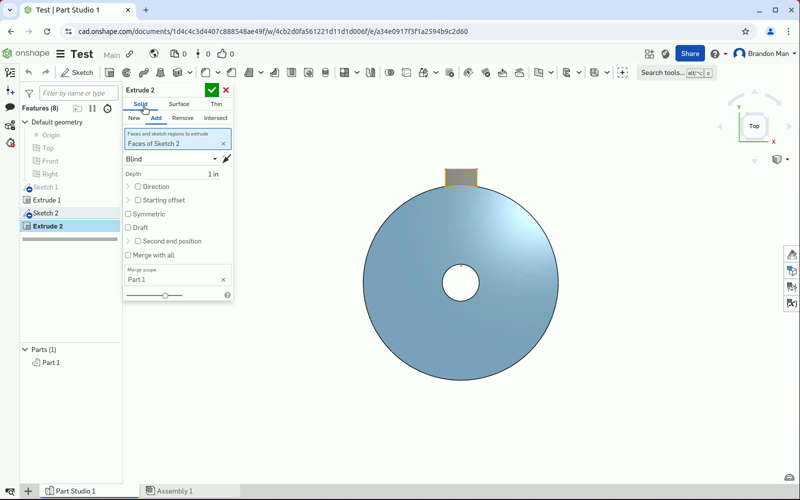
click(143, 106)
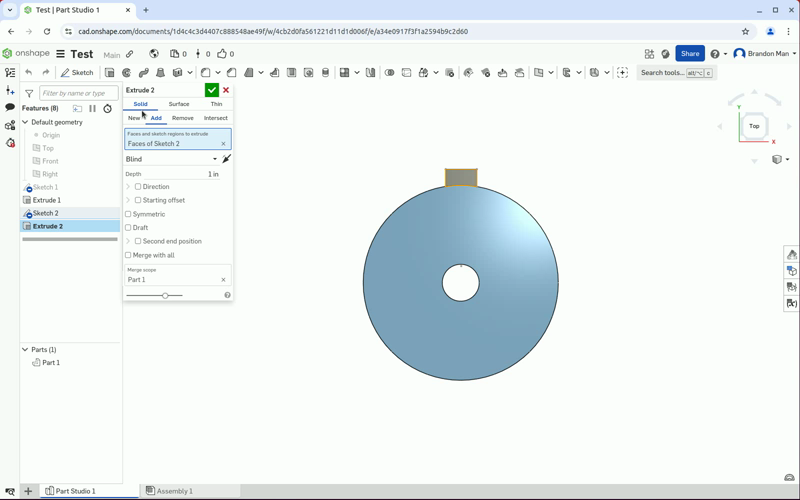
mouse_move(137, 120)
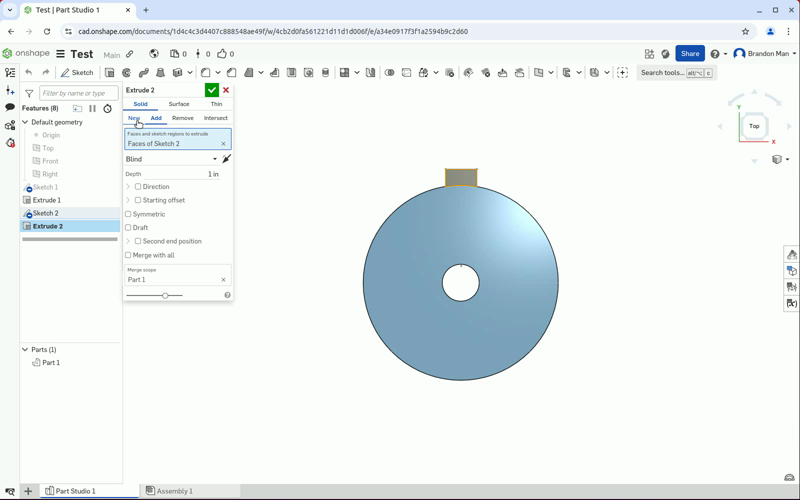
click(137, 120)
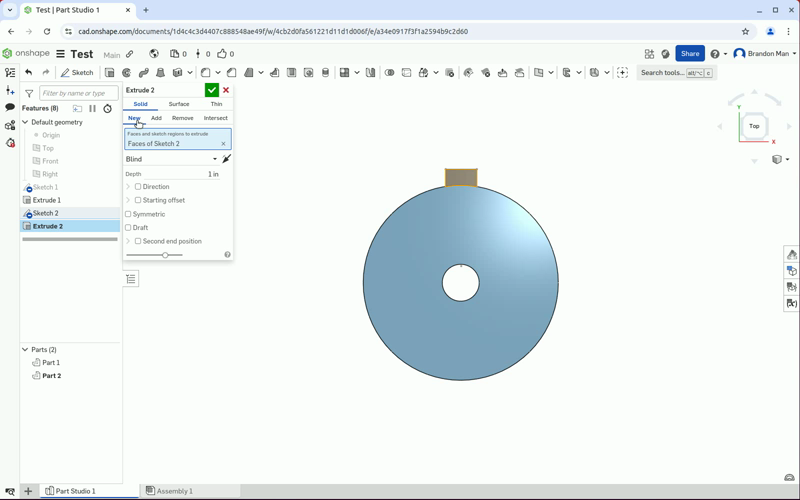
key(tab, 4)
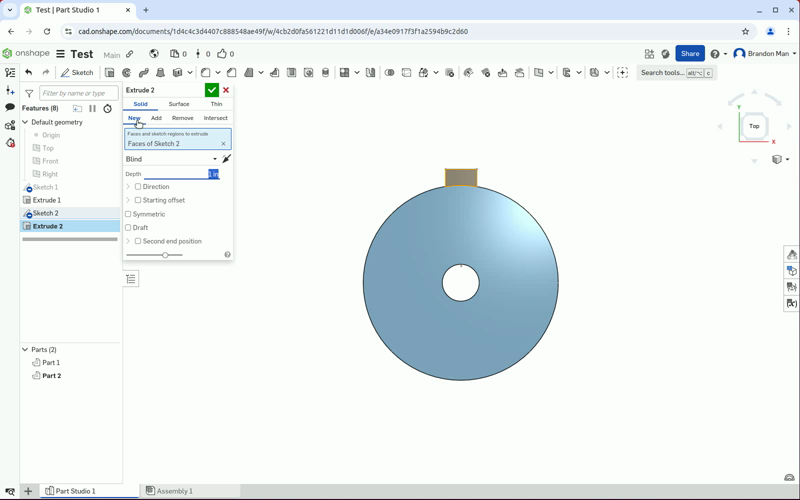
text(19.979)
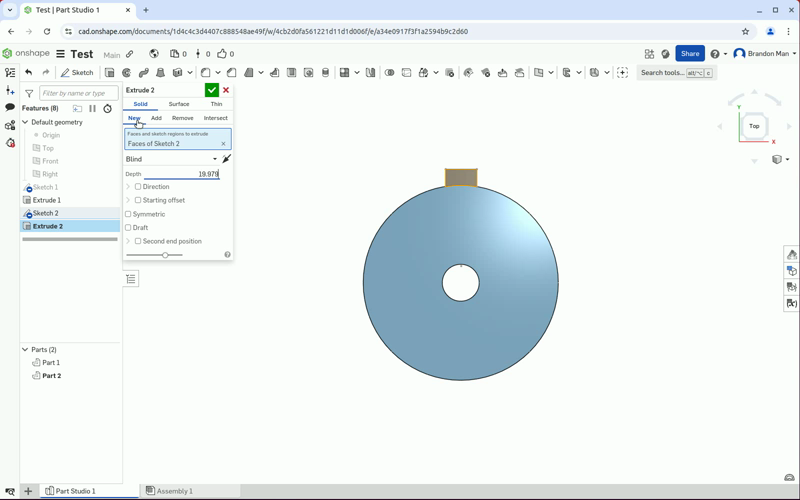
key(enter)
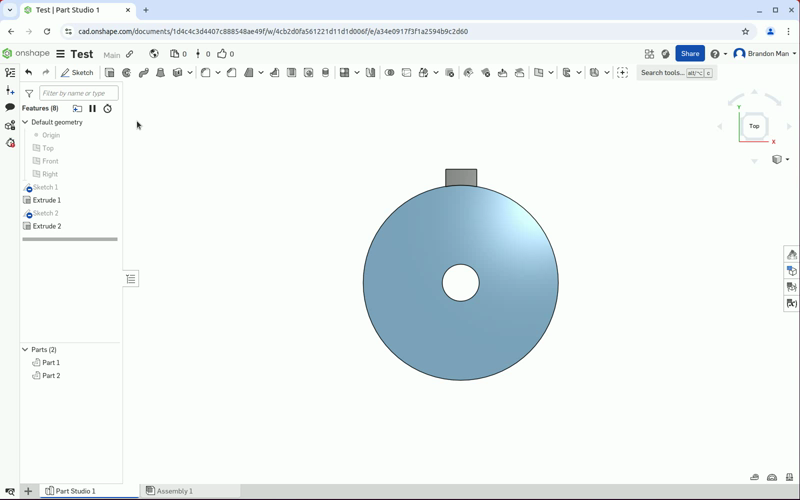
key(shift+h)
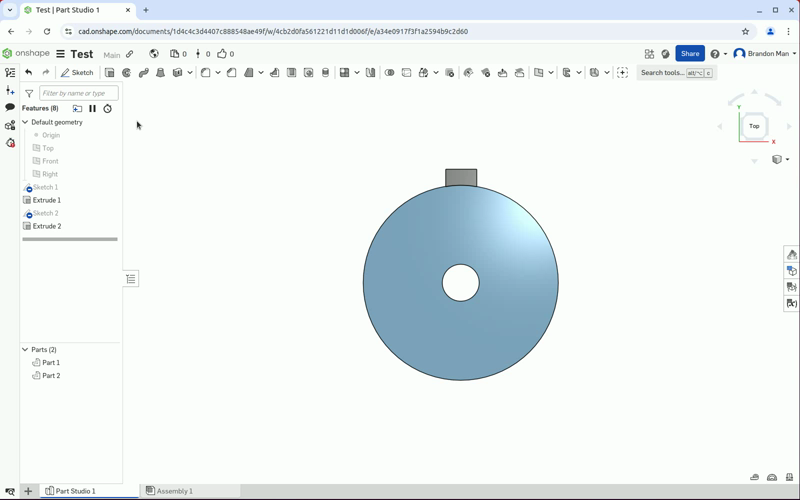
key(shift+h)
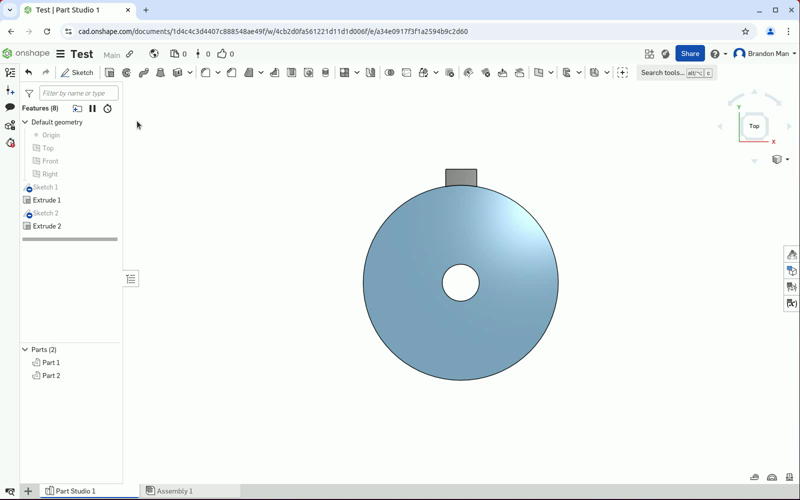
mouse_move(73, 189)
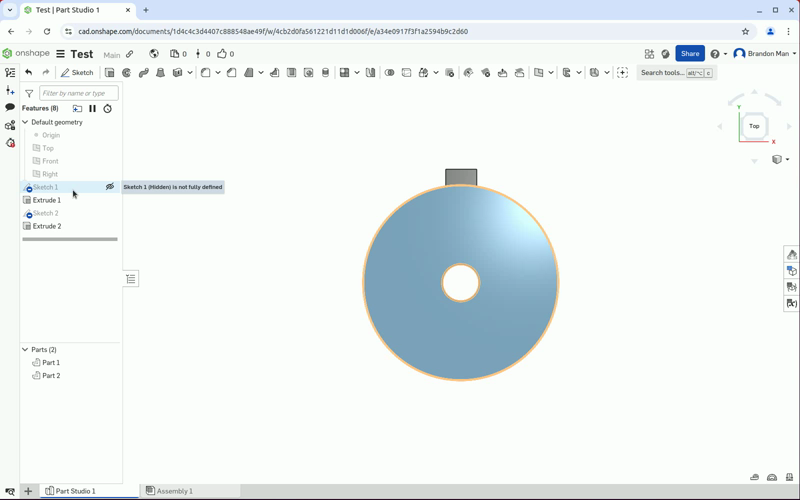
click(73, 189)
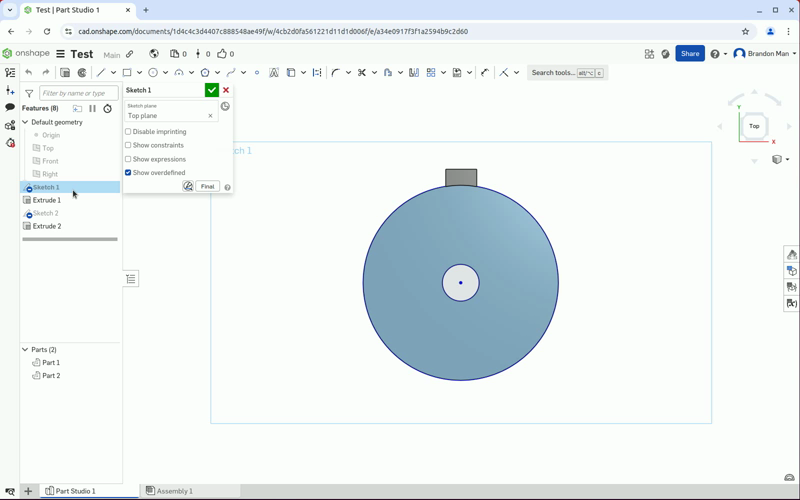
mouse_move(229, 92)
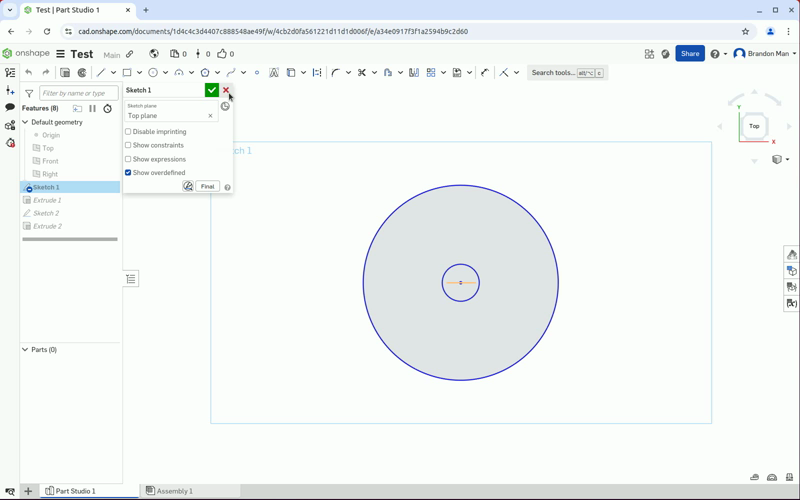
click(229, 92)
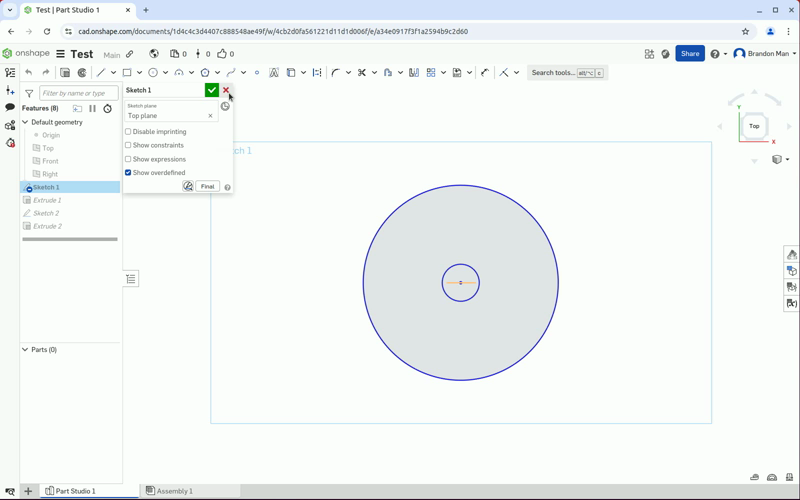
key(shift+s)
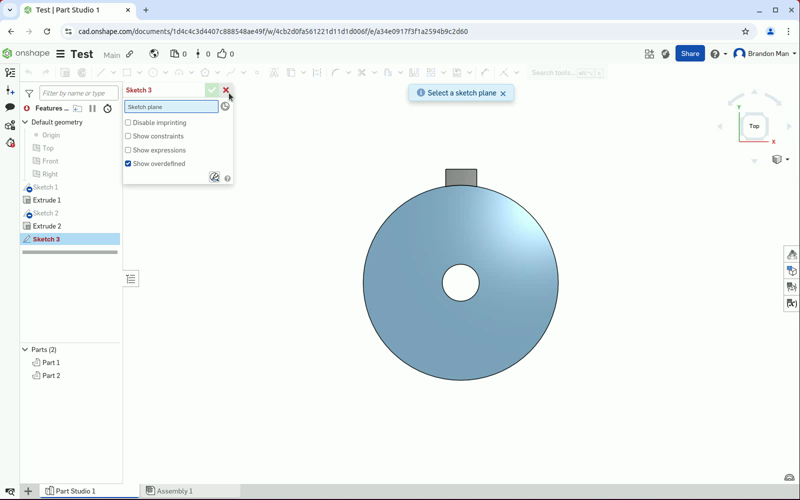
mouse_move(73, 150)
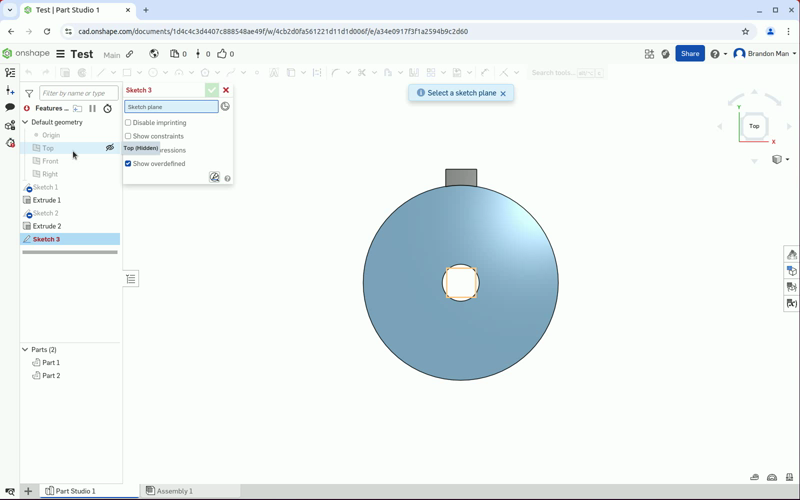
click(73, 150)
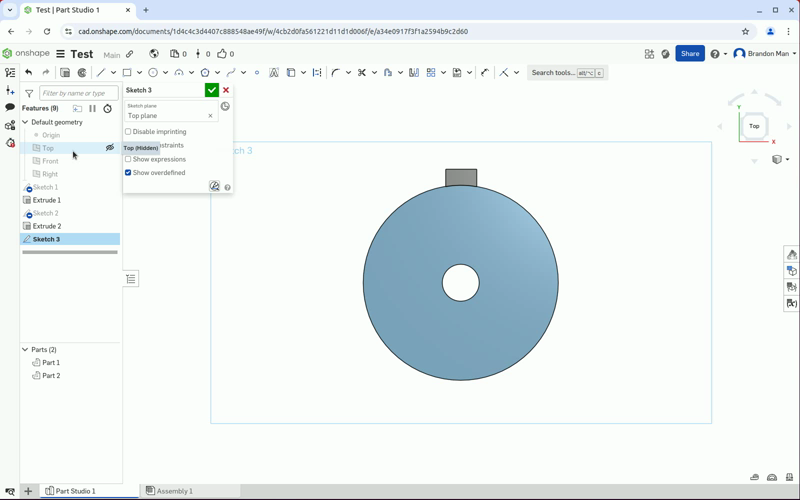
mouse_move(73, 352)
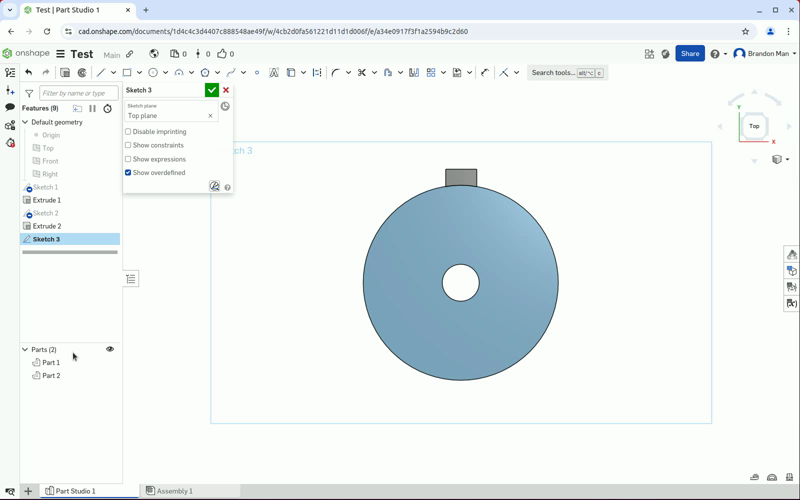
key(y)
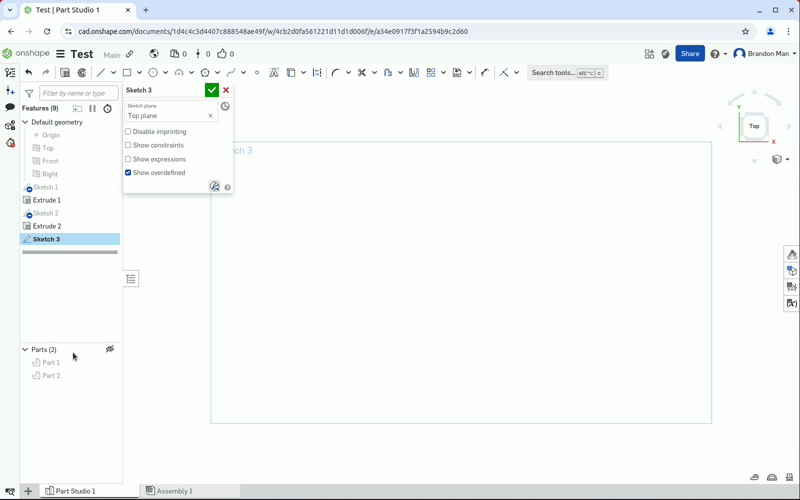
key(l)
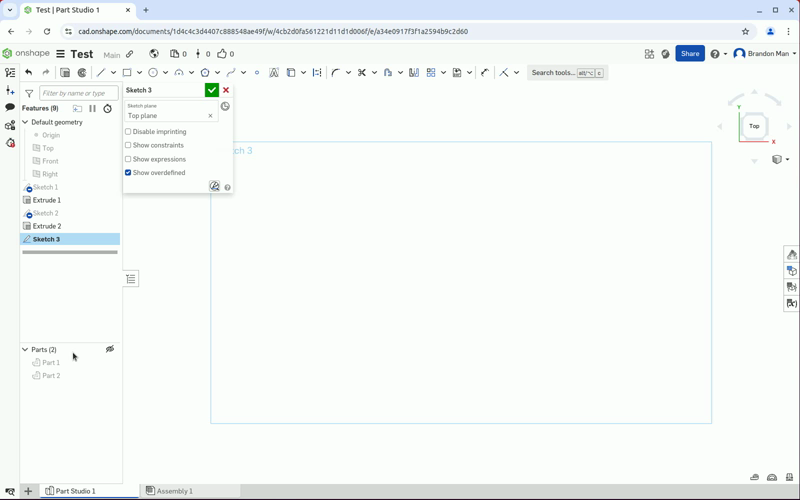
key_down(shift)
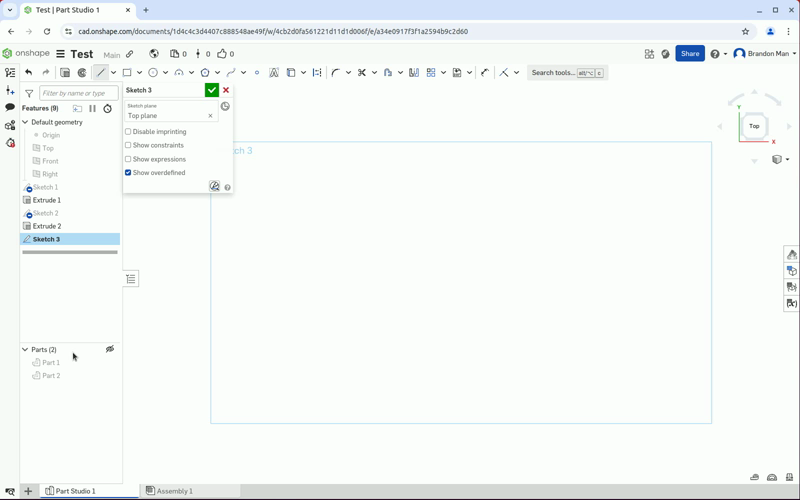
mouse_move(556, 298)
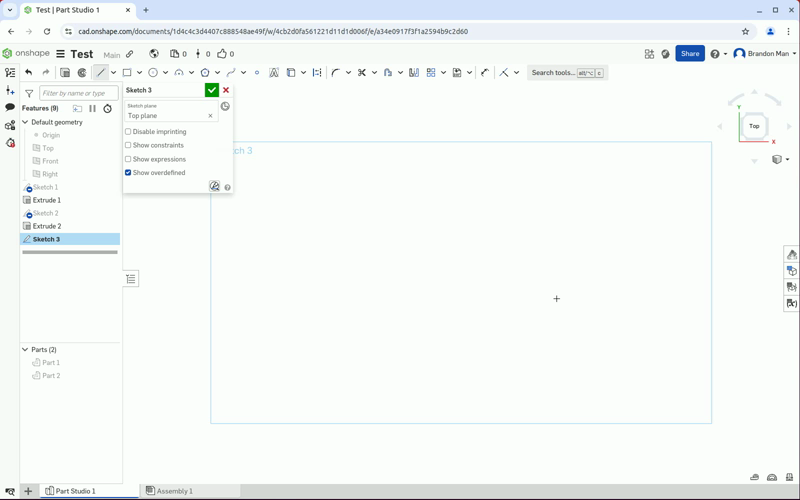
click(556, 298)
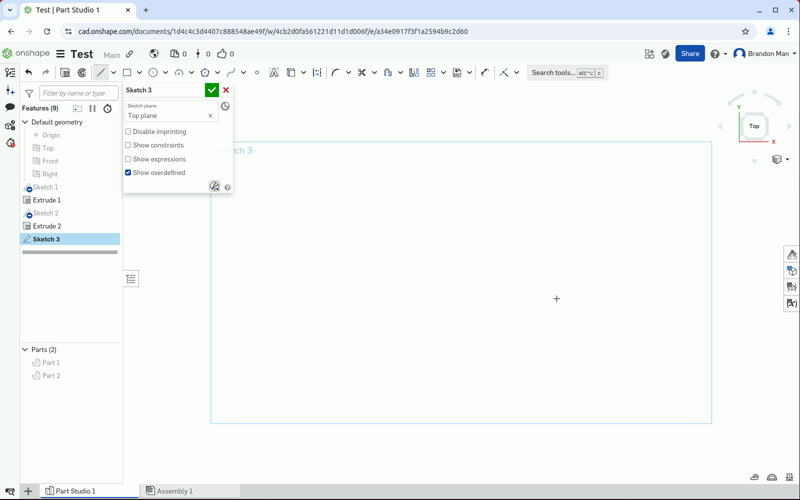
key_up(shift)
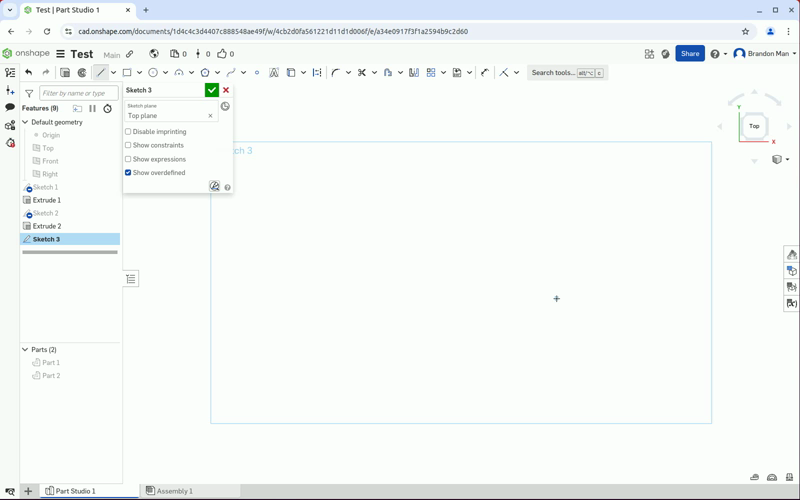
key_down(shift)
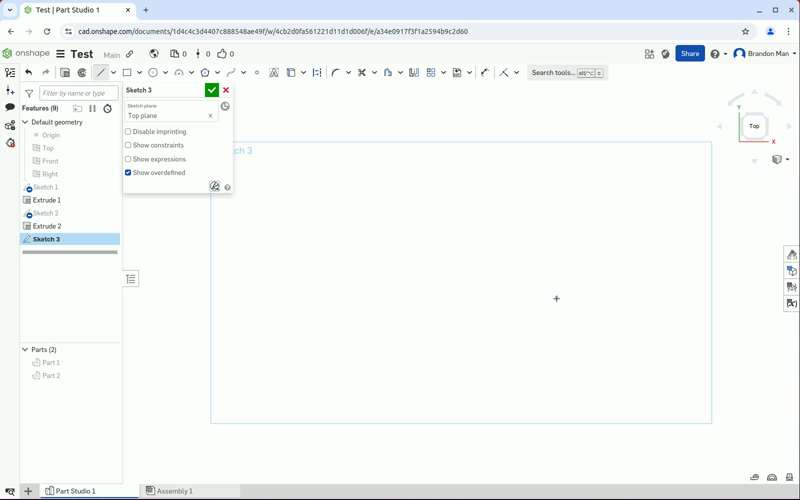
mouse_move(586, 298)
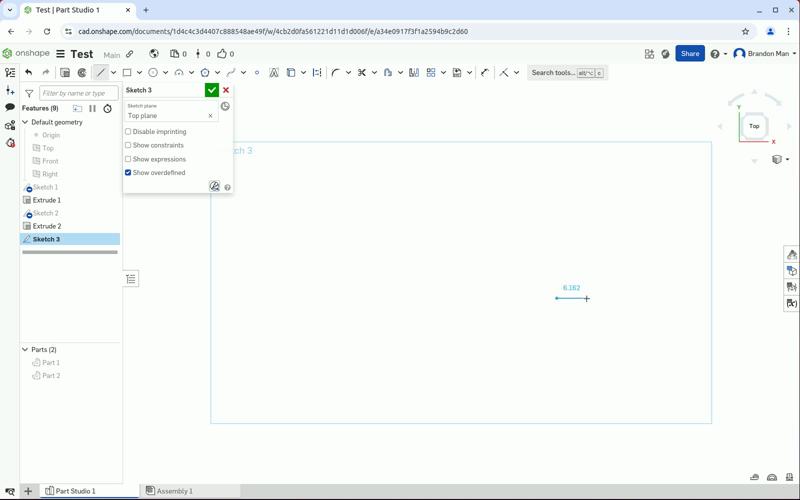
mouse_move(574, 298)
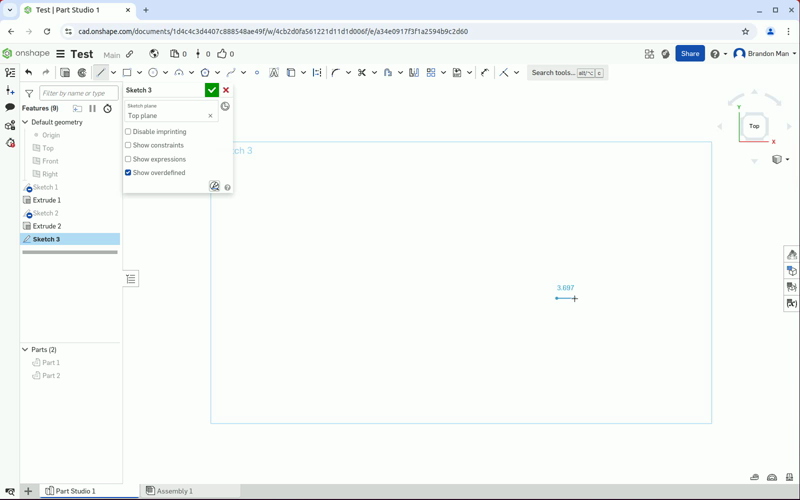
click(574, 298)
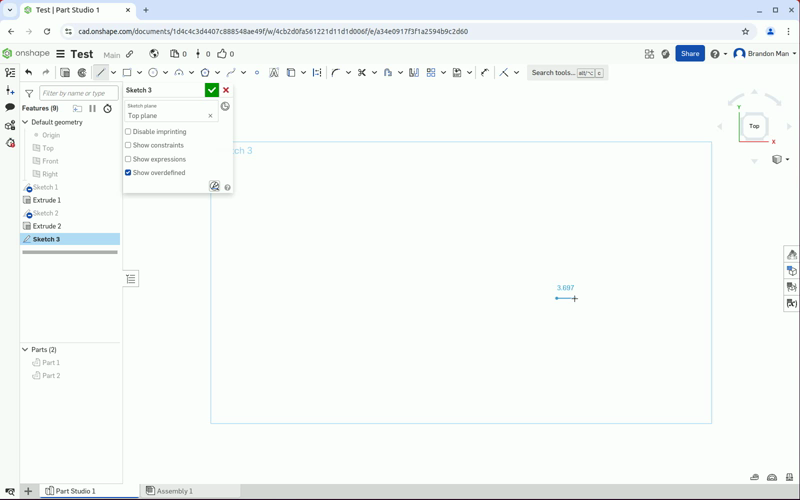
key_up(shift)
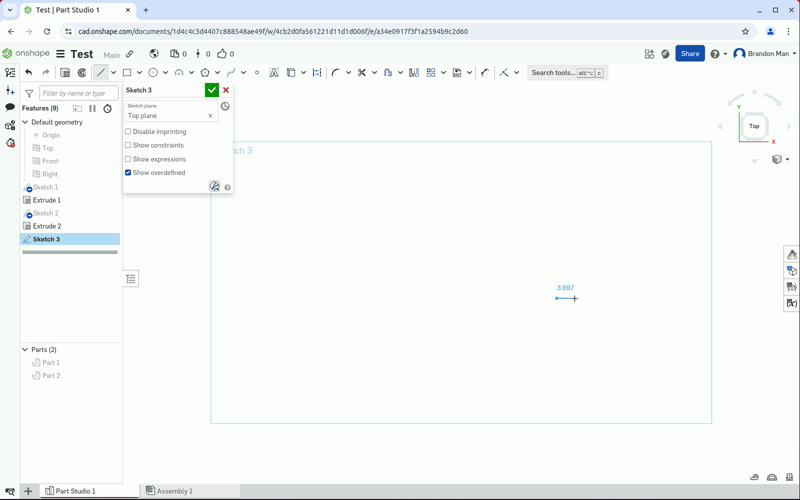
key_down(shift)
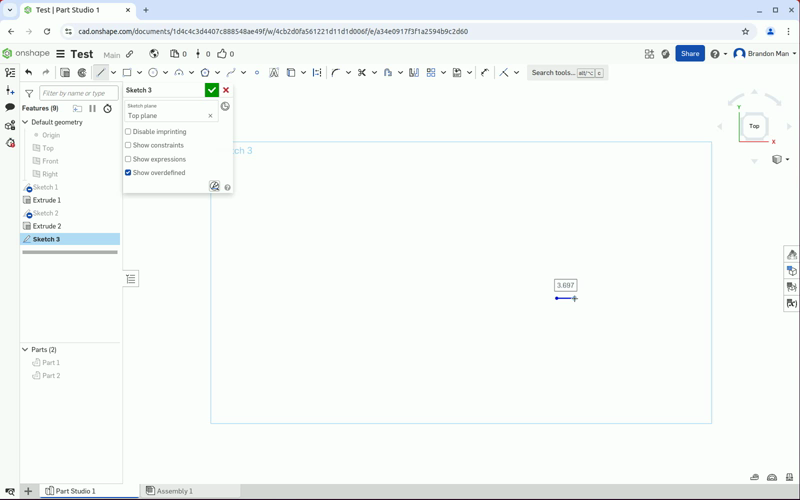
mouse_move(589, 298)
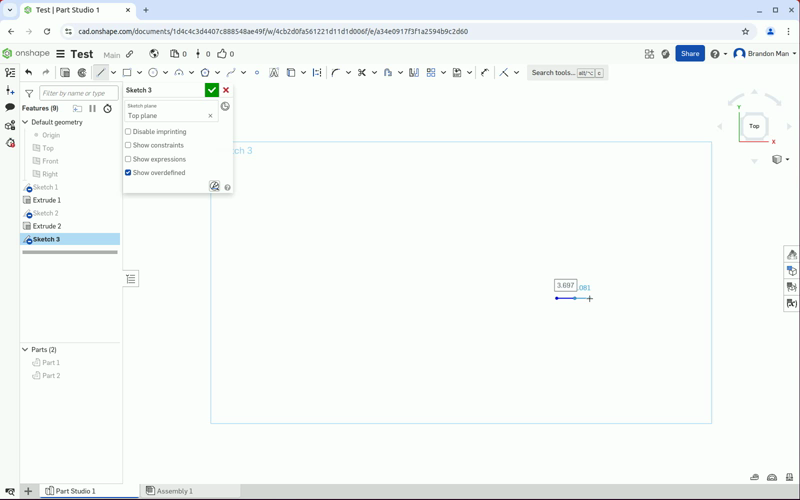
mouse_move(574, 267)
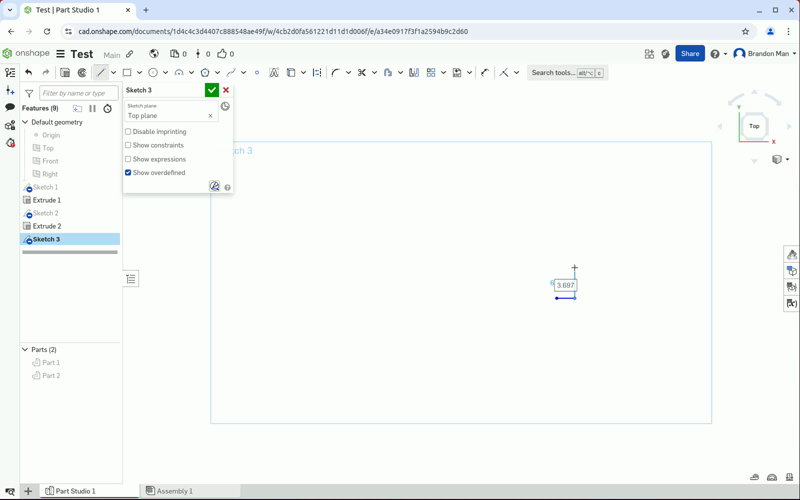
click(574, 267)
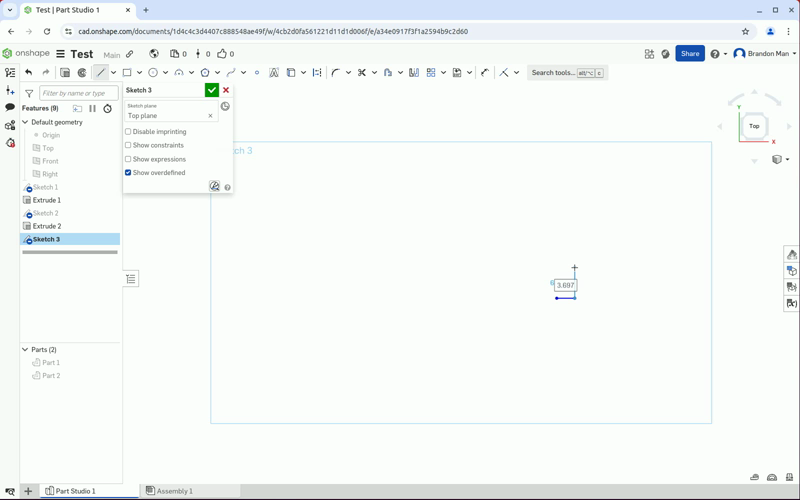
key_up(shift)
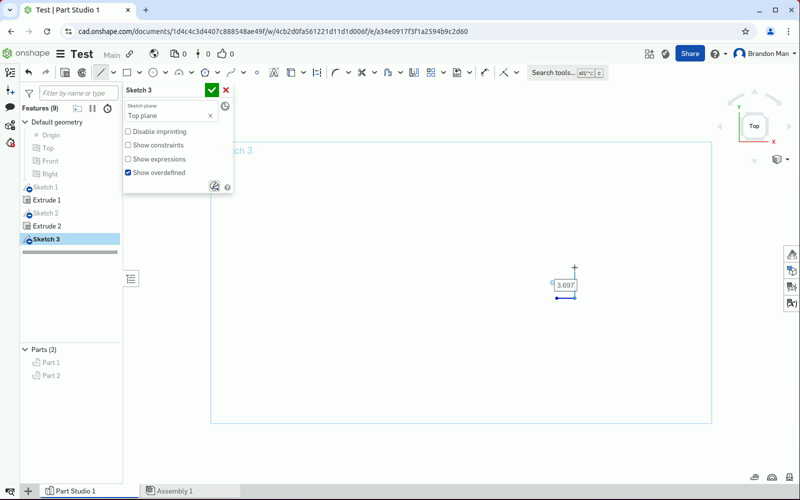
key_down(shift)
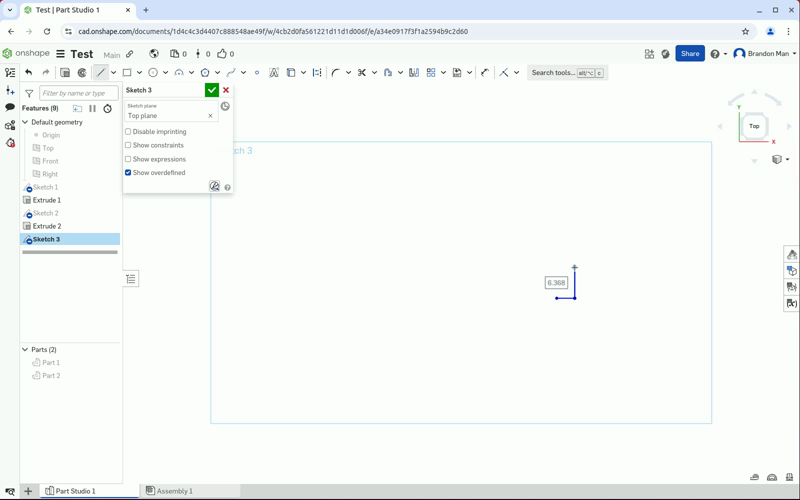
mouse_move(589, 267)
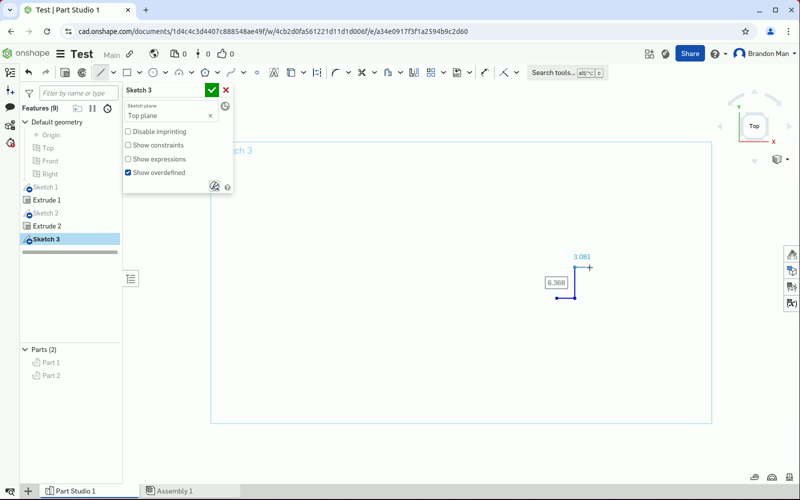
mouse_move(556, 267)
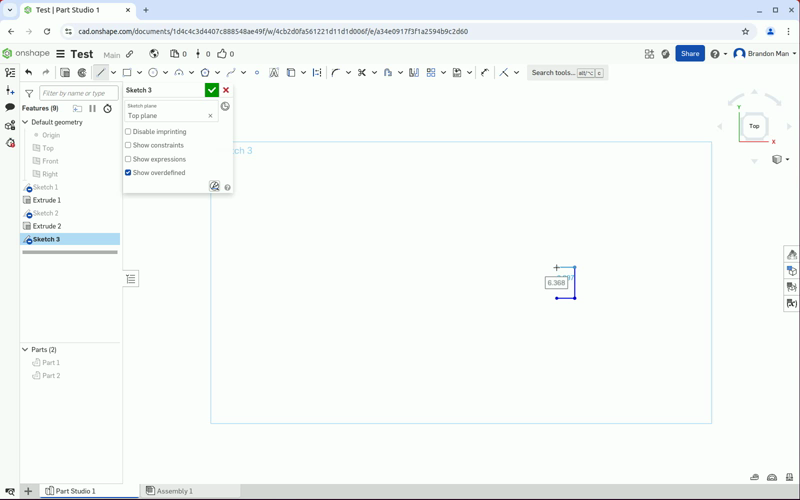
click(556, 267)
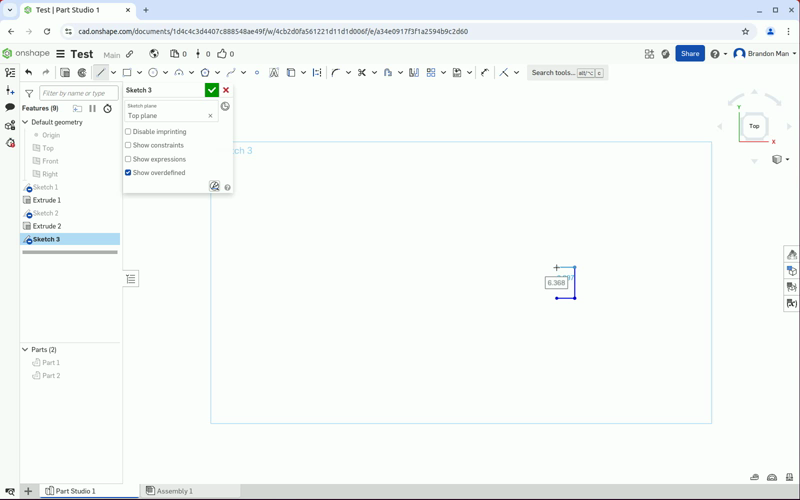
key_up(shift)
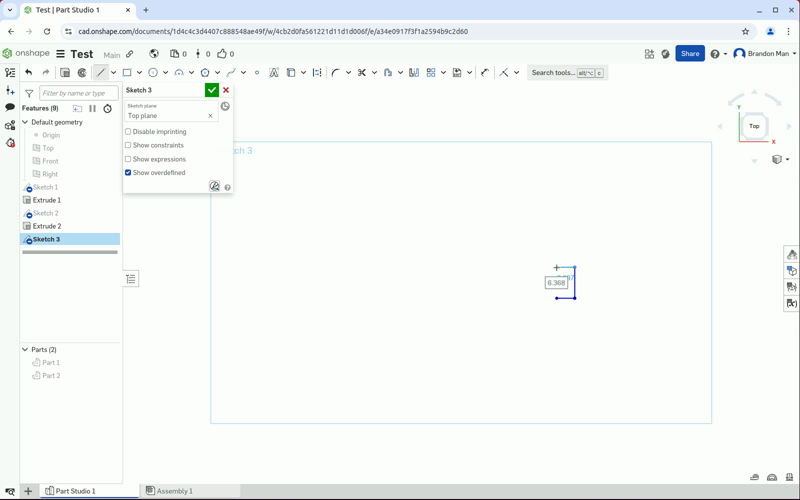
key(esc)
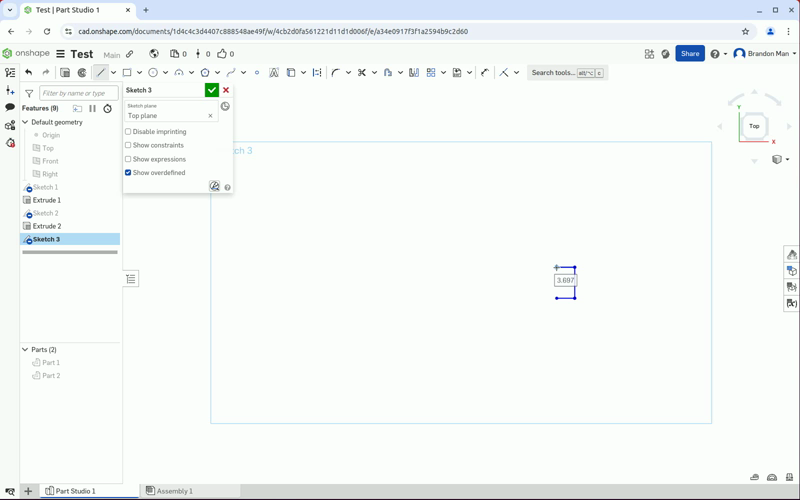
key(a)
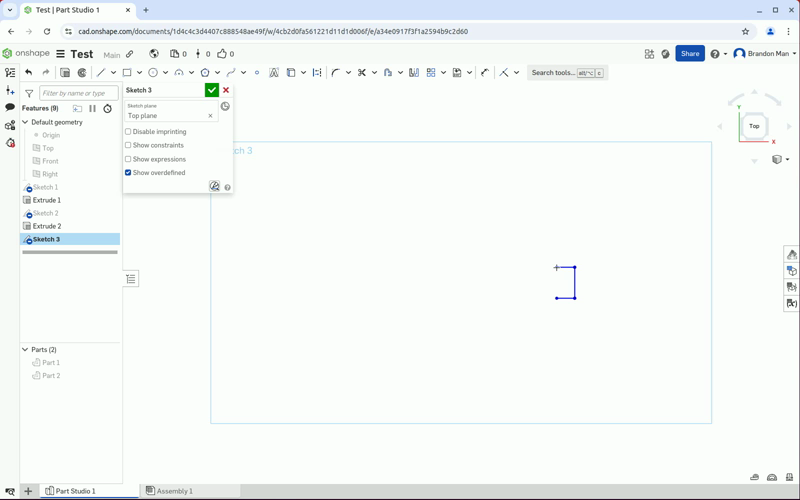
mouse_move(556, 267)
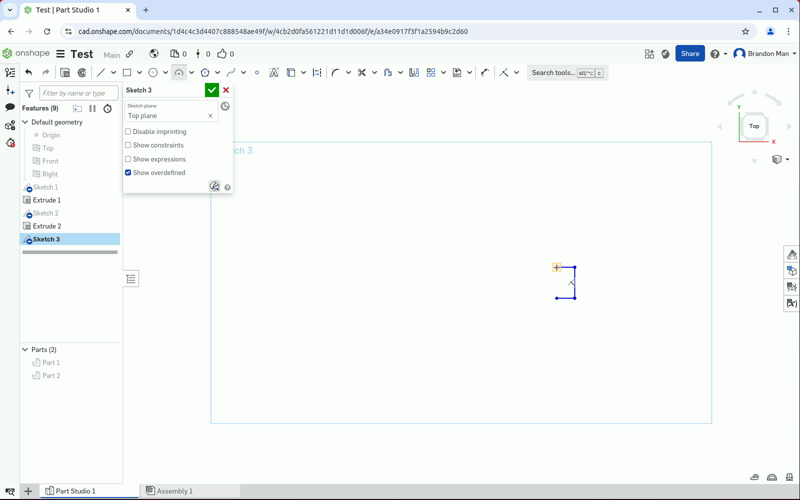
click(556, 267)
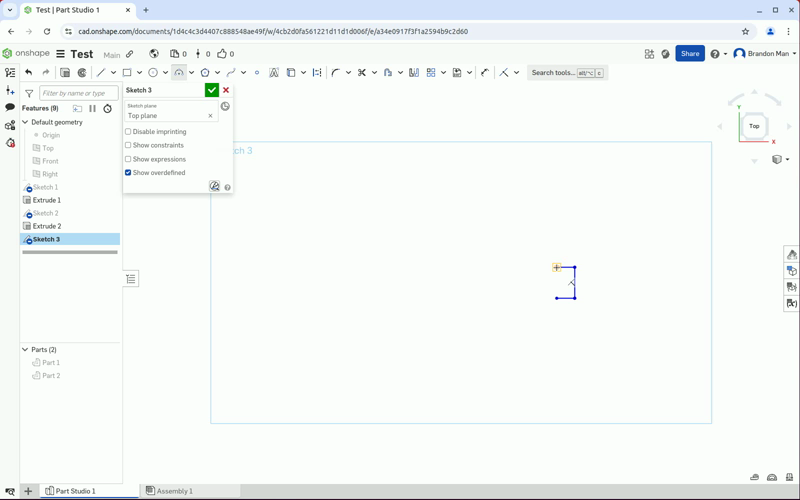
mouse_move(556, 298)
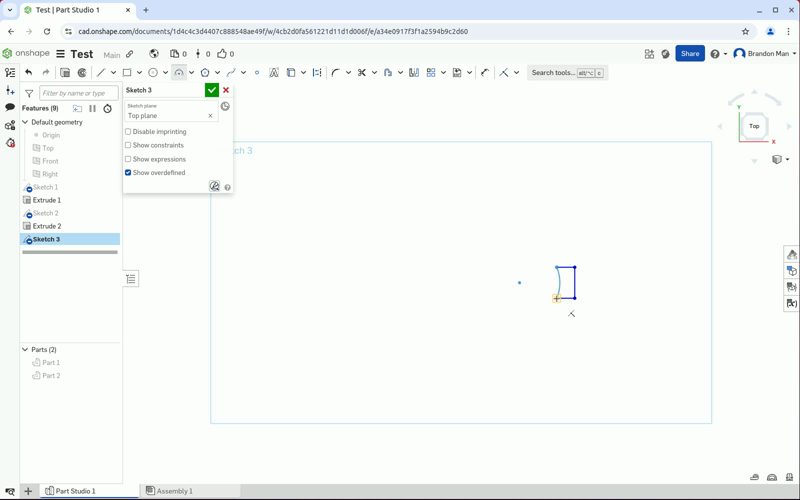
click(556, 298)
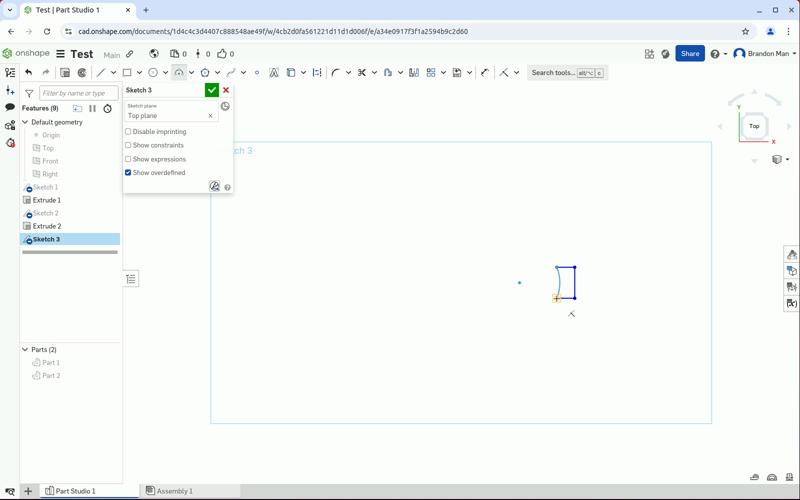
key_down(shift)
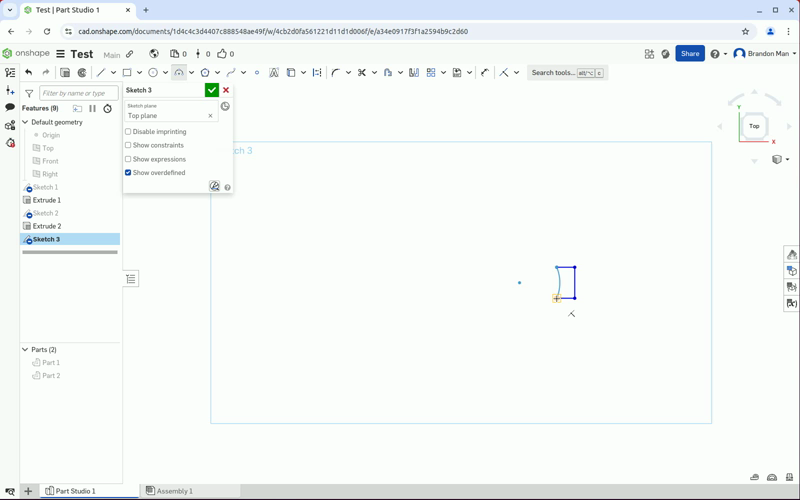
mouse_move(558, 282)
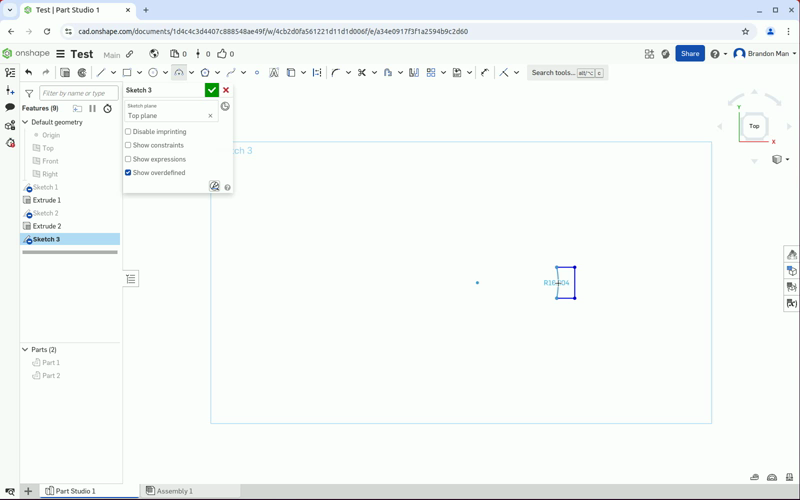
click(558, 282)
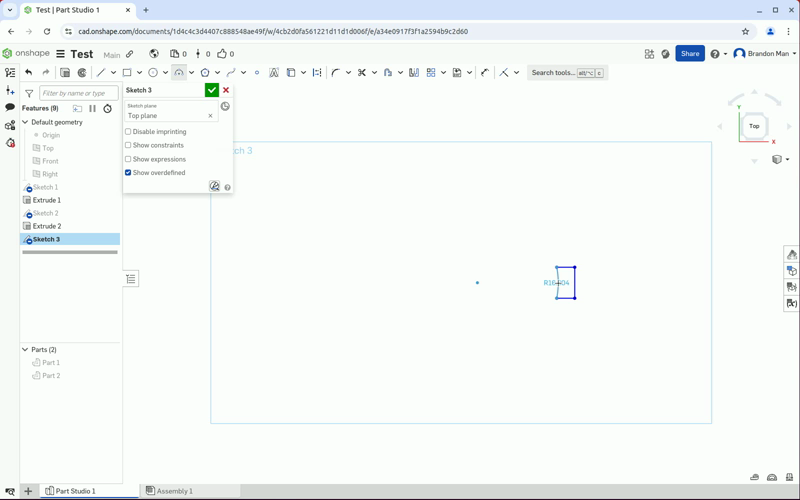
key_up(shift)
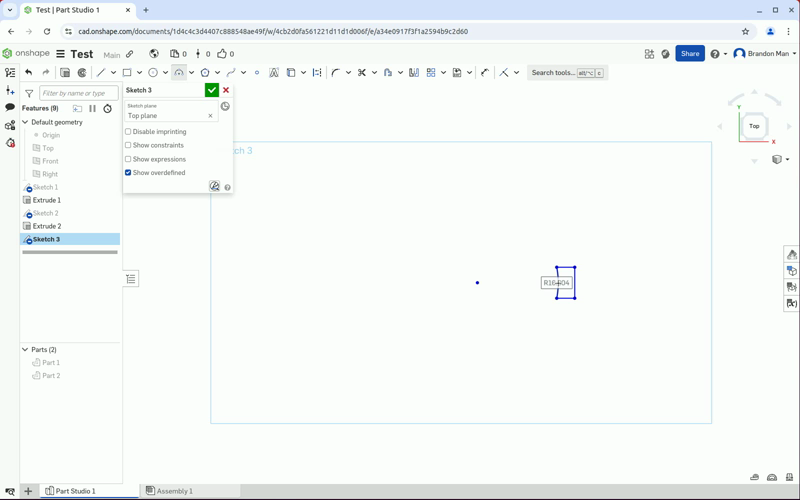
key(esc)
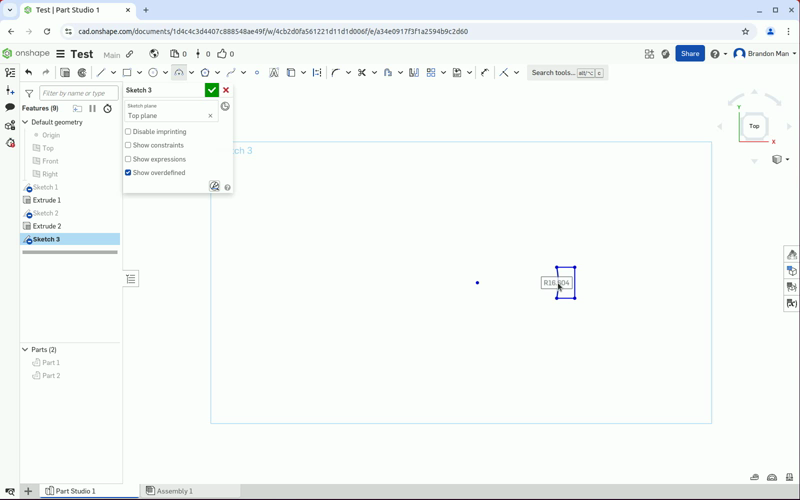
mouse_move(571, 283)
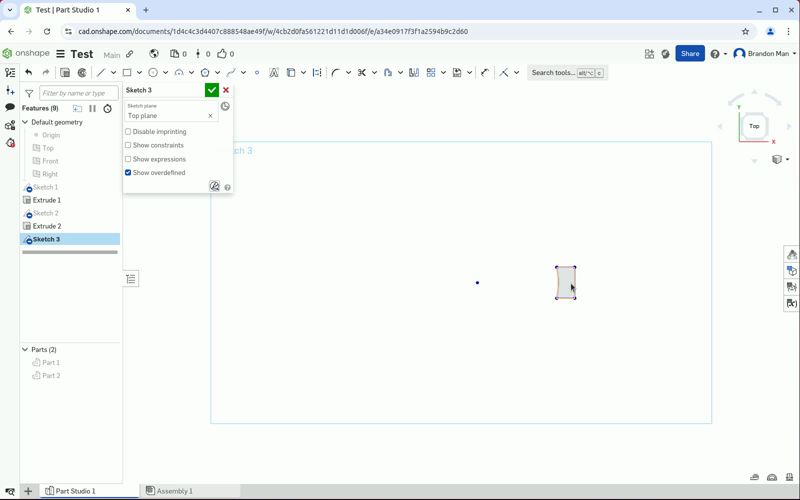
scroll(6)
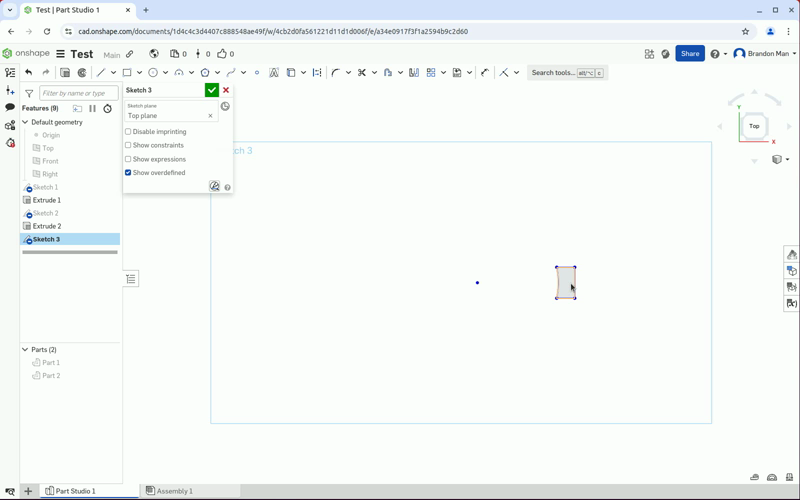
scroll(6)
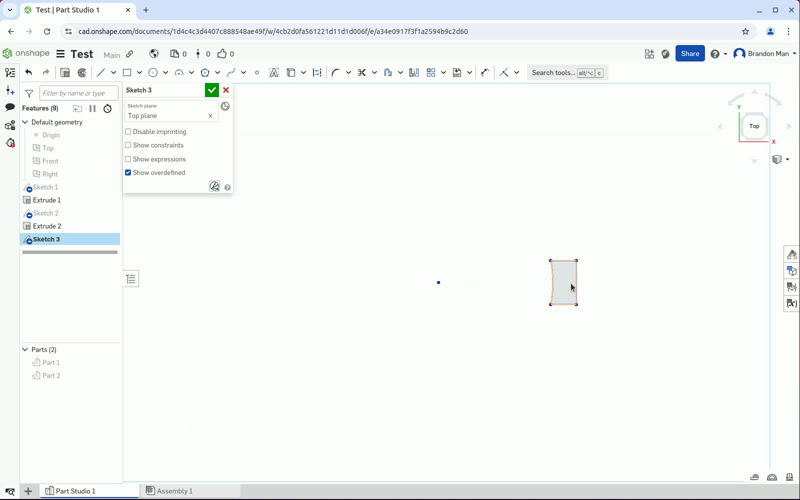
scroll(6)
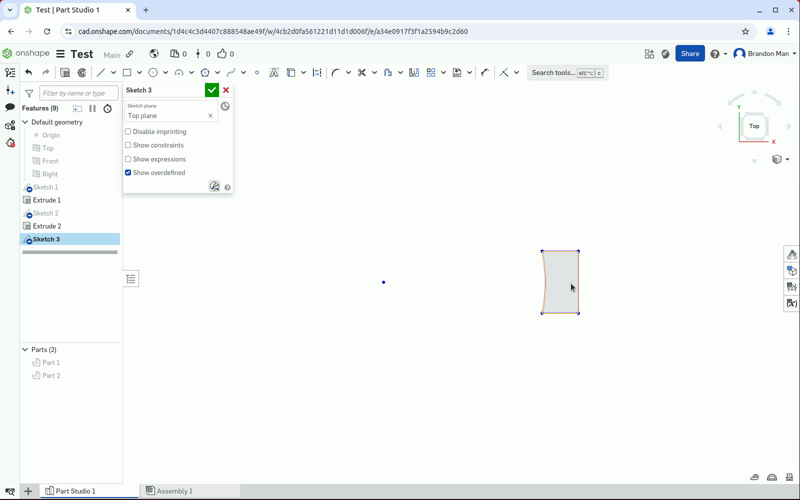
scroll(6)
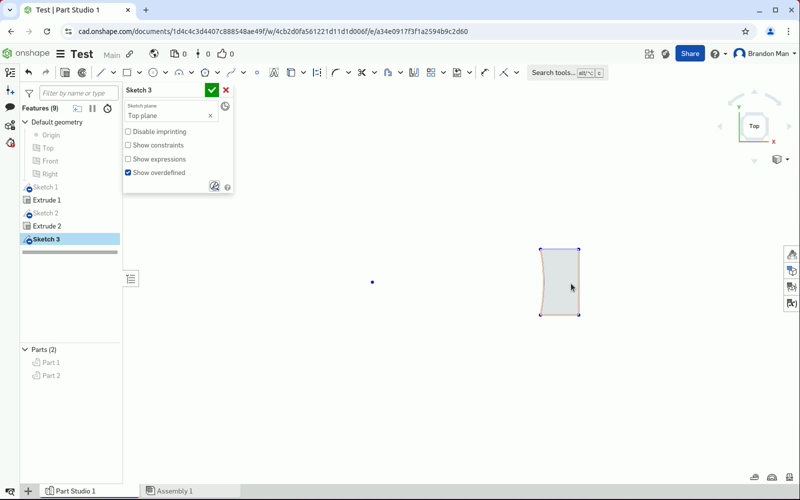
scroll(6)
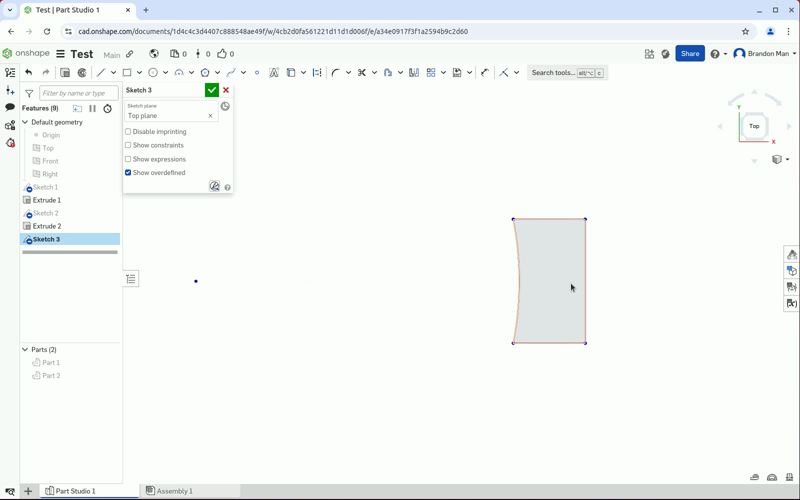
scroll(6)
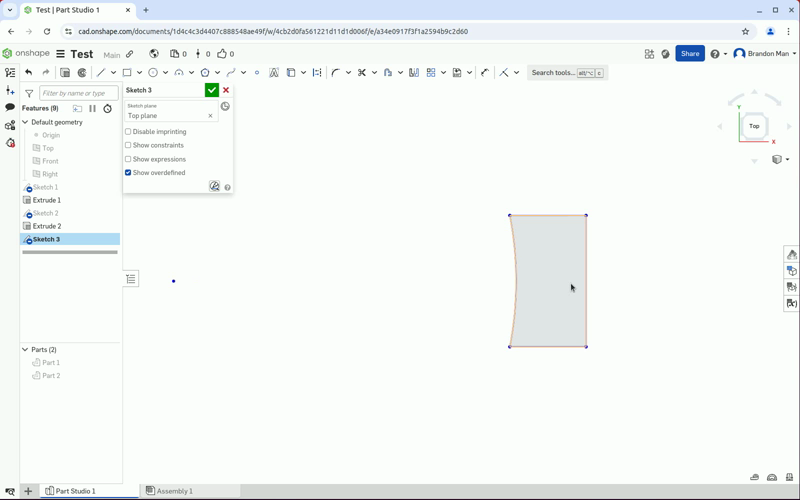
scroll(6)
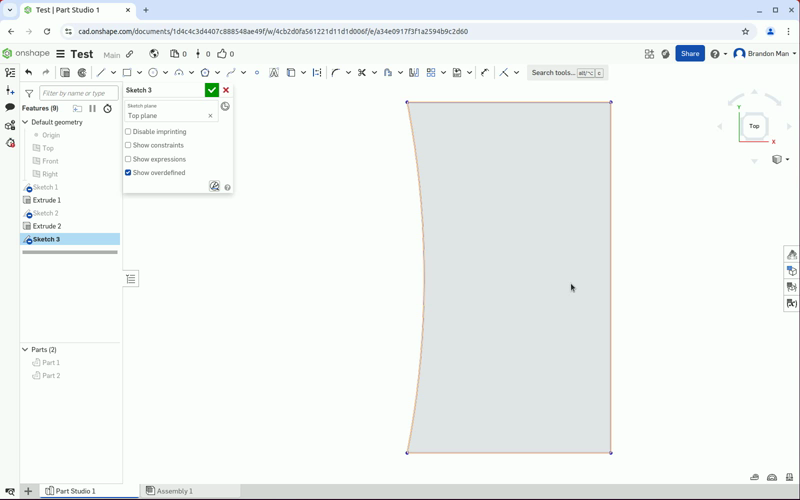
click(571, 283)
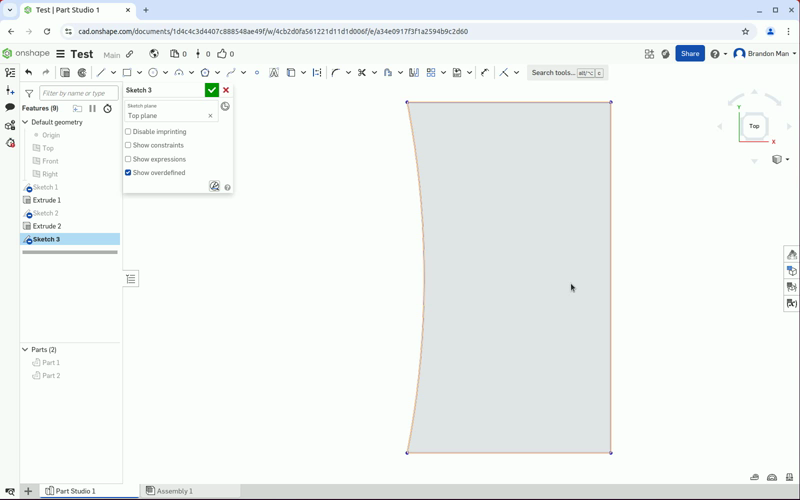
scroll(-6)
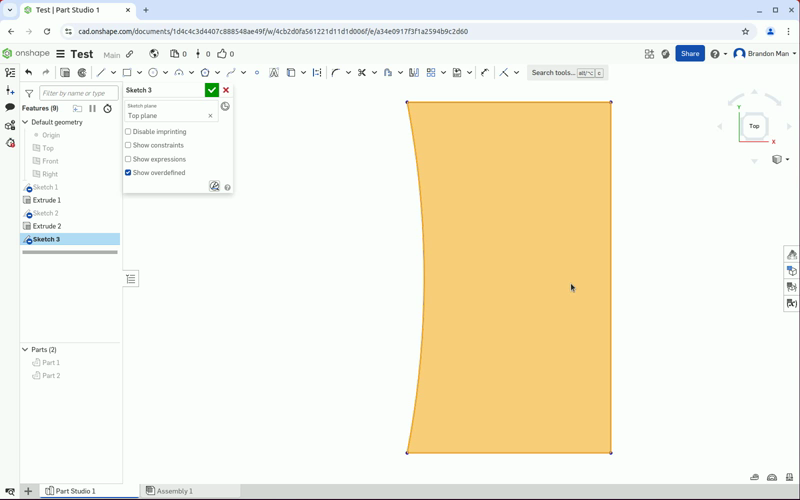
scroll(-6)
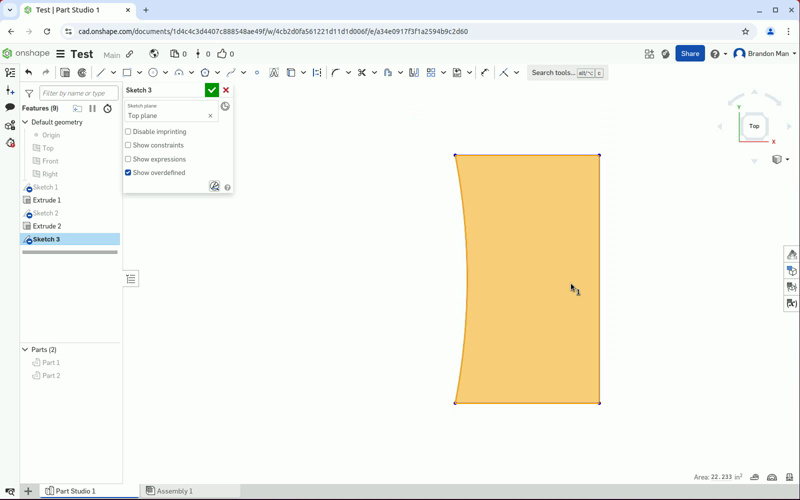
scroll(-6)
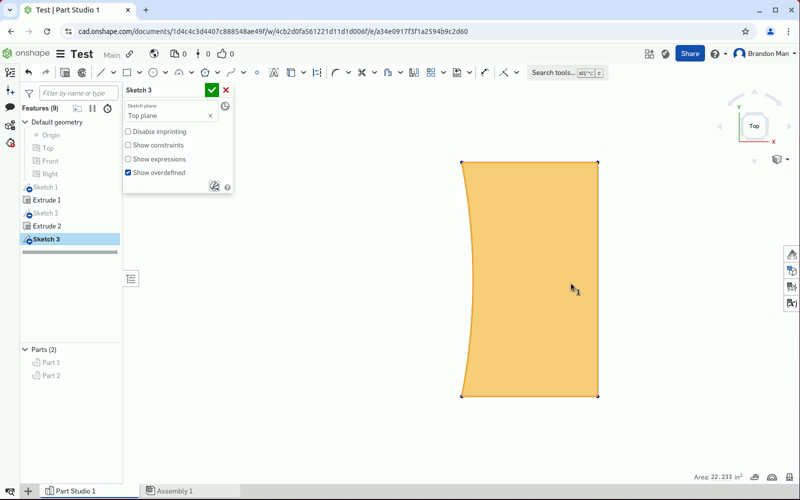
scroll(-6)
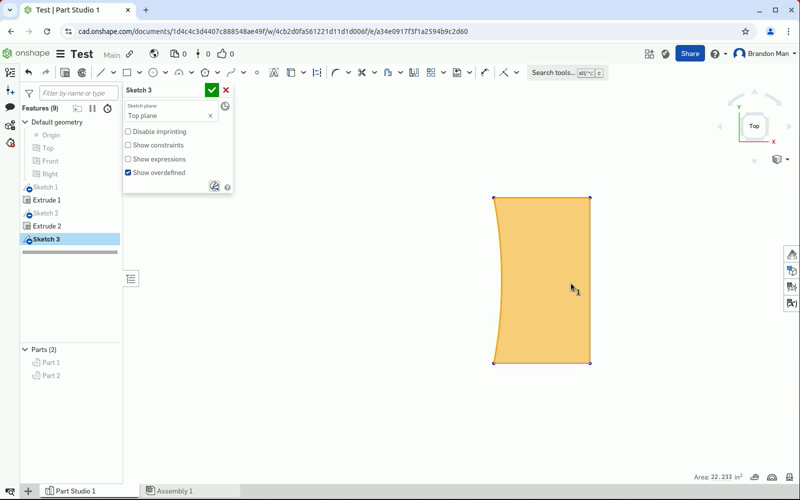
scroll(-6)
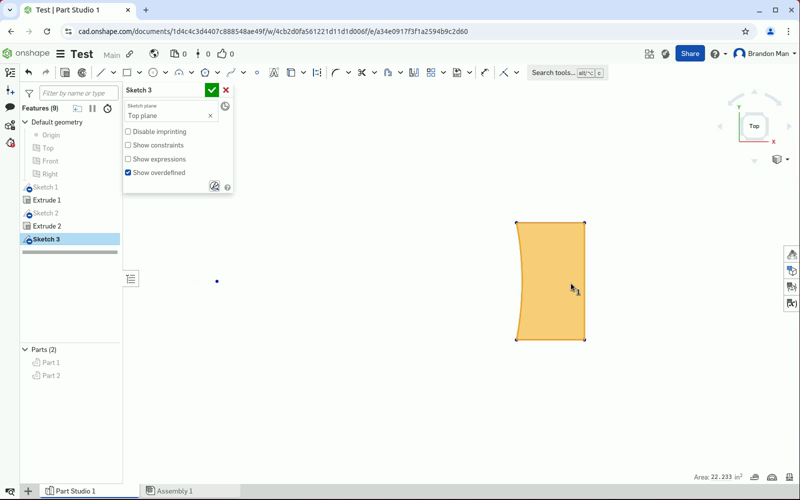
scroll(-6)
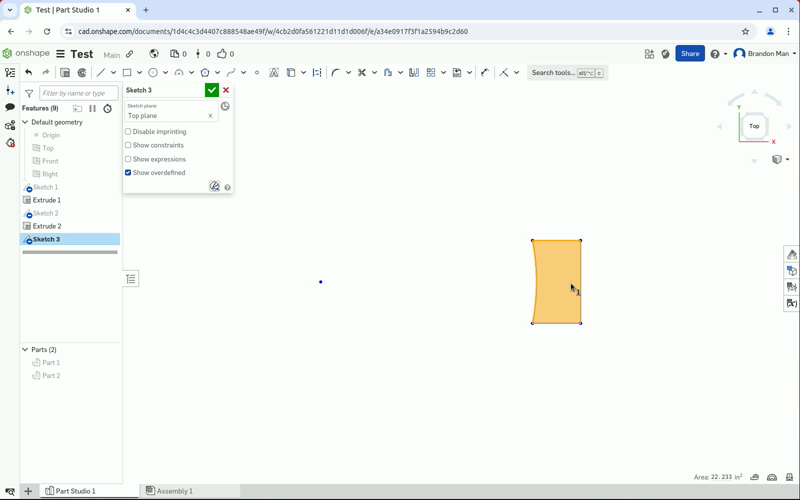
scroll(-6)
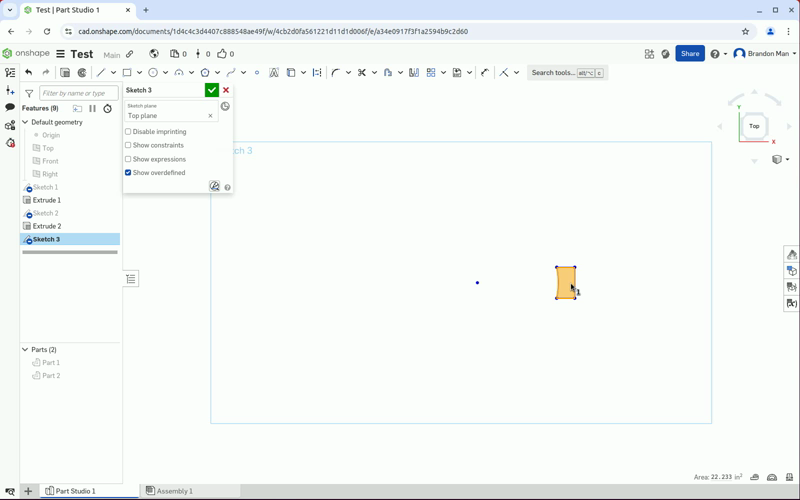
mouse_move(73, 352)
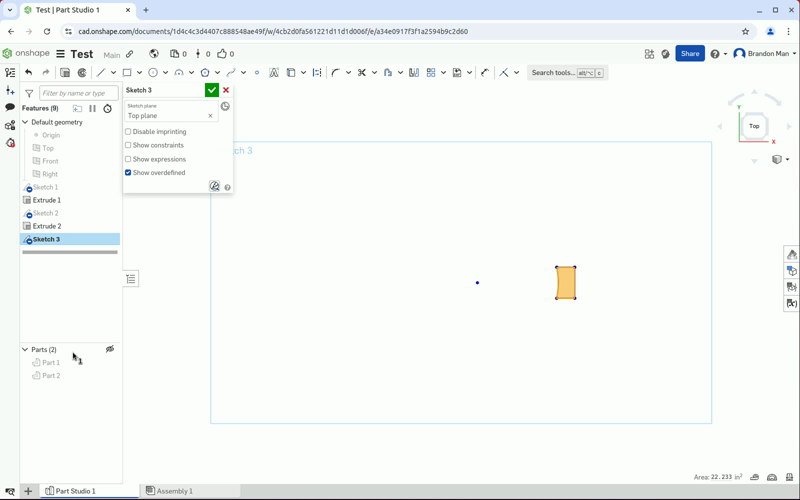
key(shift+y)
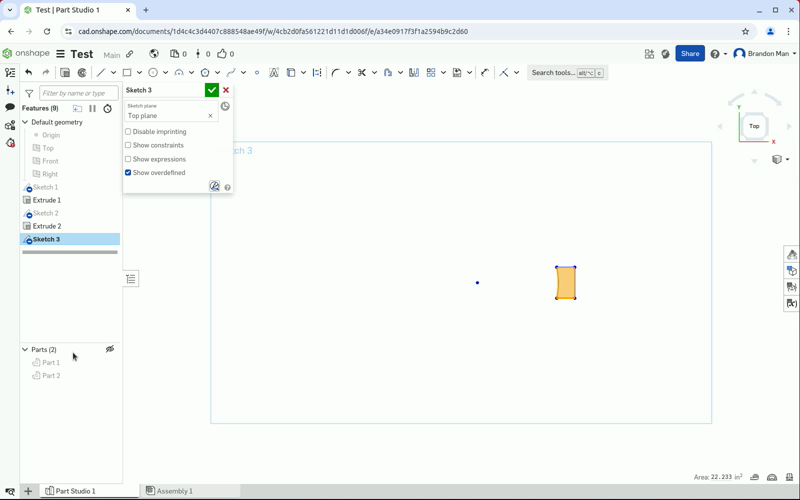
key(shift+e)
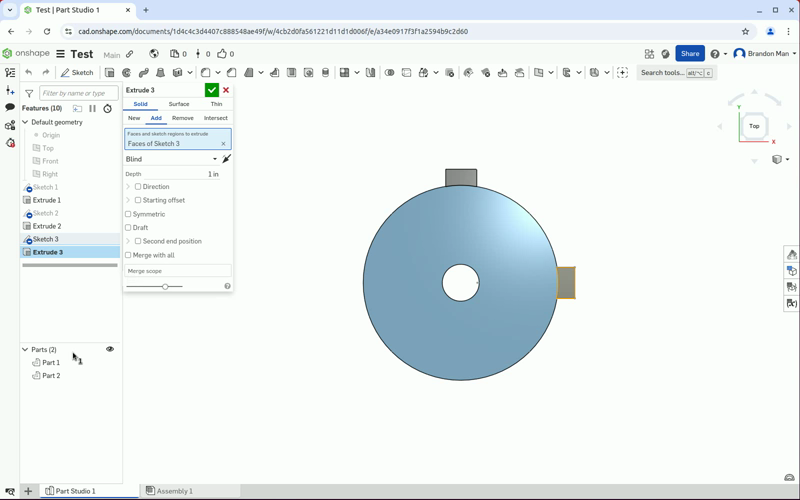
mouse_move(143, 106)
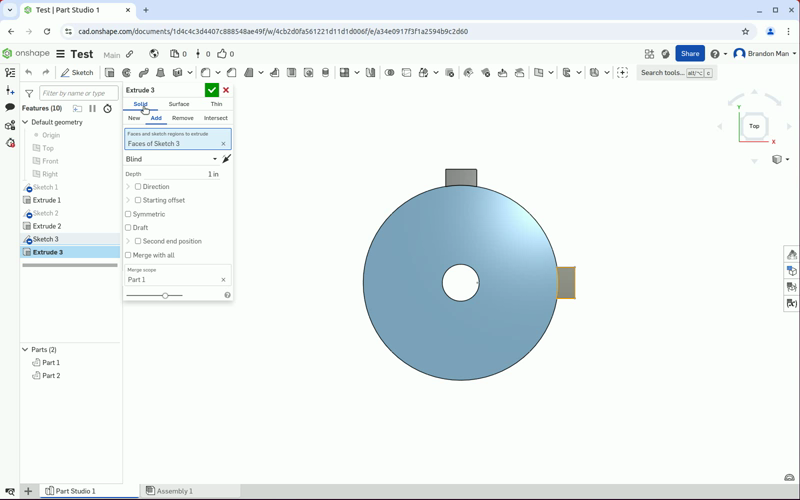
click(143, 106)
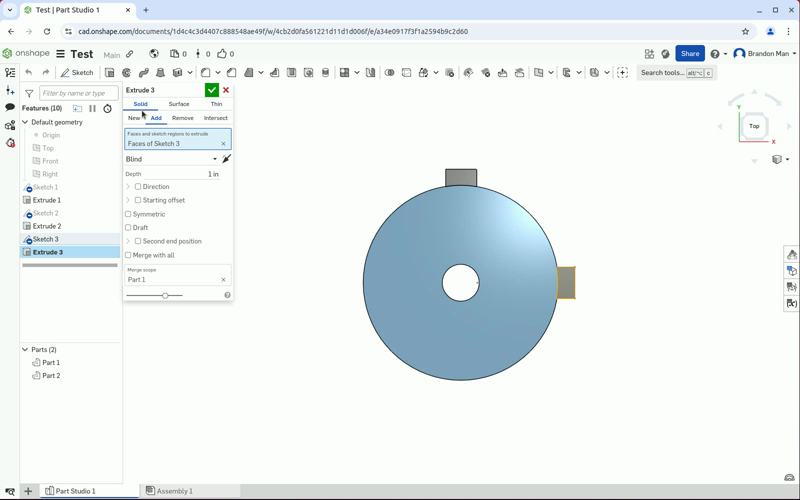
mouse_move(137, 120)
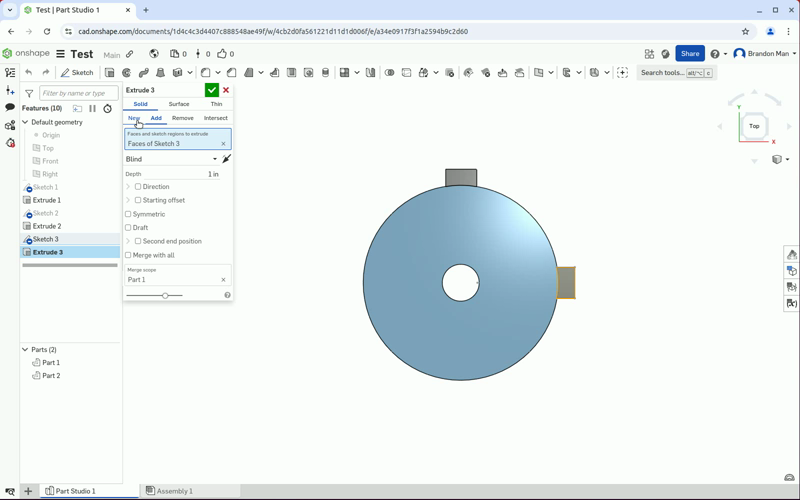
click(137, 120)
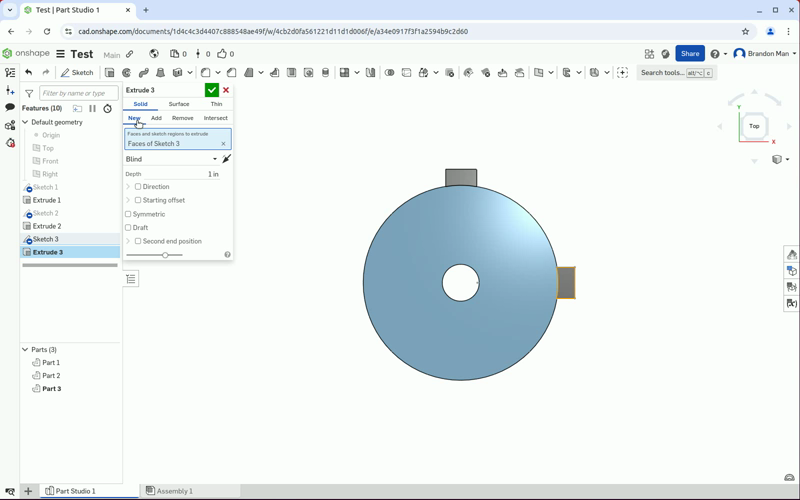
key(tab, 4)
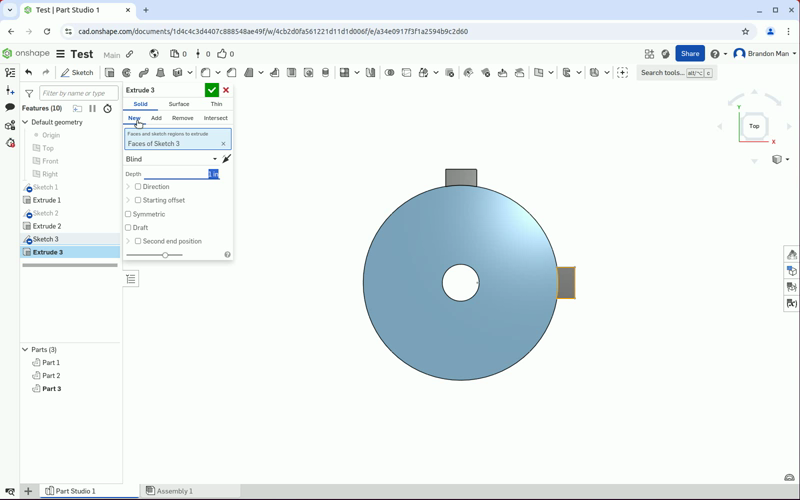
text(19.979)
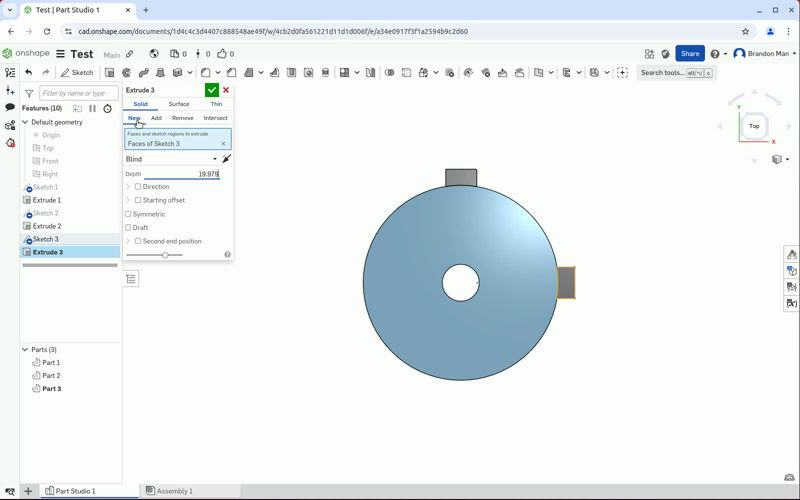
key(enter)
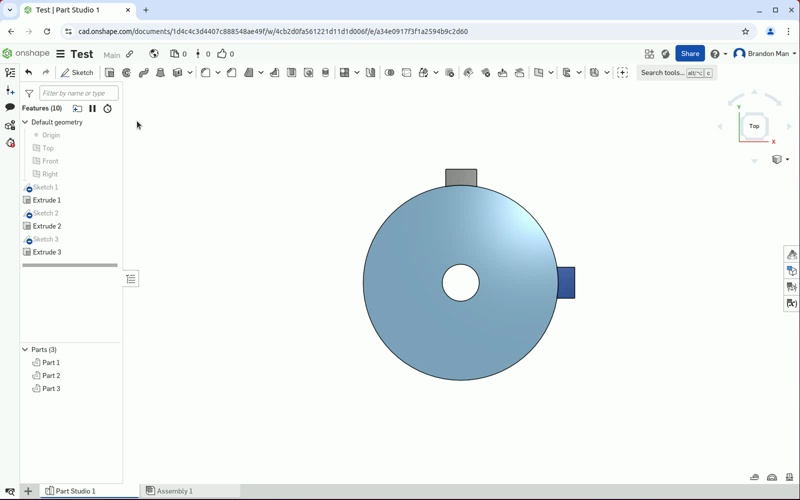
key(shift+h)
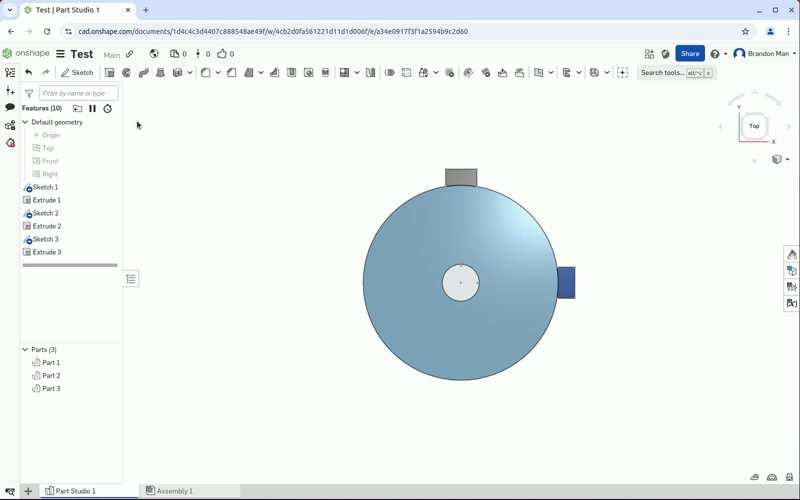
key(shift+h)
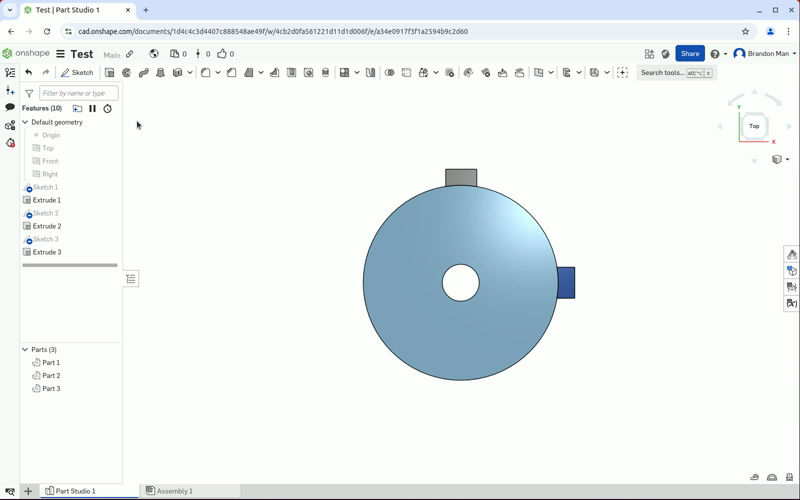
mouse_move(73, 189)
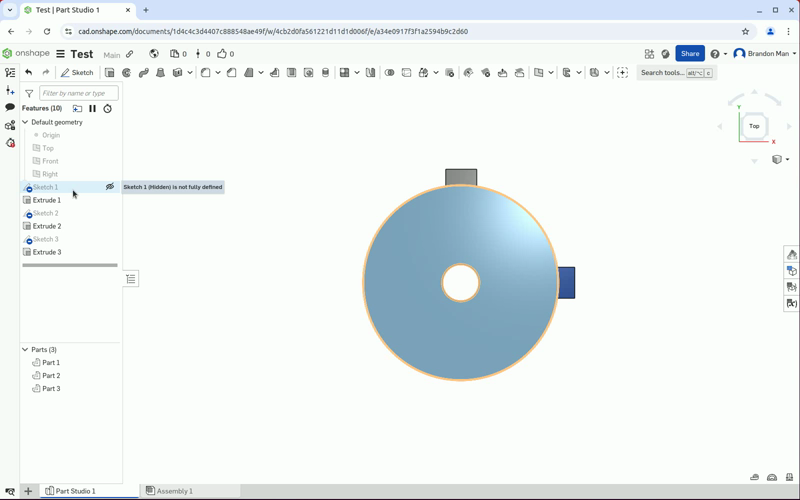
click(73, 189)
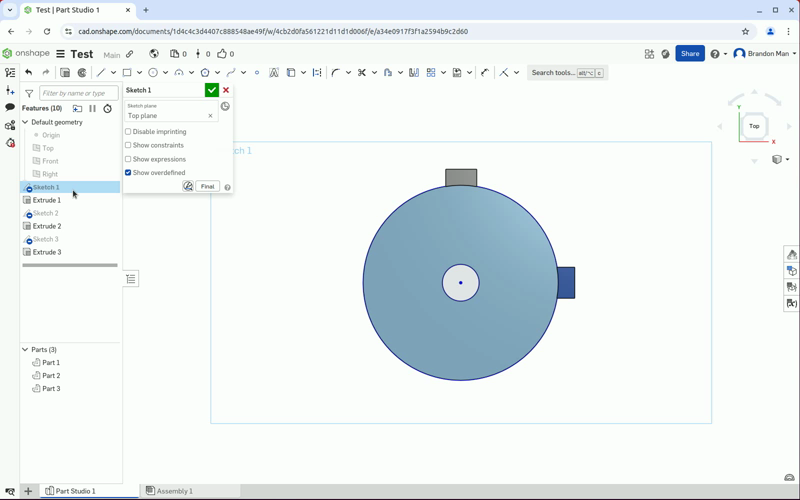
mouse_move(229, 92)
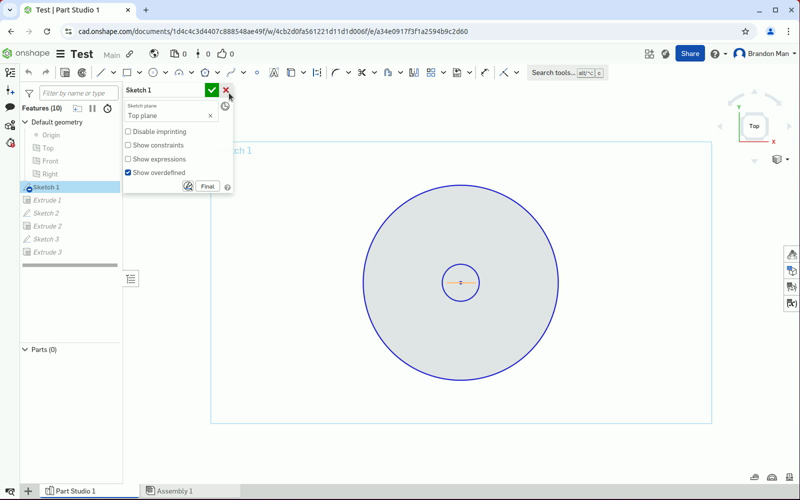
click(229, 92)
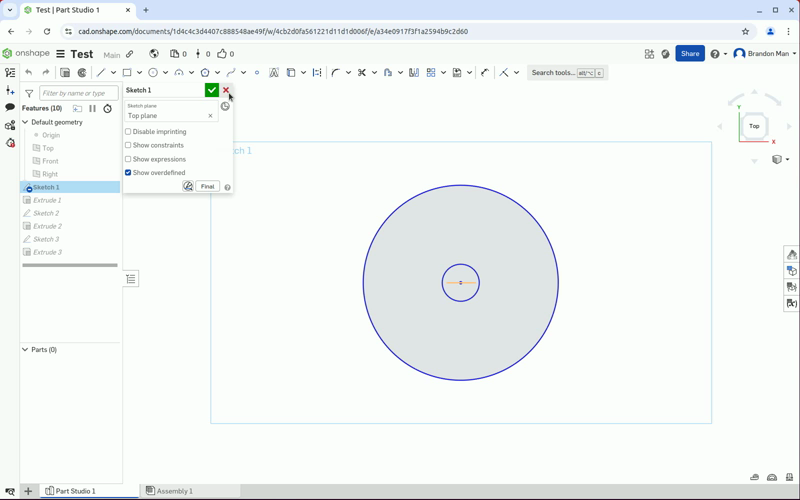
key(shift+s)
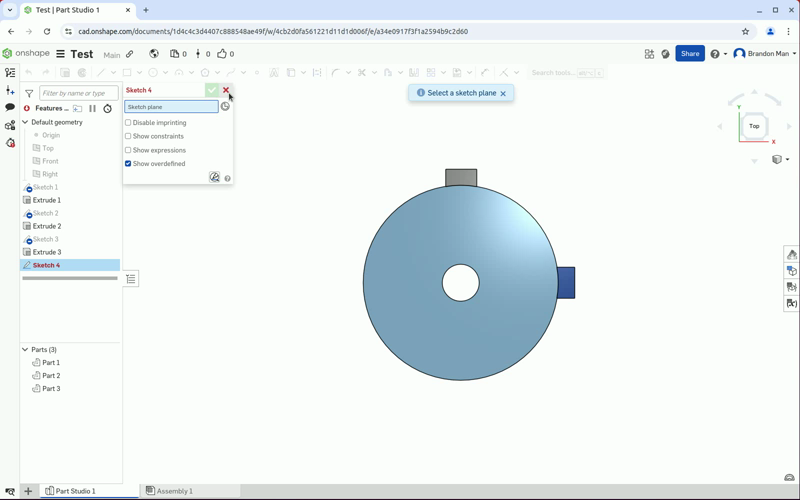
mouse_move(73, 150)
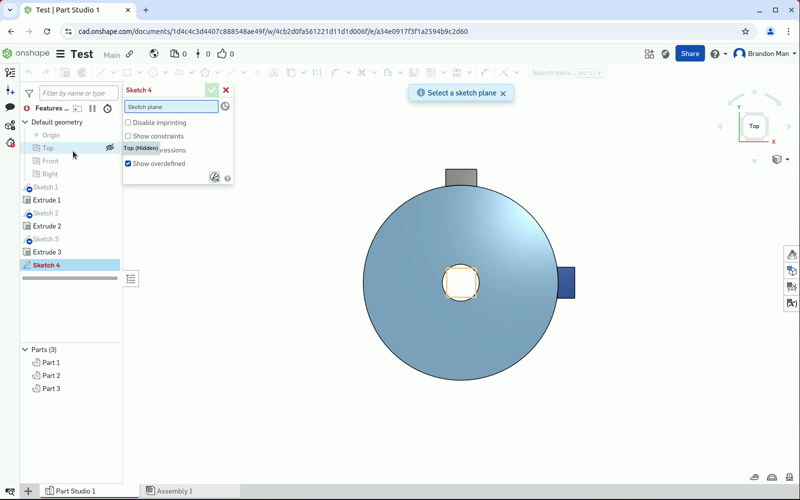
click(73, 150)
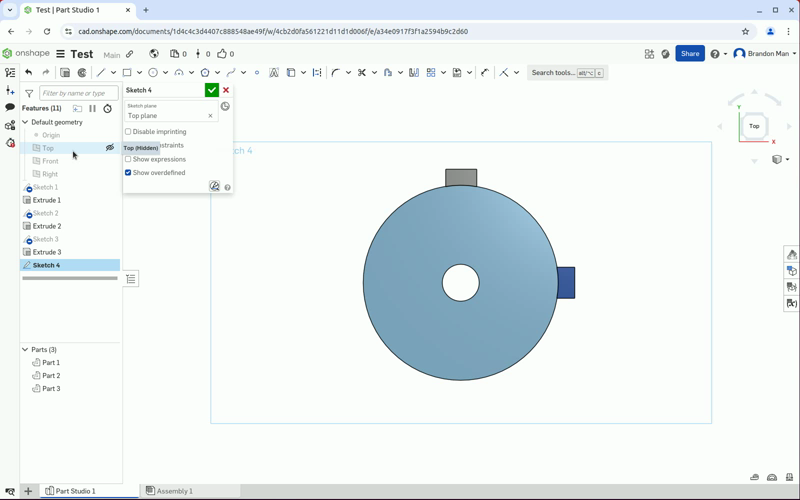
mouse_move(73, 352)
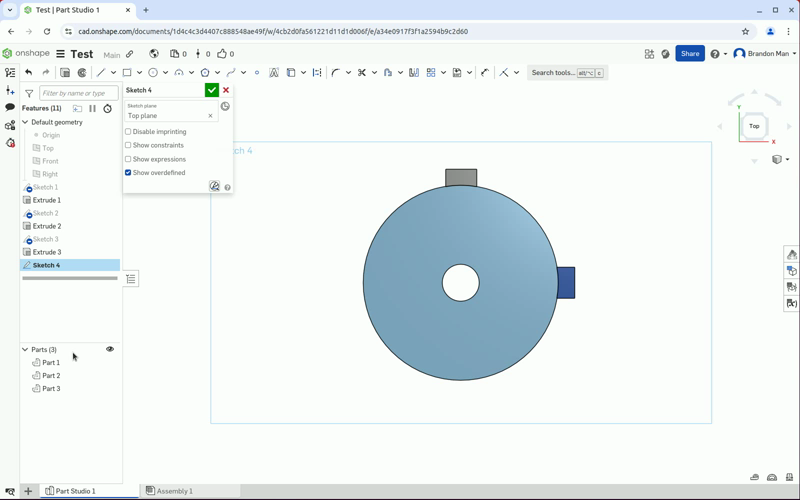
key(y)
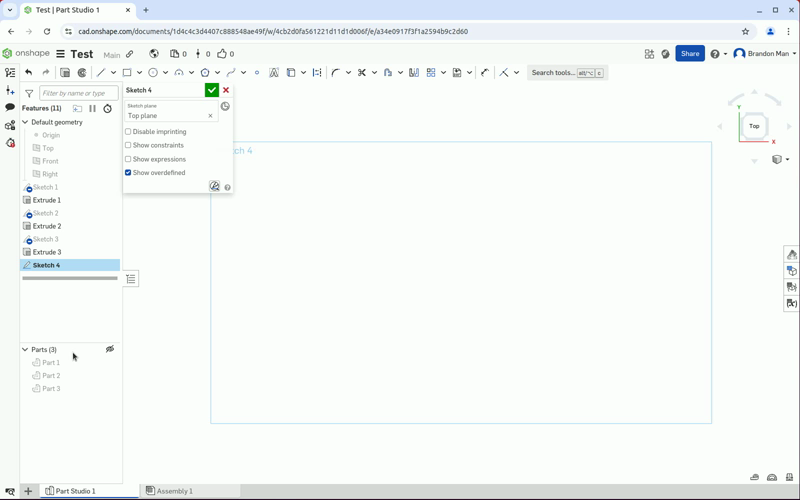
key(l)
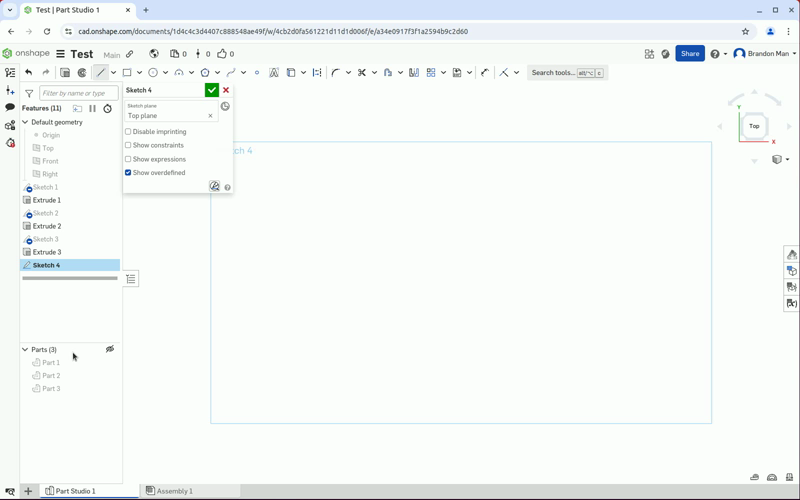
key_down(shift)
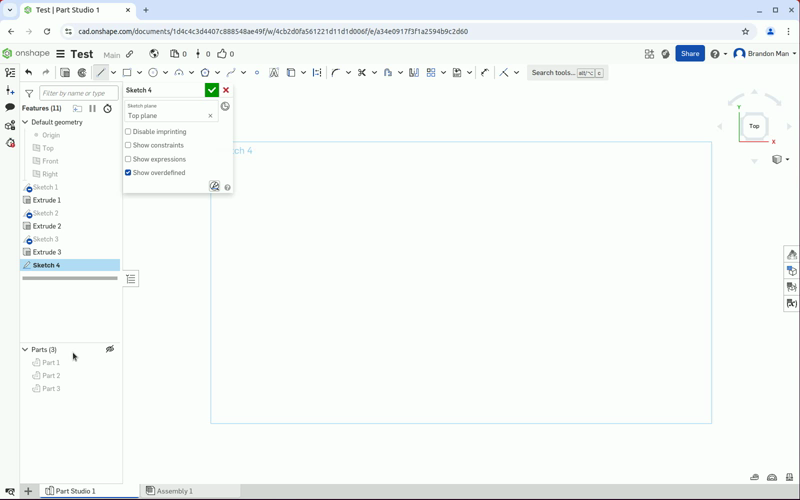
mouse_move(445, 395)
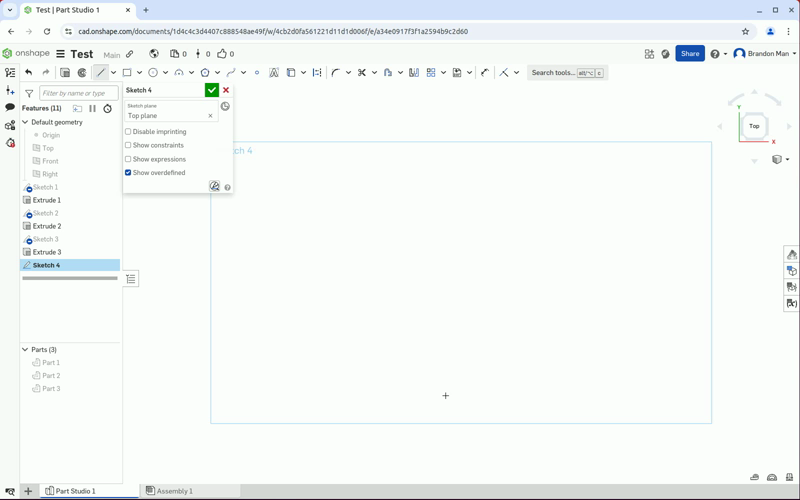
click(445, 395)
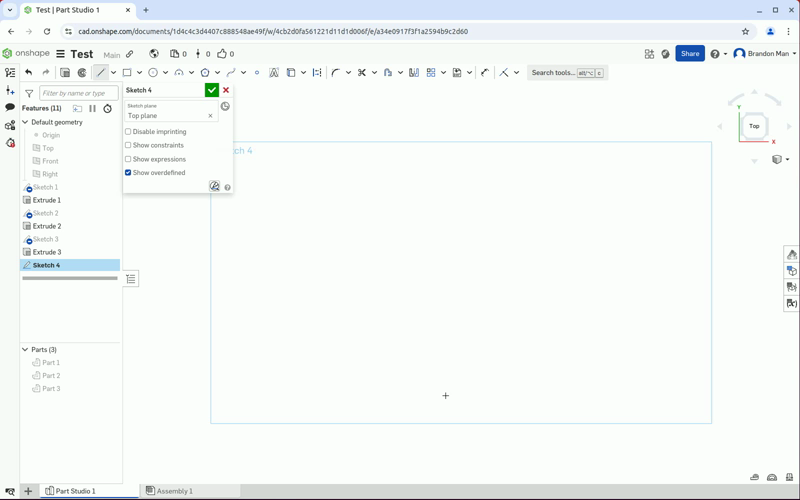
key_up(shift)
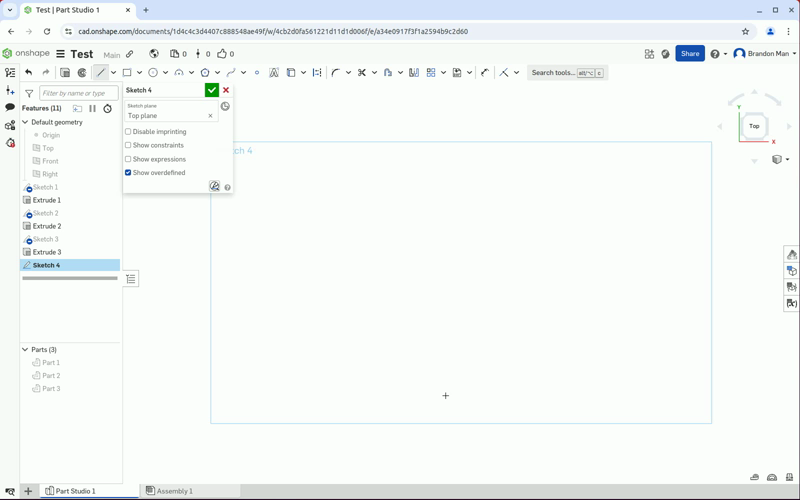
key_down(shift)
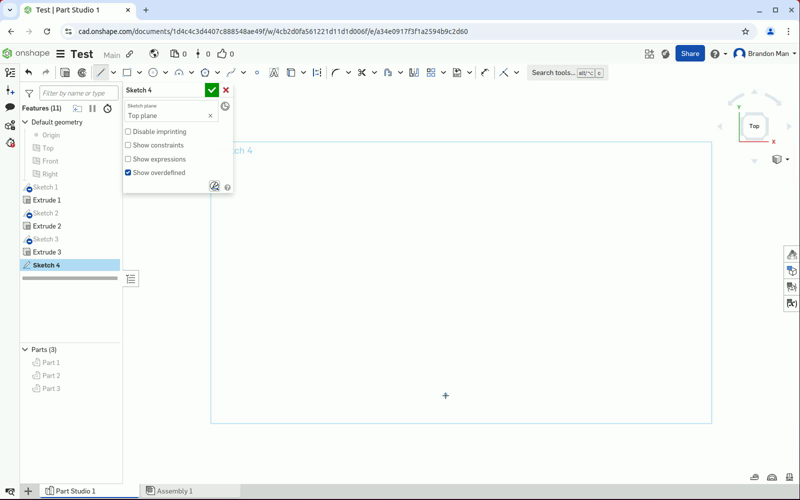
mouse_move(475, 395)
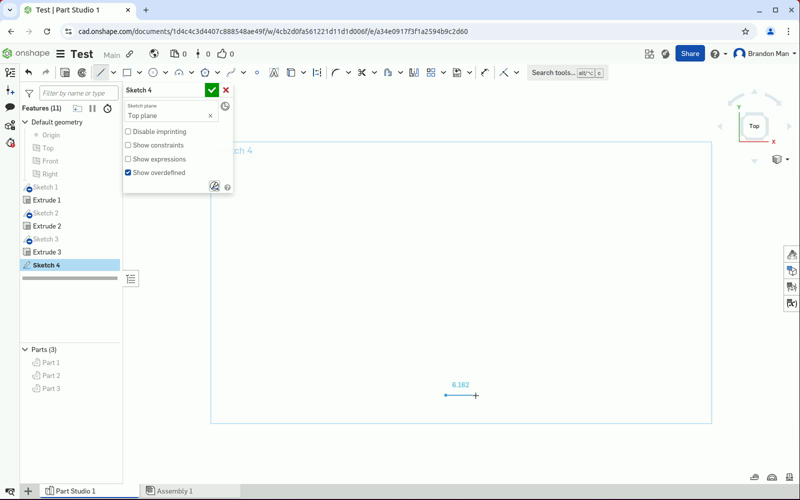
mouse_move(476, 395)
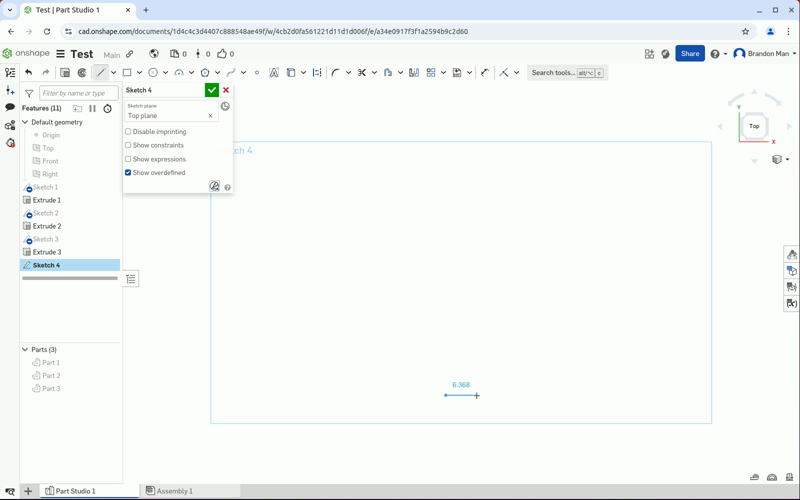
click(476, 395)
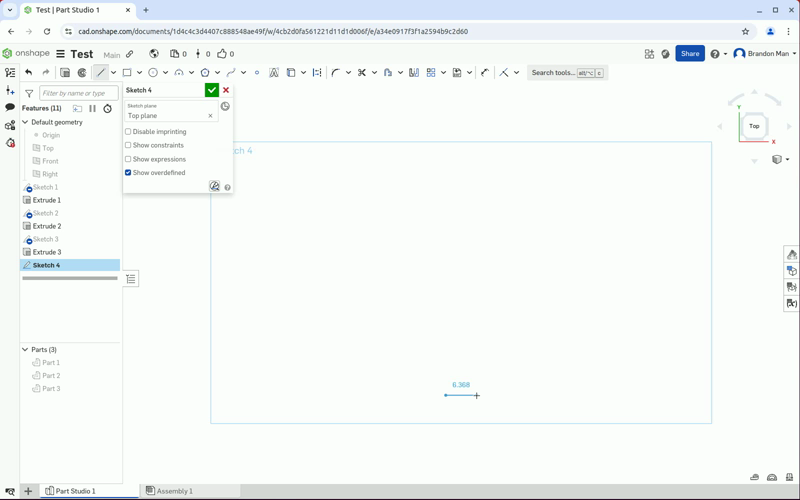
key_up(shift)
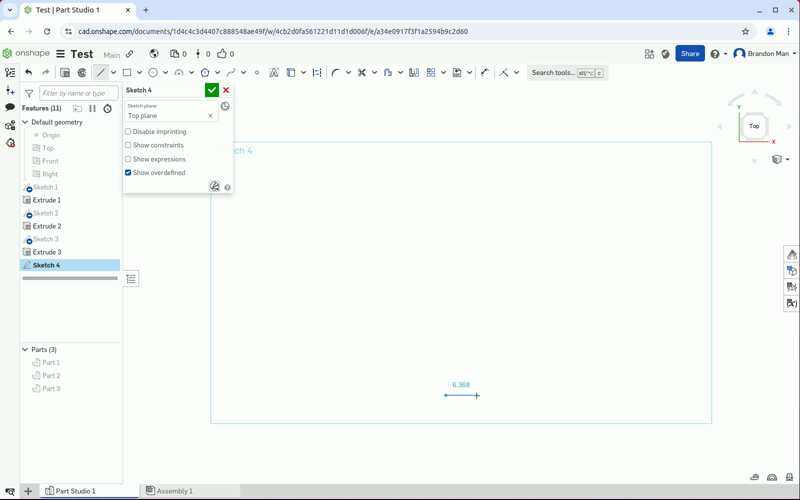
key_down(shift)
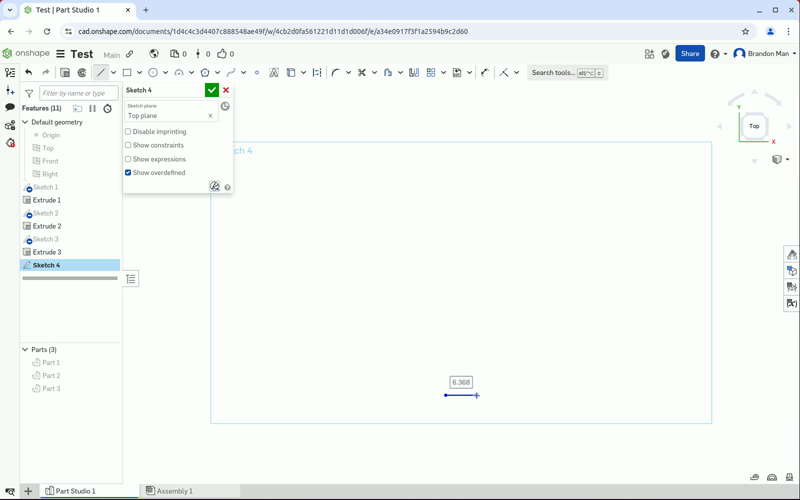
mouse_move(506, 395)
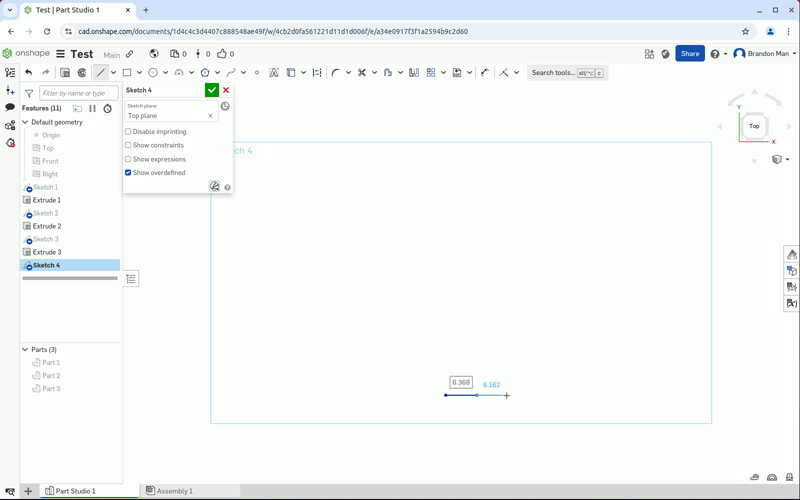
mouse_move(476, 378)
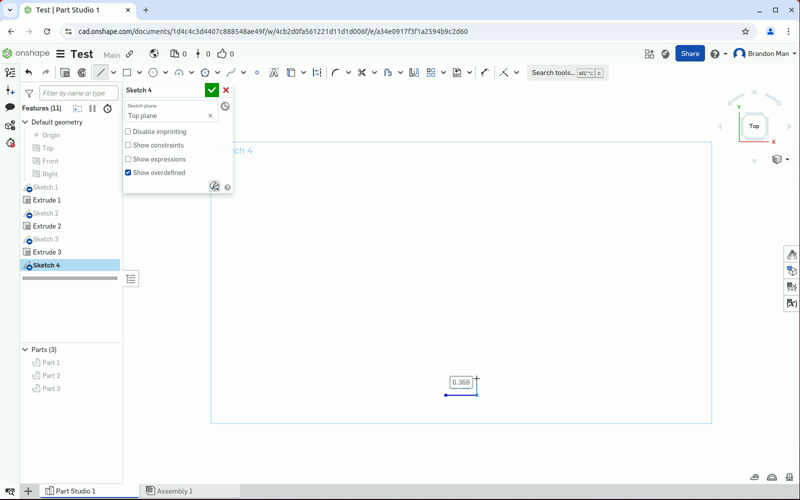
click(476, 378)
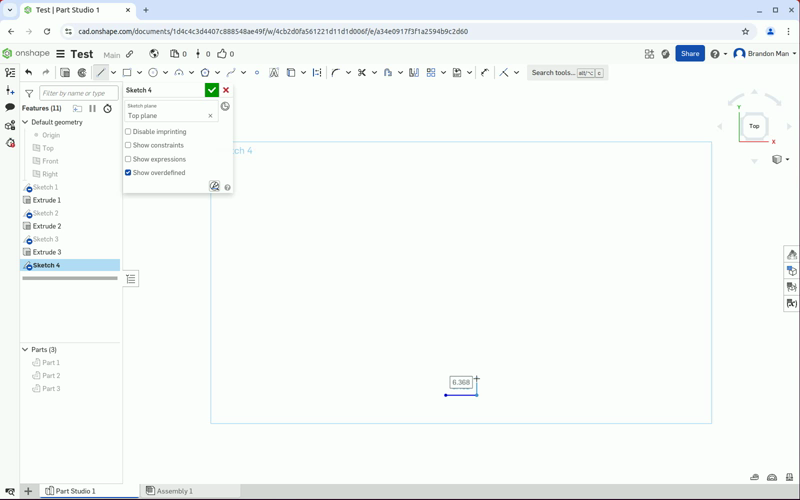
key_up(shift)
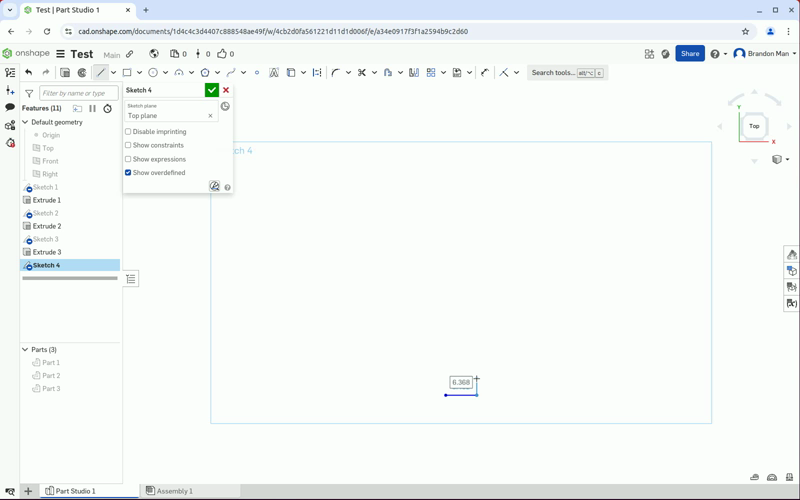
key(esc)
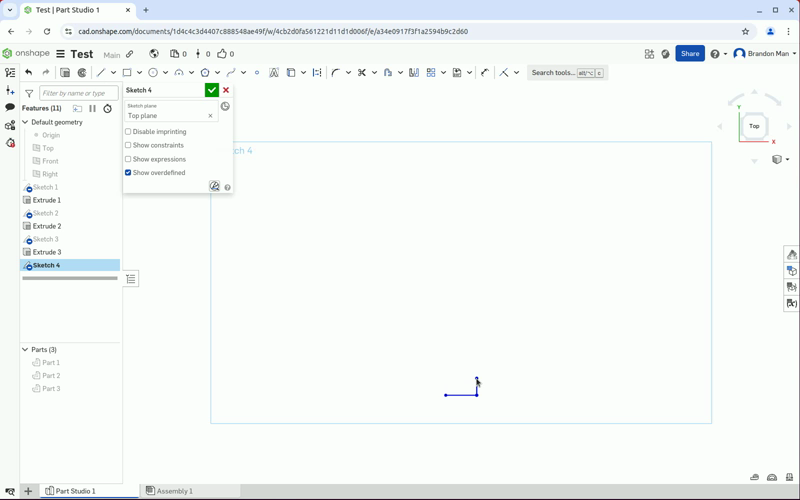
key(a)
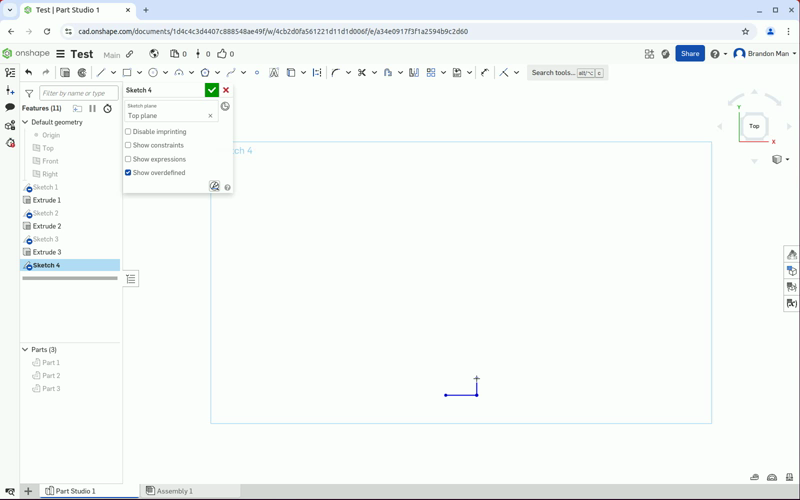
mouse_move(476, 378)
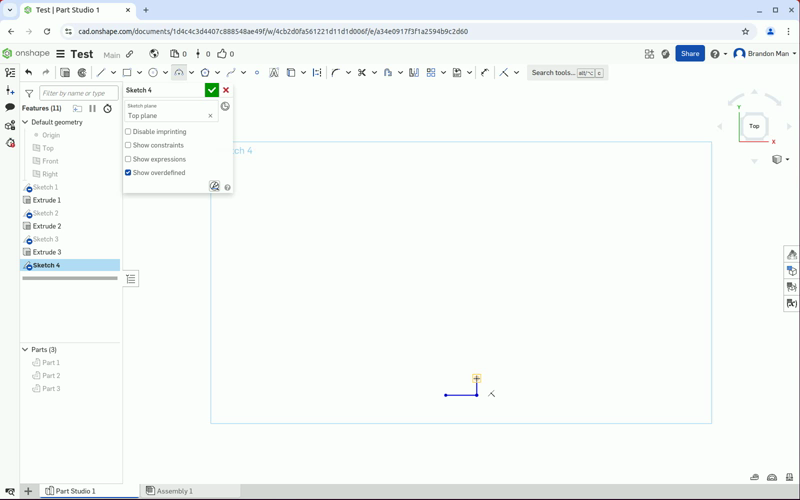
click(476, 378)
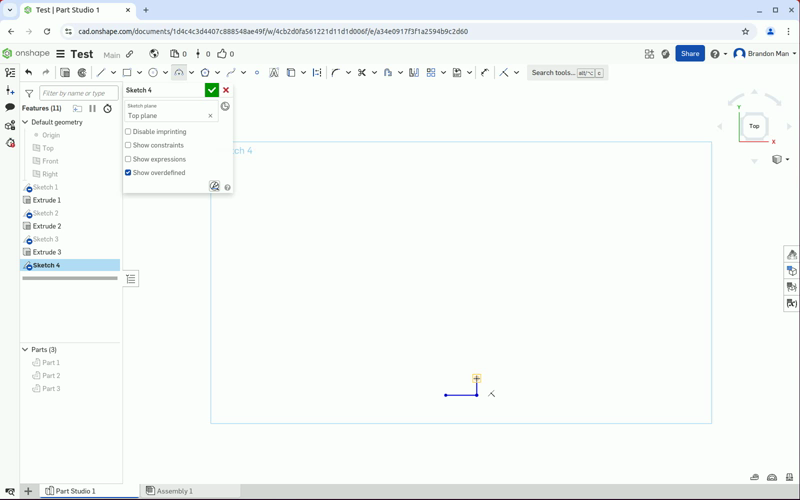
key_down(shift)
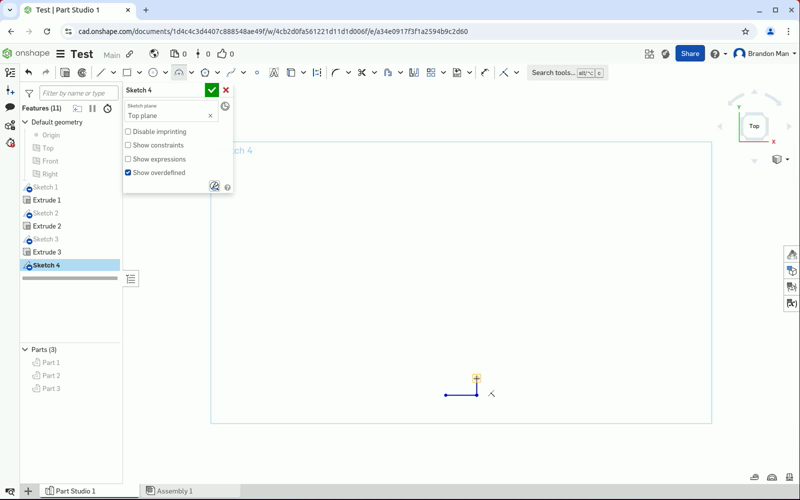
mouse_move(445, 378)
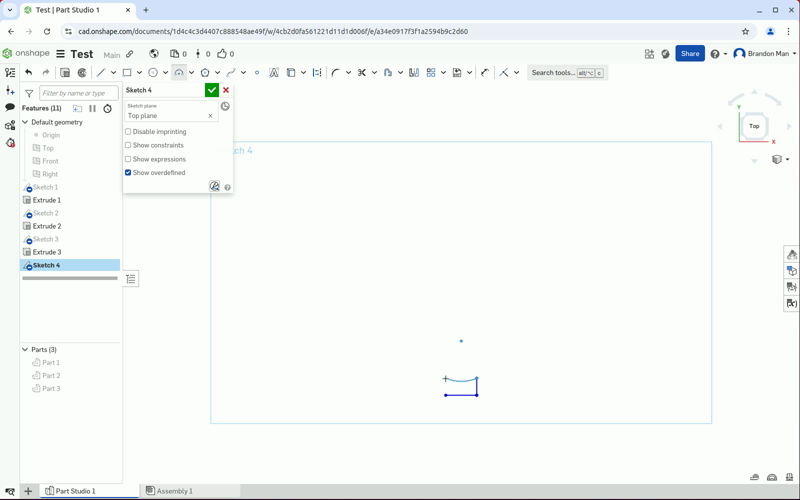
click(445, 378)
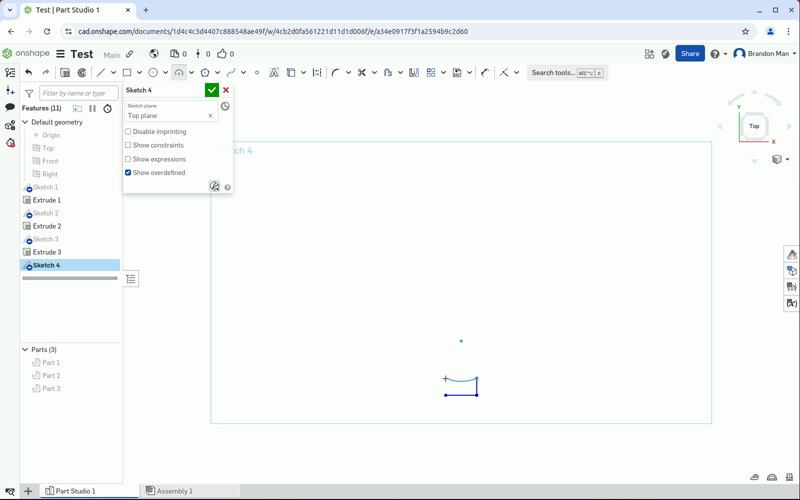
mouse_move(461, 379)
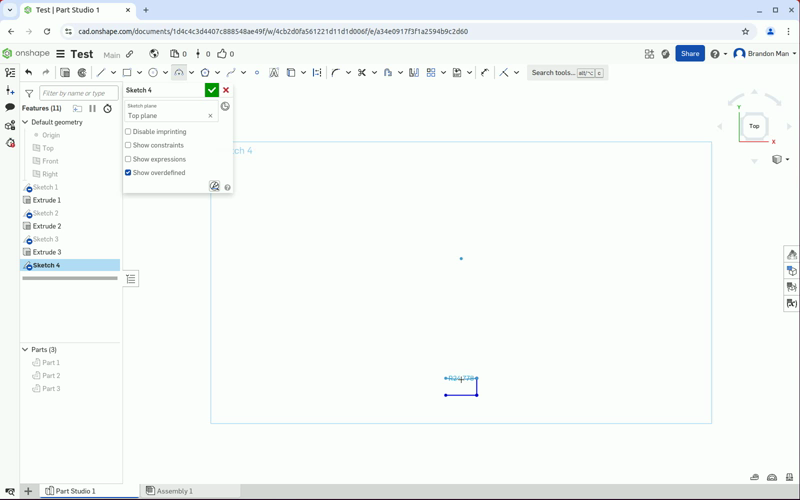
click(461, 379)
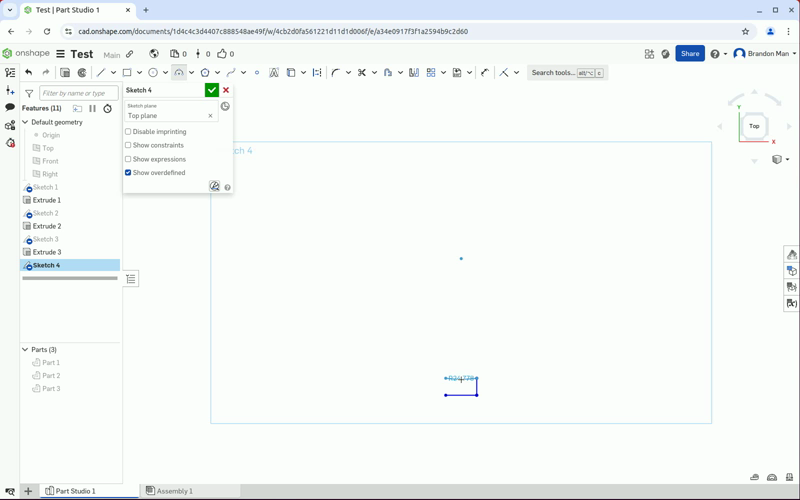
key_up(shift)
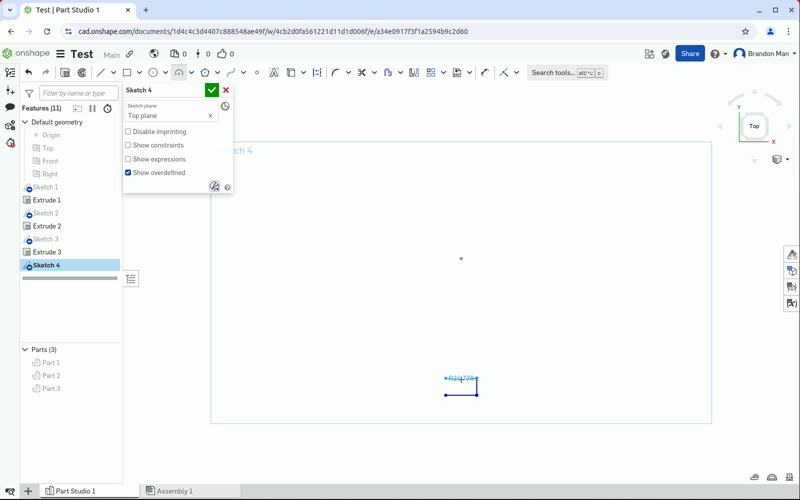
key(esc)
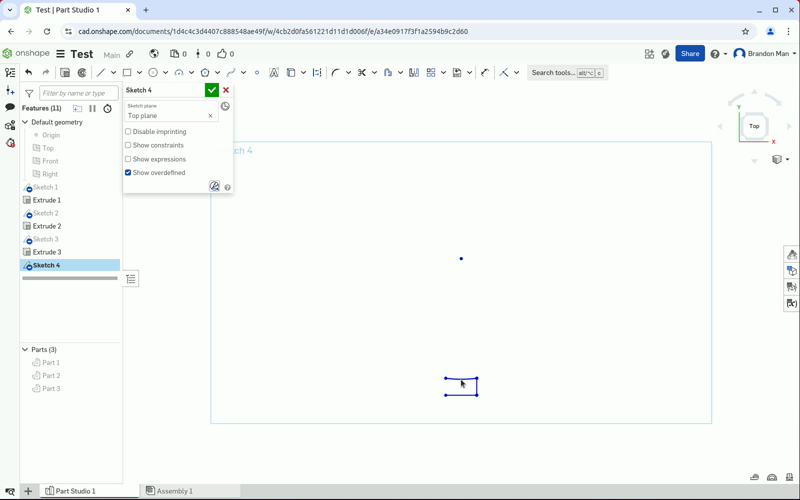
key(l)
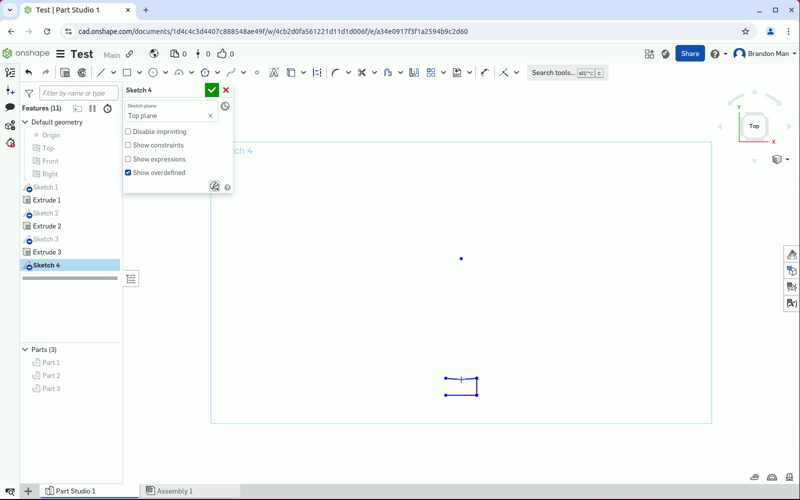
mouse_move(445, 378)
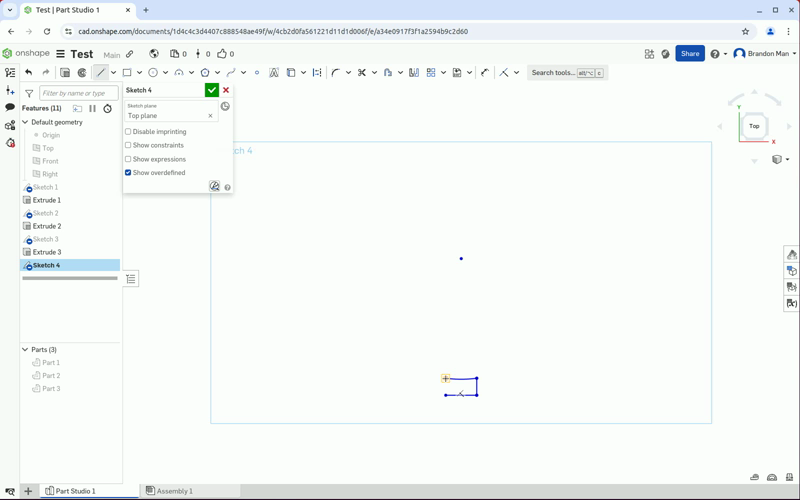
click(445, 378)
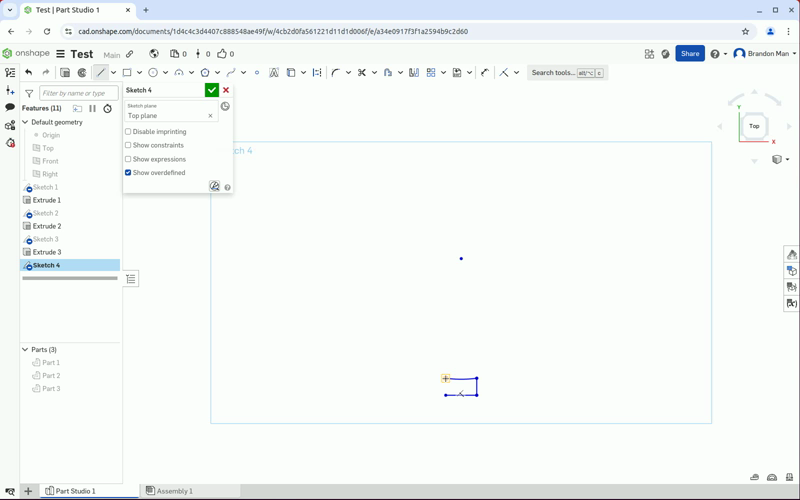
mouse_move(475, 378)
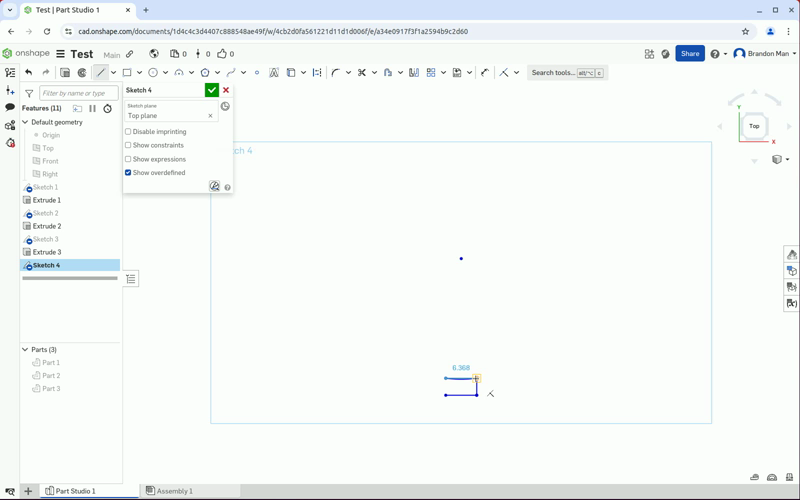
key_down(shift)
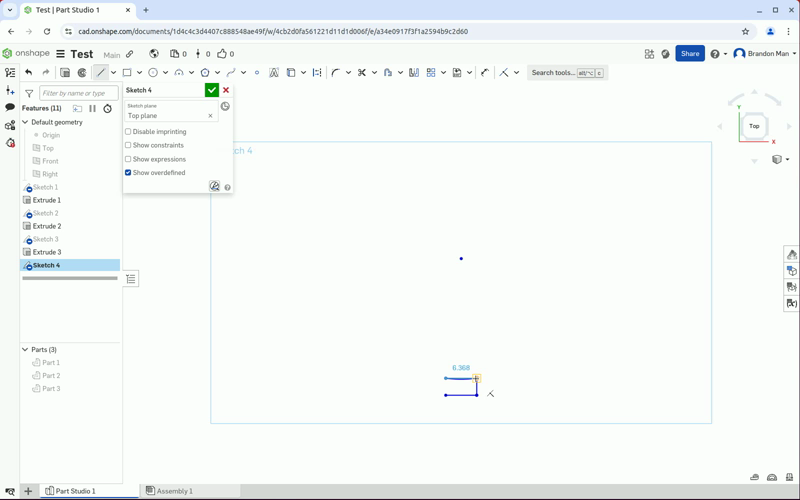
mouse_move(445, 395)
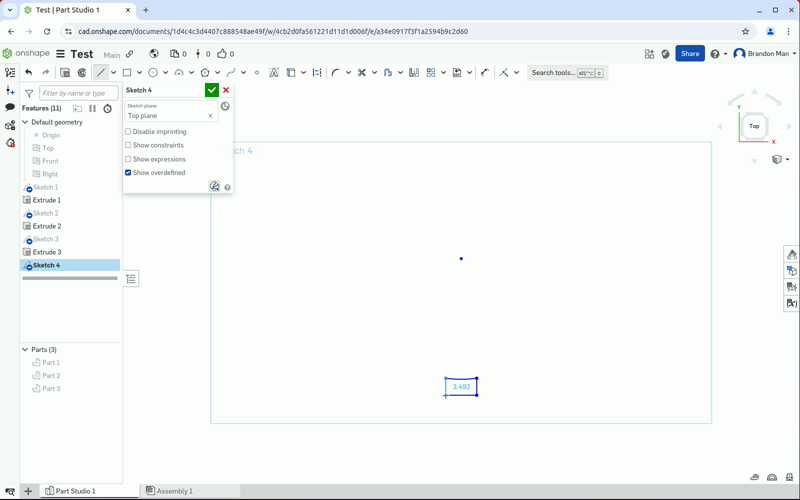
key_up(shift)
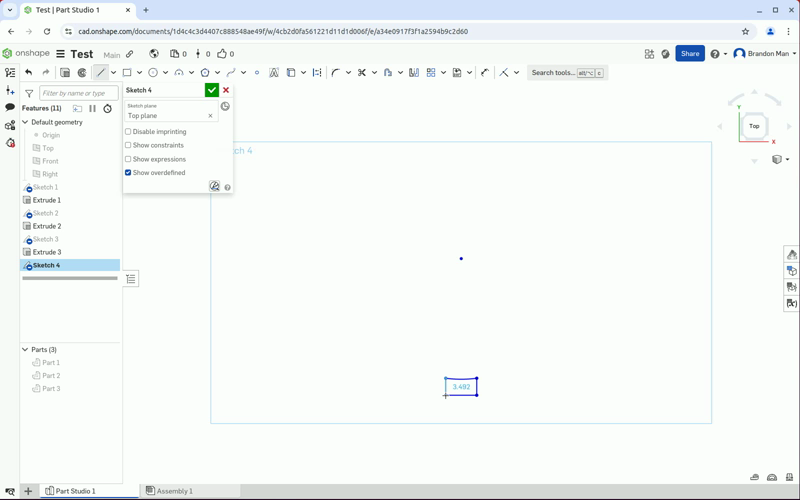
click(445, 395)
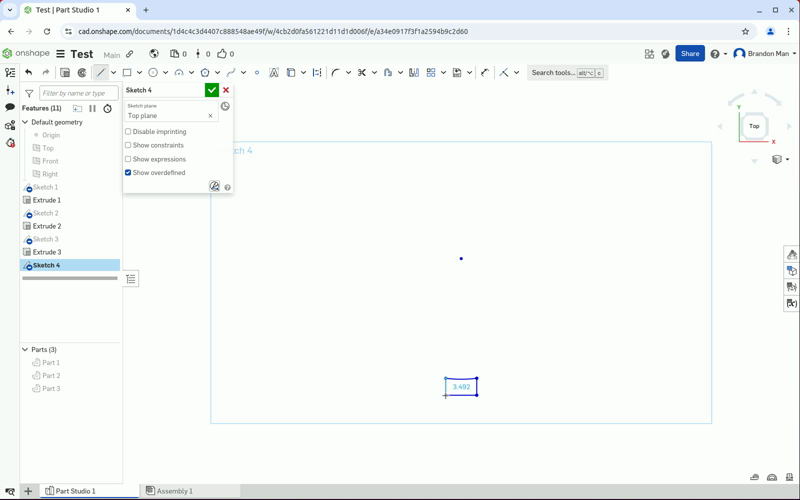
key(esc)
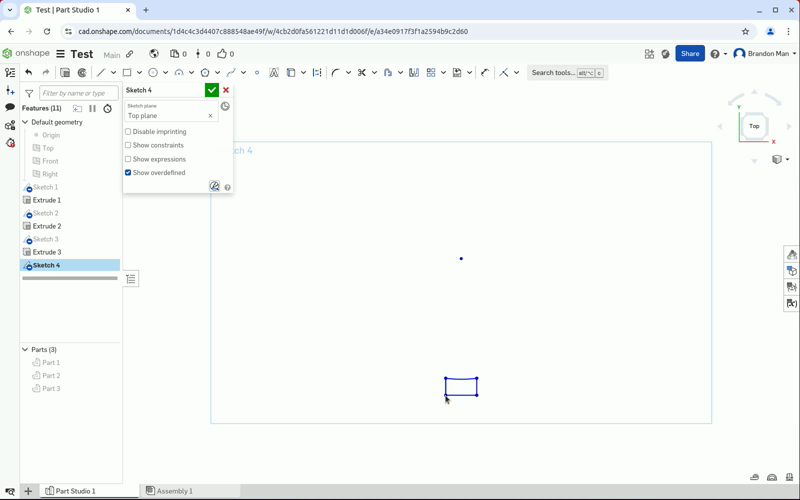
mouse_move(452, 392)
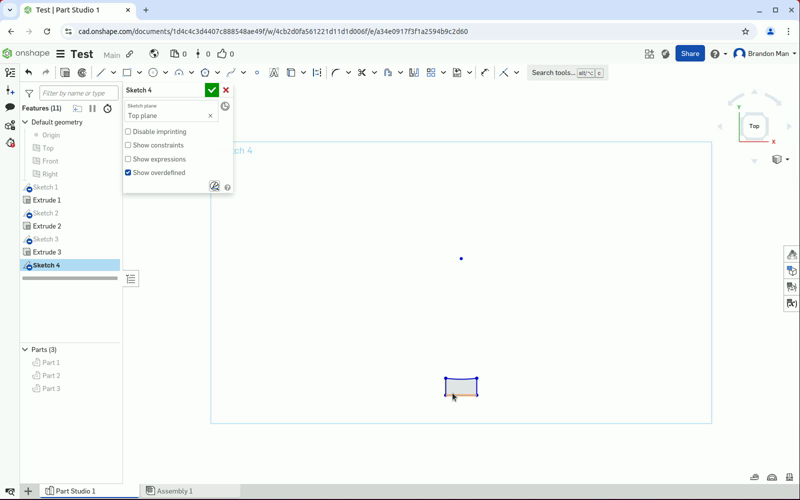
scroll(6)
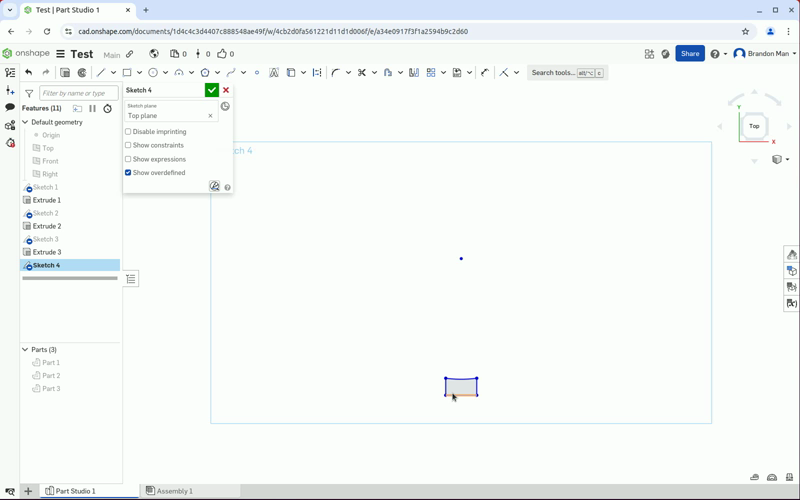
scroll(6)
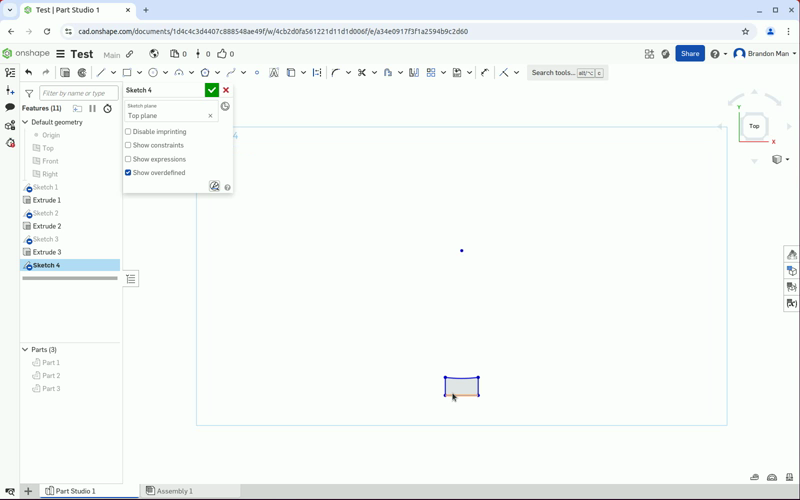
scroll(6)
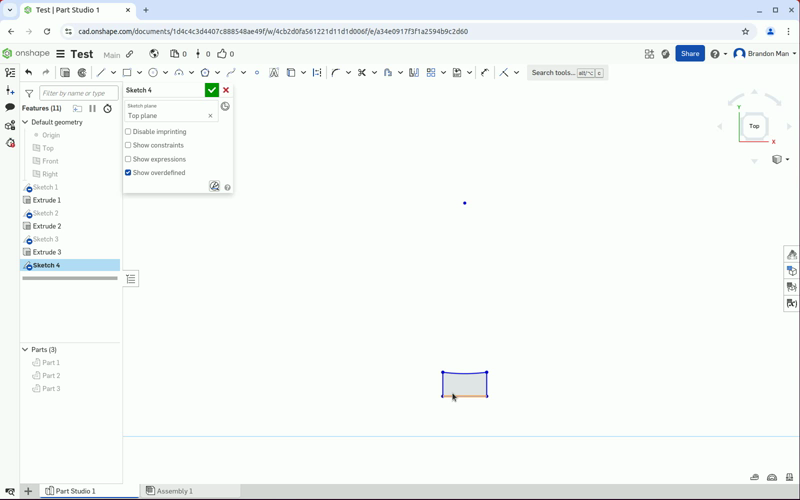
scroll(6)
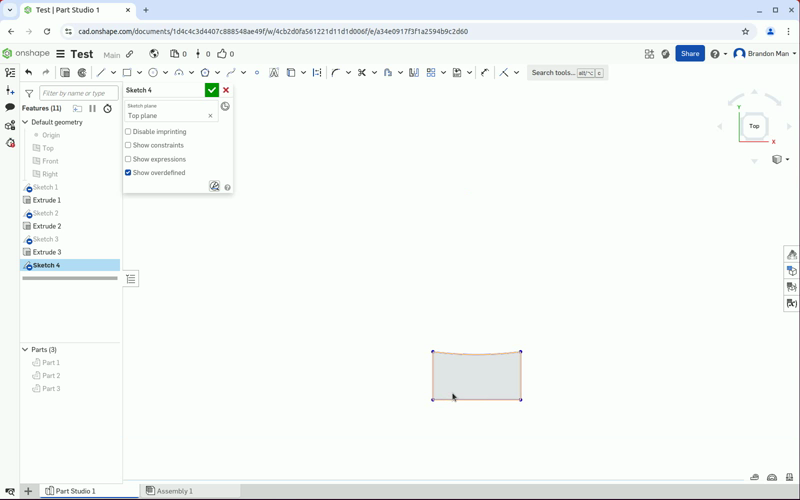
scroll(6)
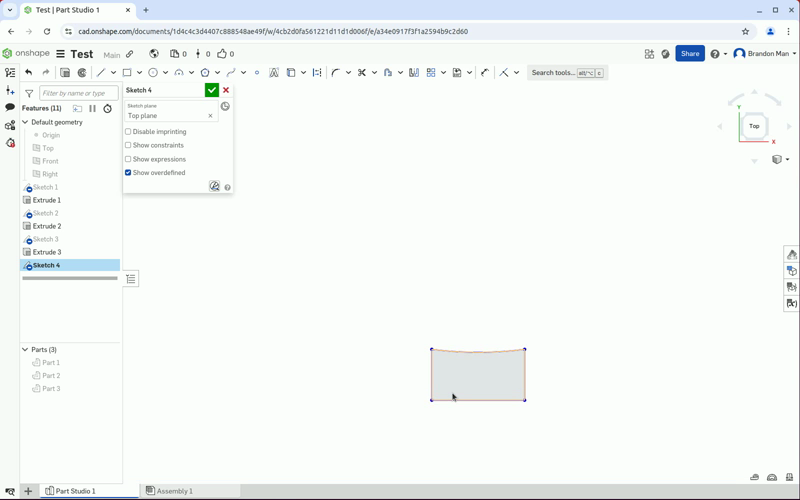
scroll(6)
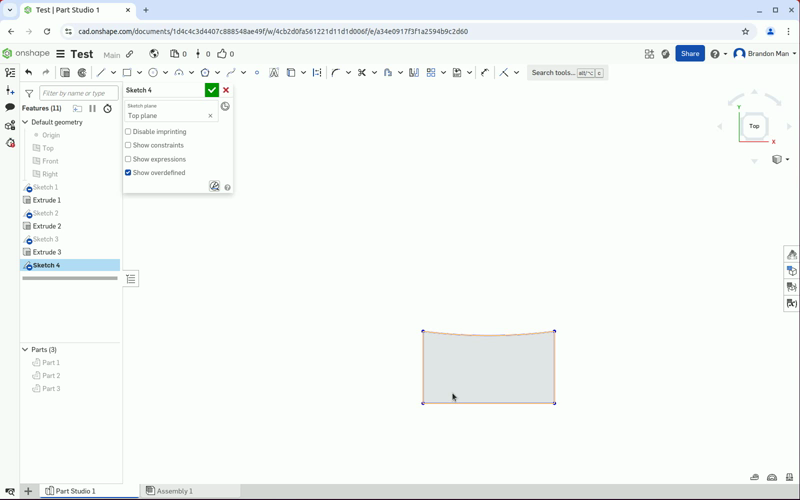
scroll(6)
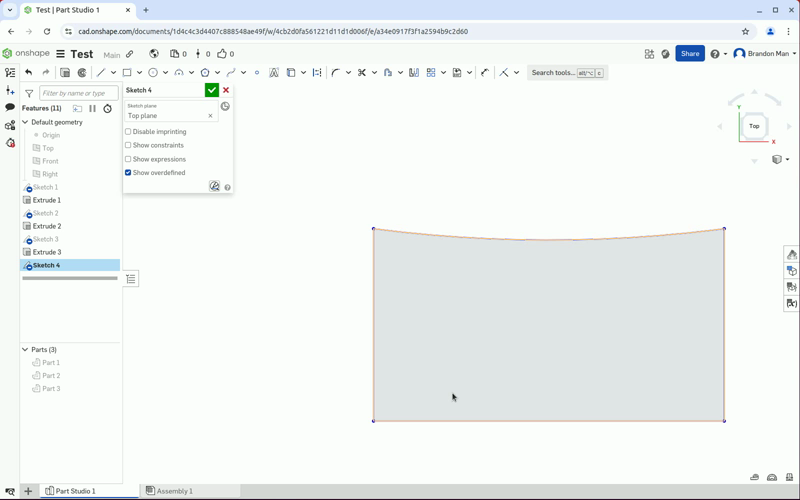
click(452, 392)
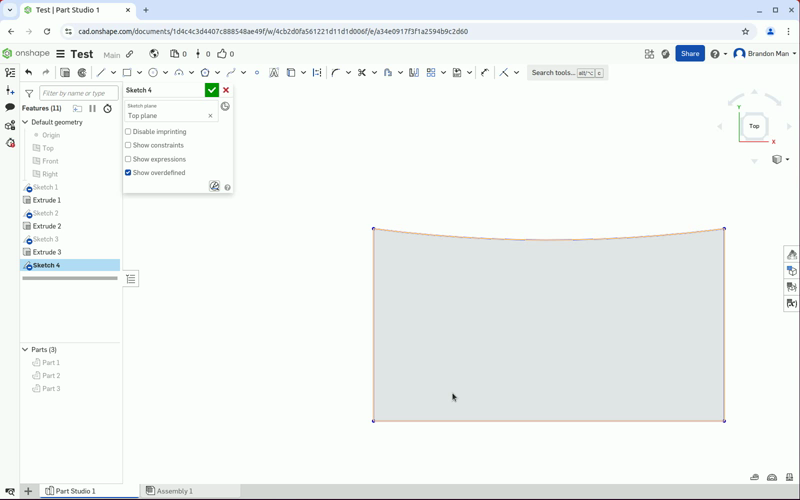
scroll(-6)
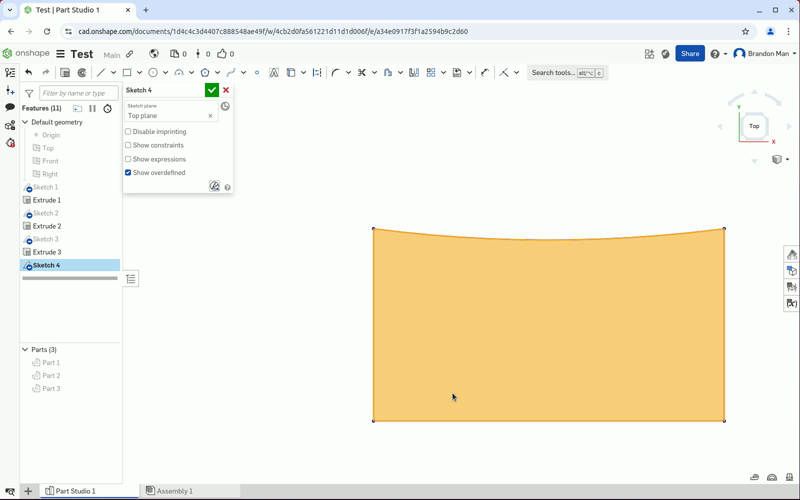
scroll(-6)
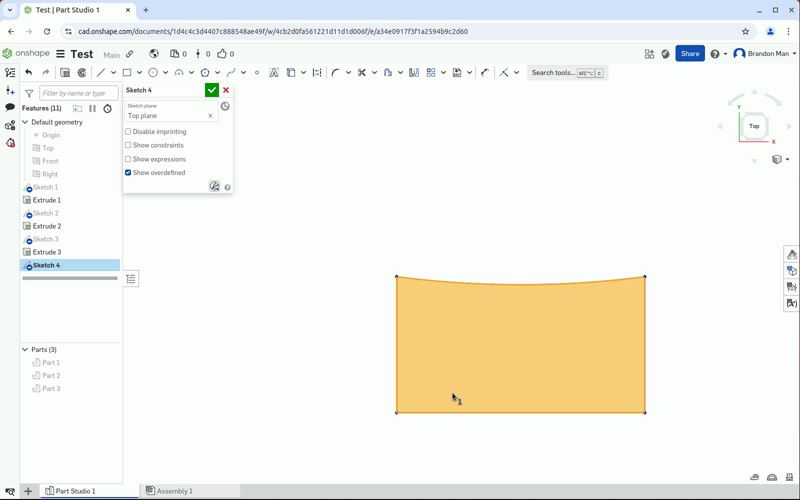
scroll(-6)
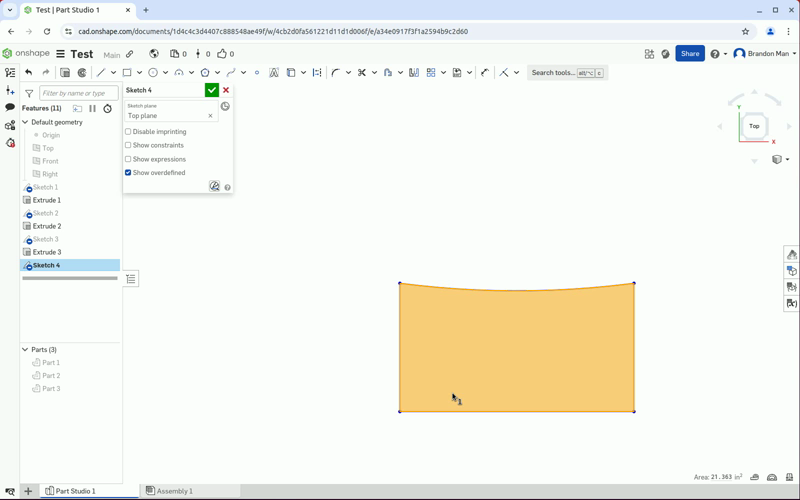
scroll(-6)
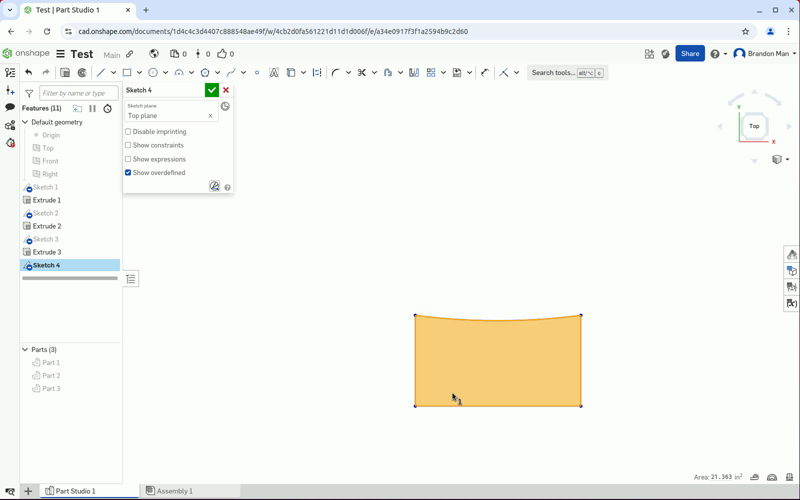
scroll(-6)
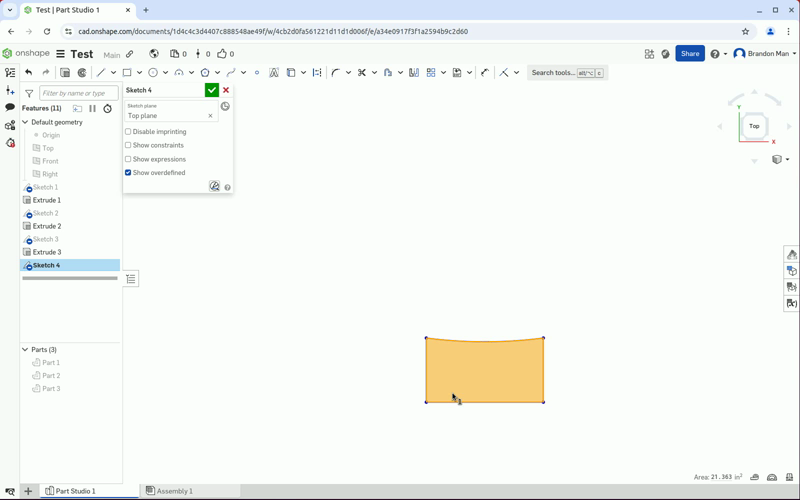
scroll(-6)
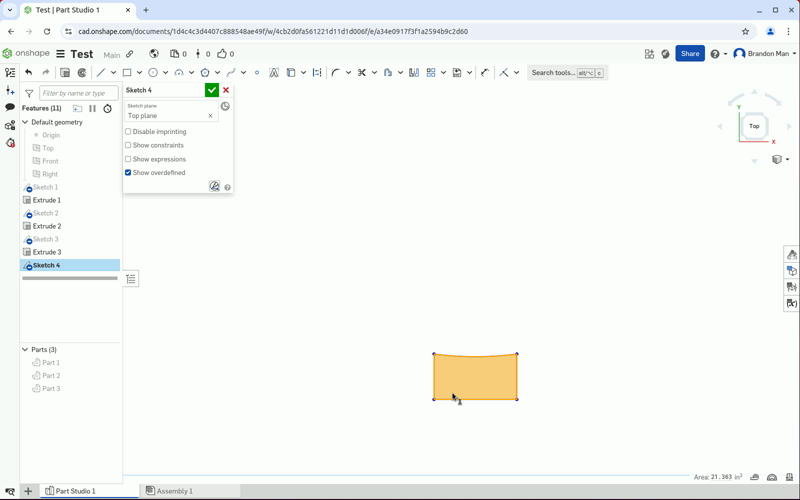
scroll(-6)
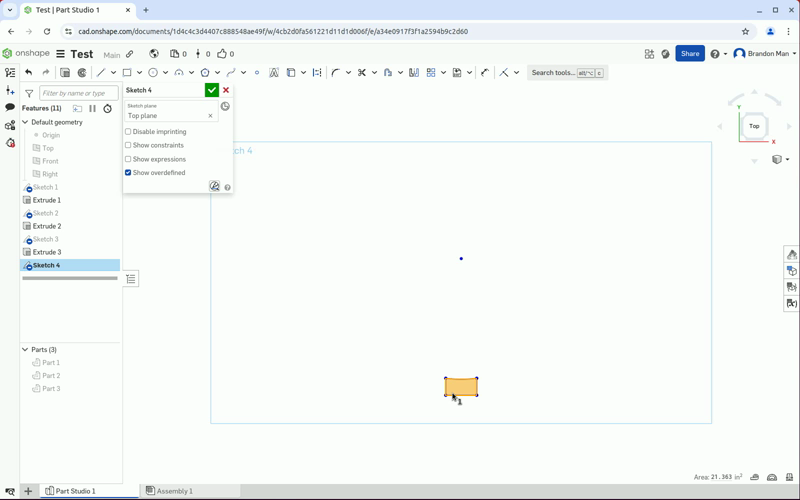
mouse_move(73, 352)
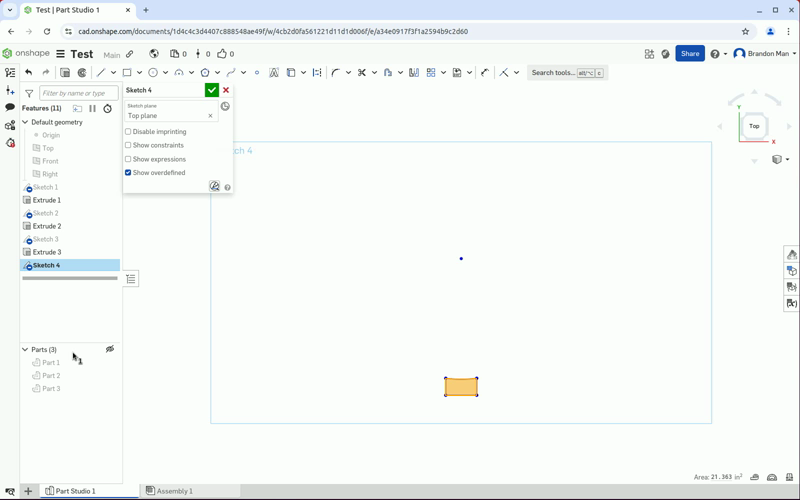
key(shift+y)
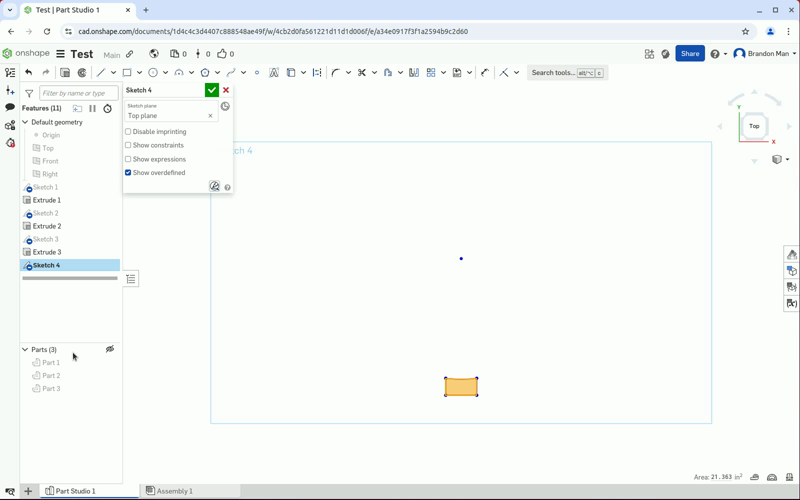
key(shift+e)
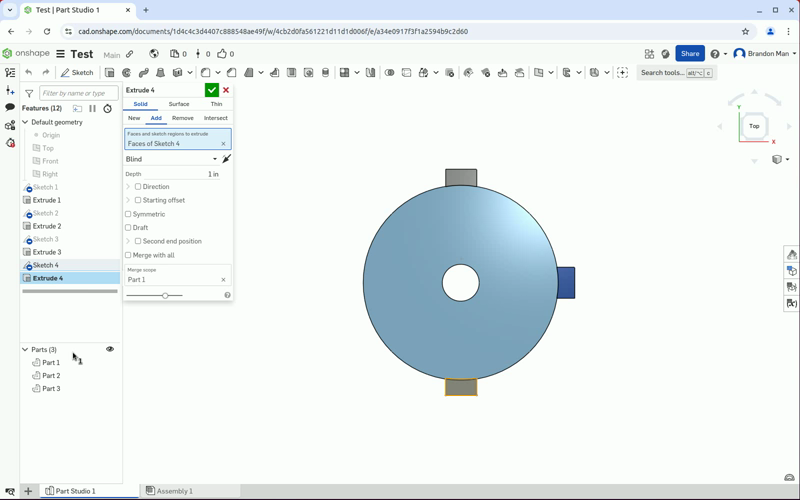
mouse_move(143, 106)
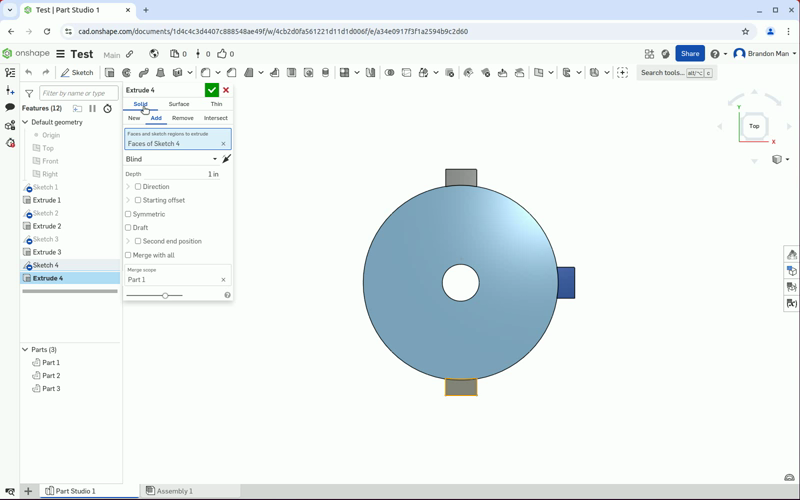
click(143, 106)
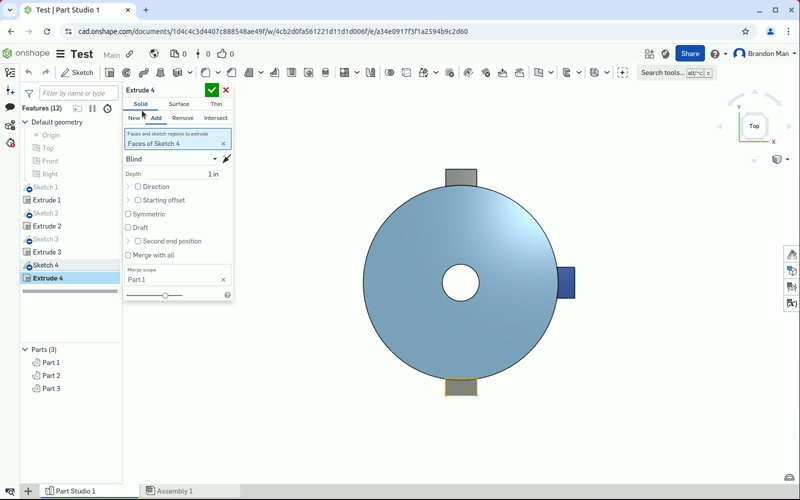
mouse_move(137, 120)
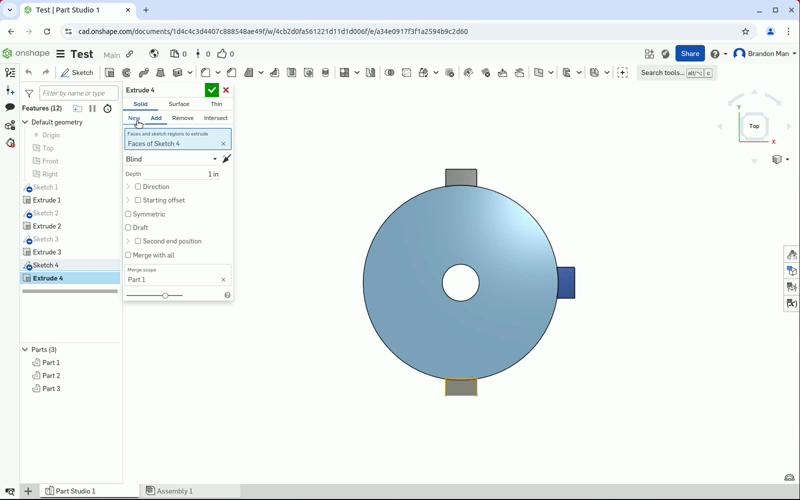
click(137, 120)
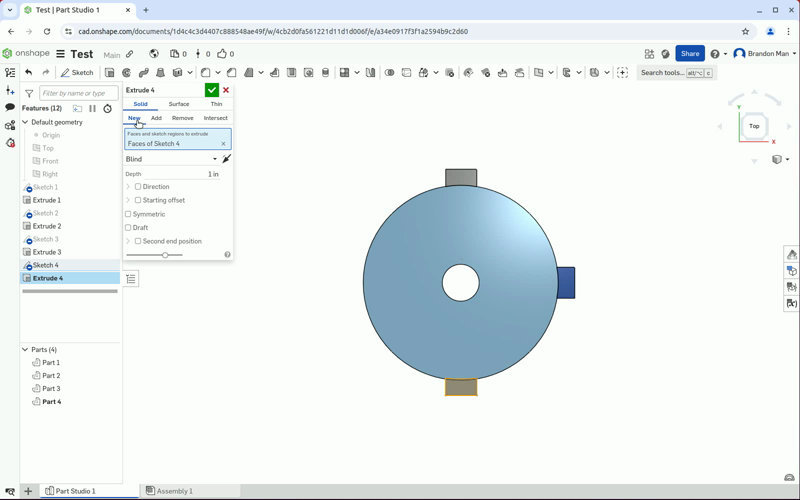
key(tab, 4)
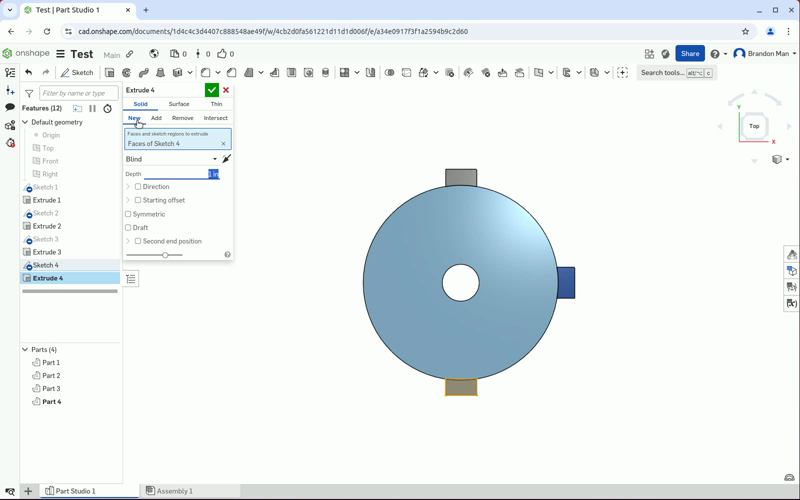
text(19.979)
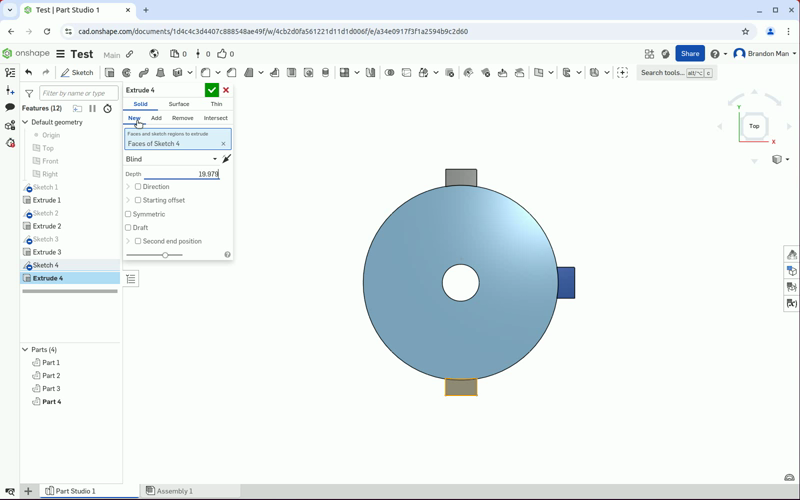
key(enter)
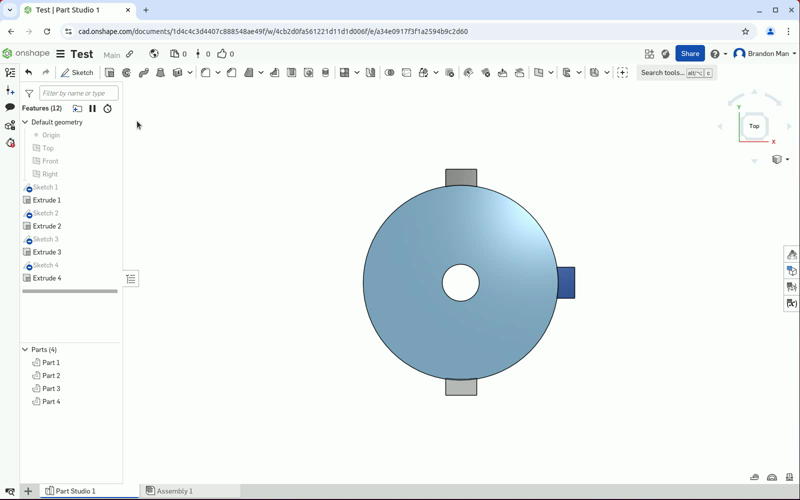
key(shift+h)
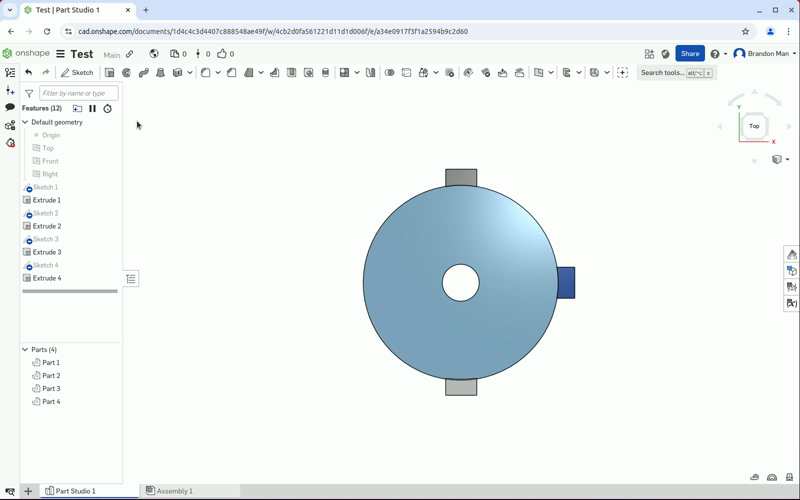
key(shift+h)
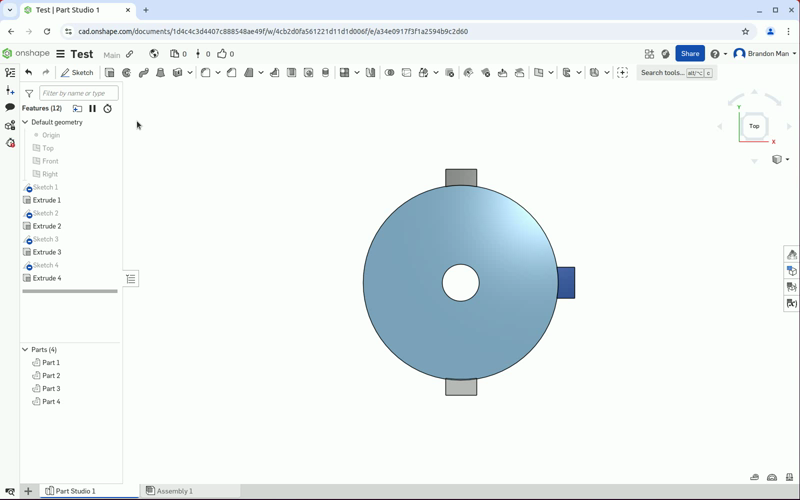
mouse_move(73, 189)
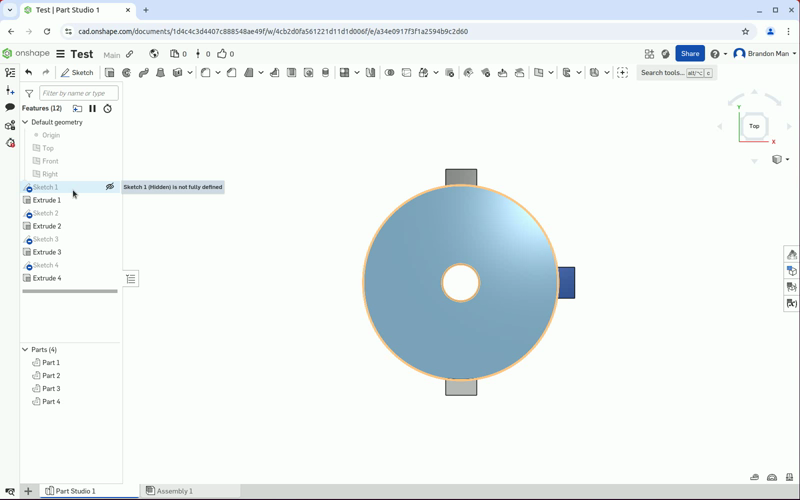
click(73, 189)
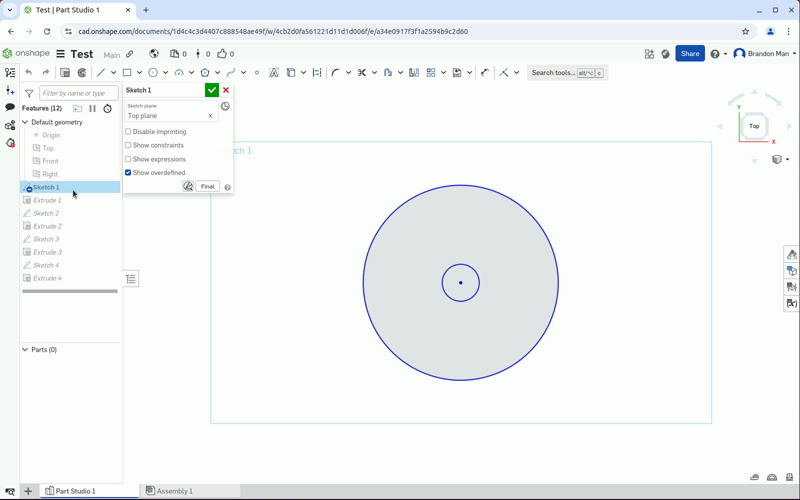
mouse_move(229, 92)
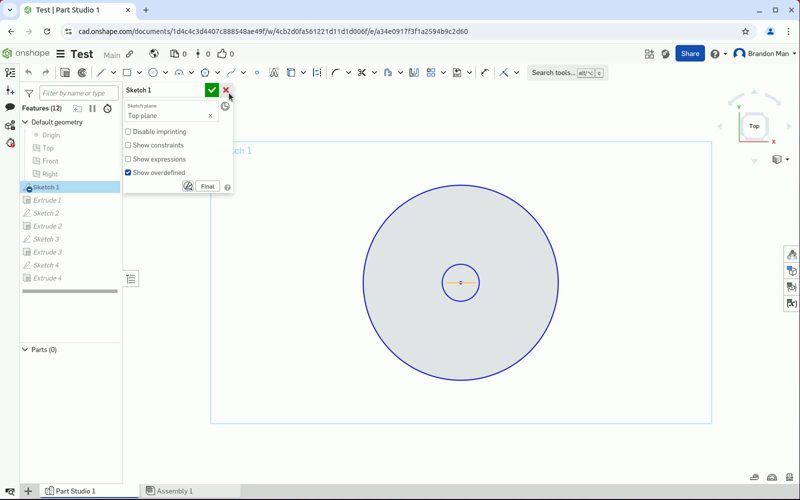
click(229, 92)
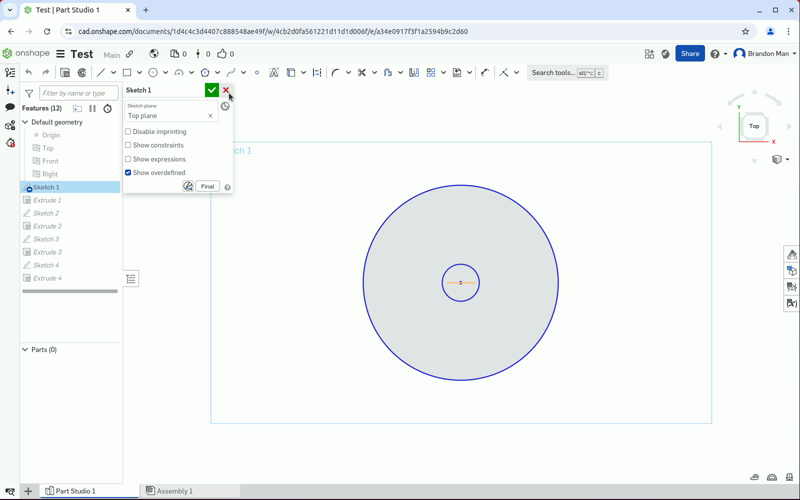
key(shift+s)
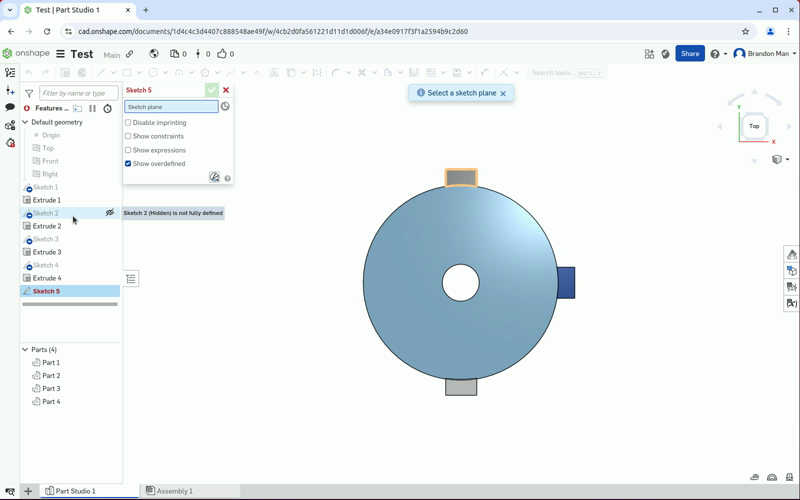
scroll(3)
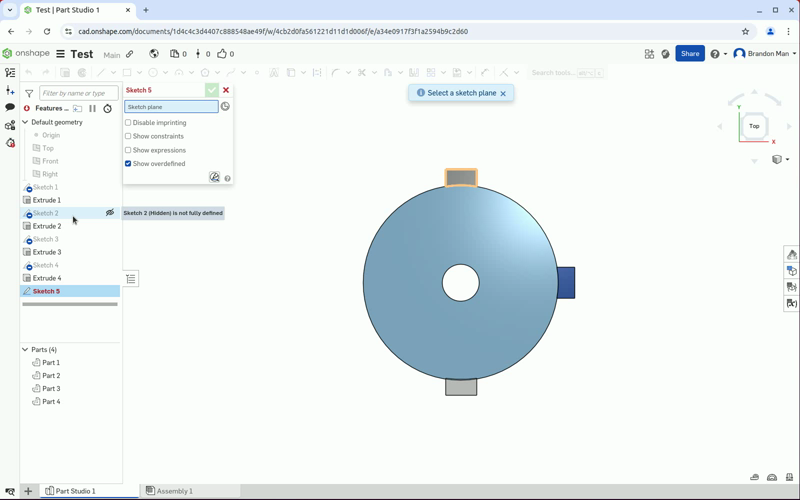
mouse_move(73, 150)
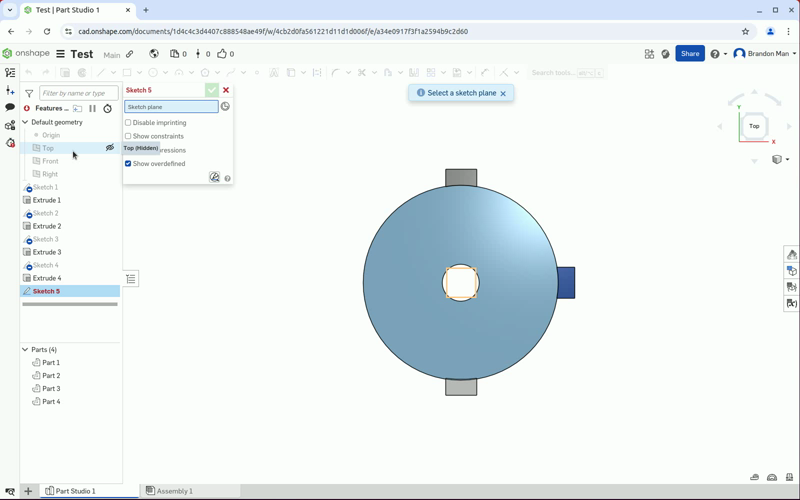
click(73, 150)
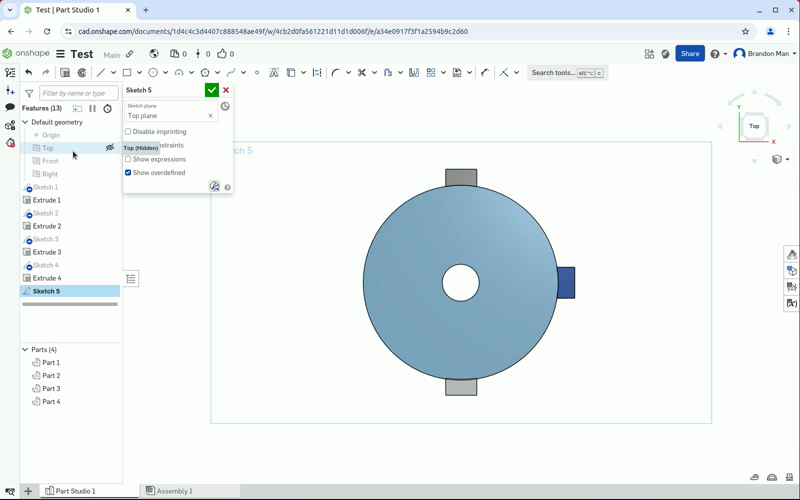
mouse_move(73, 352)
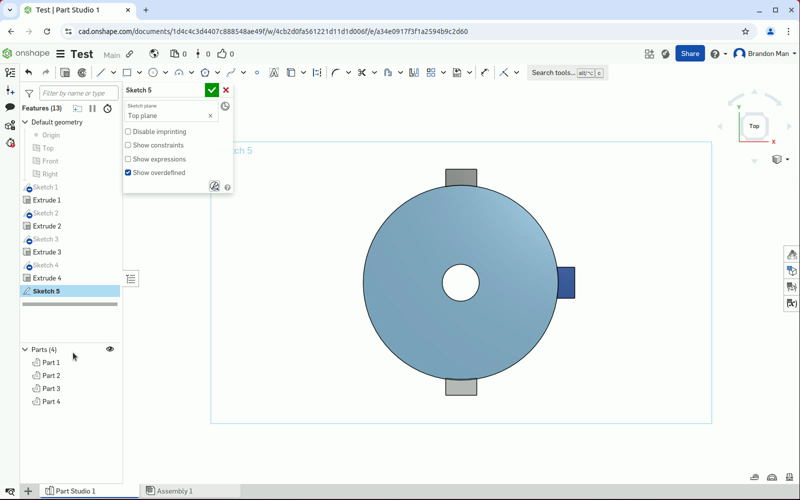
key(y)
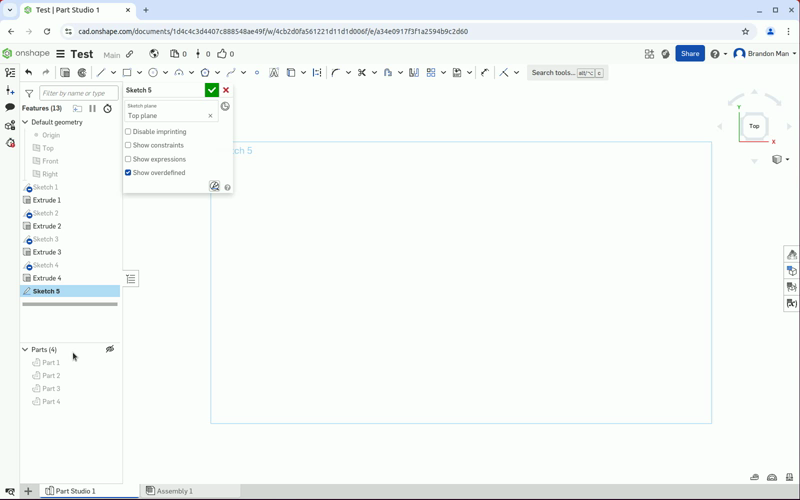
key(l)
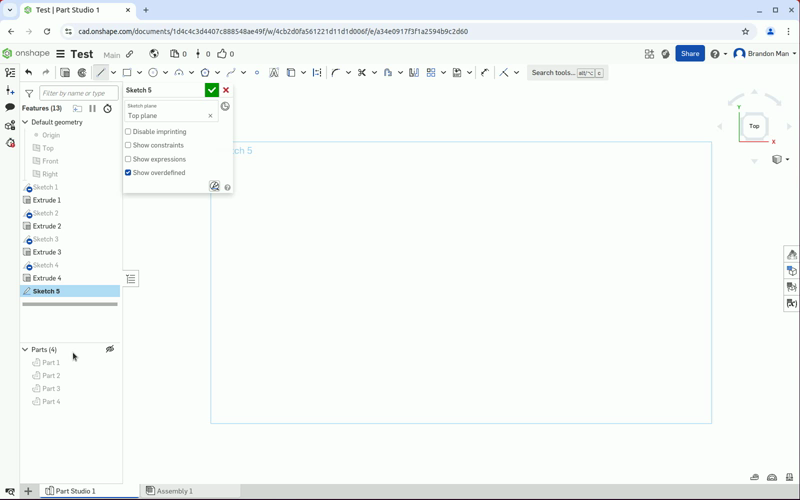
key_down(shift)
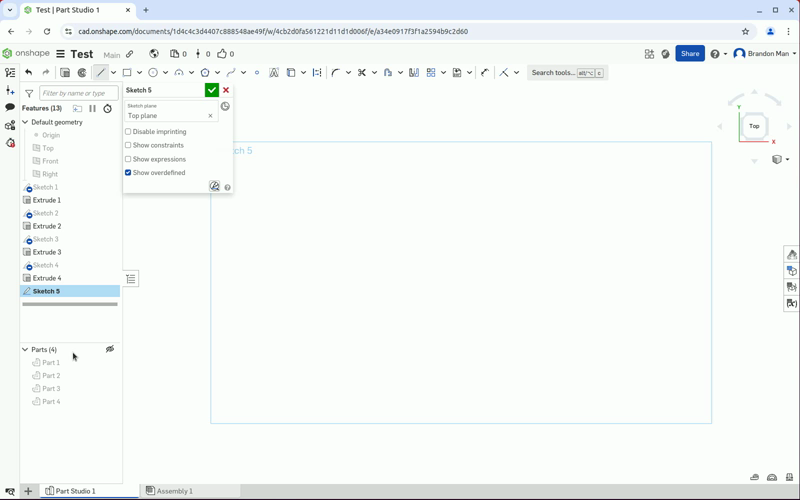
mouse_move(348, 298)
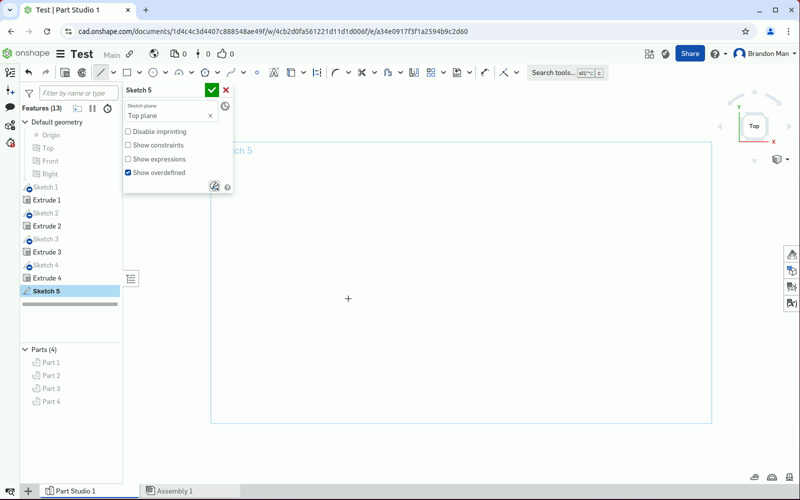
click(348, 298)
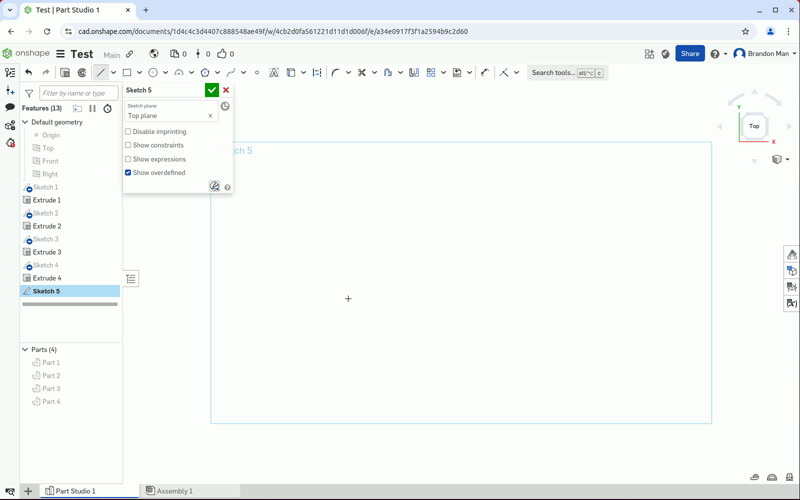
key_up(shift)
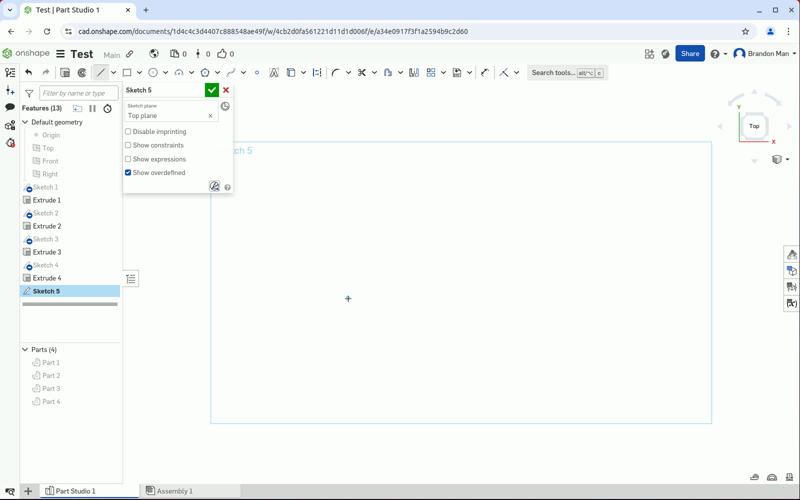
key_down(shift)
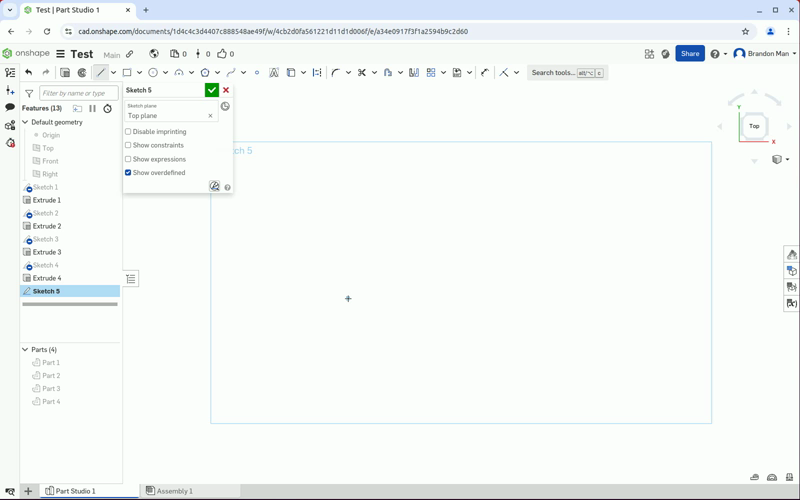
mouse_move(378, 298)
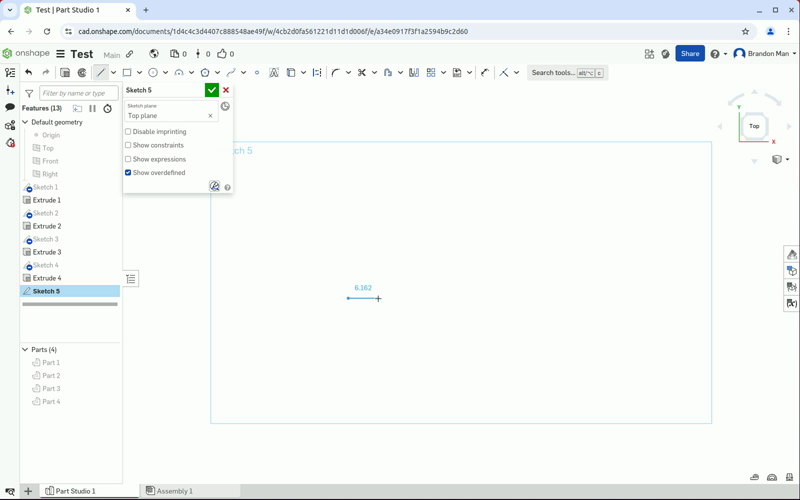
mouse_move(365, 298)
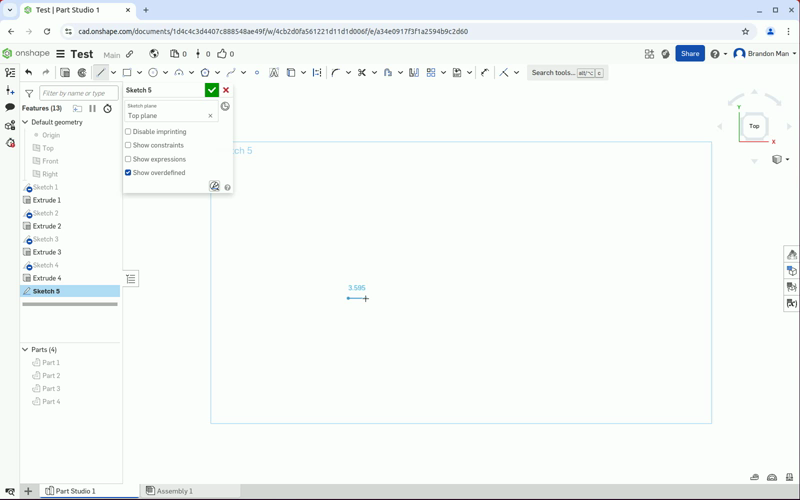
click(365, 298)
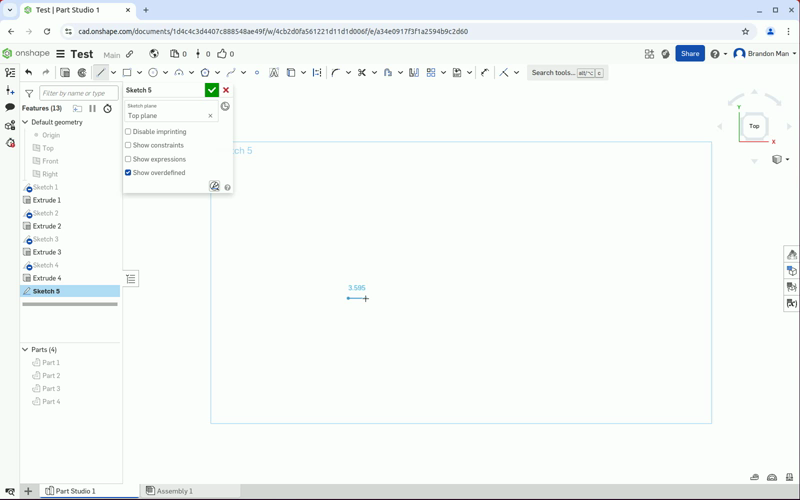
key_up(shift)
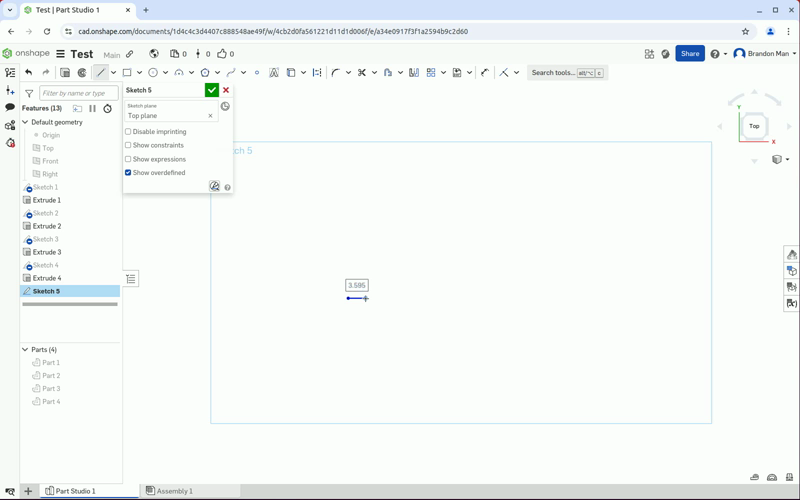
key(esc)
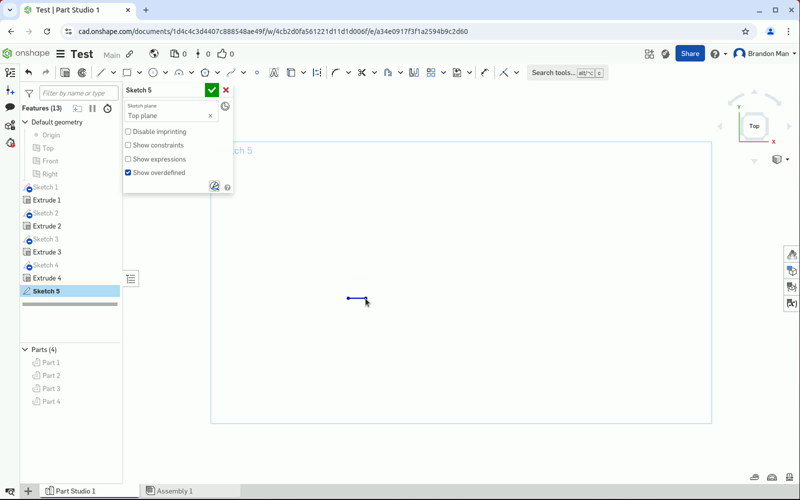
key(a)
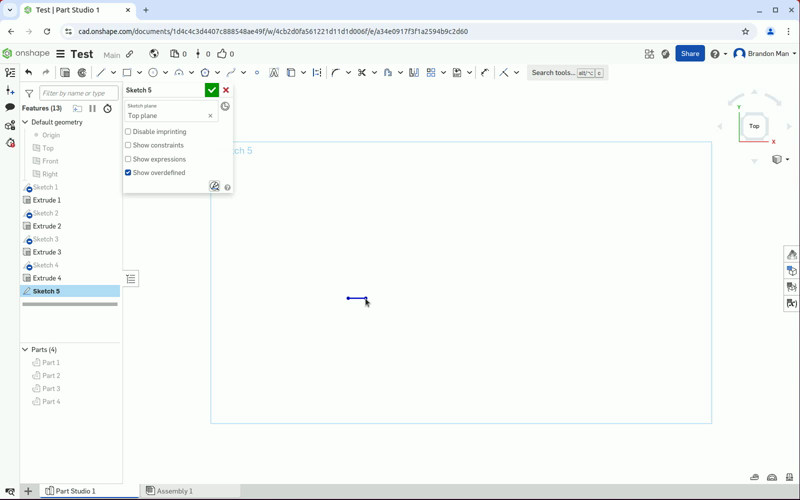
mouse_move(365, 298)
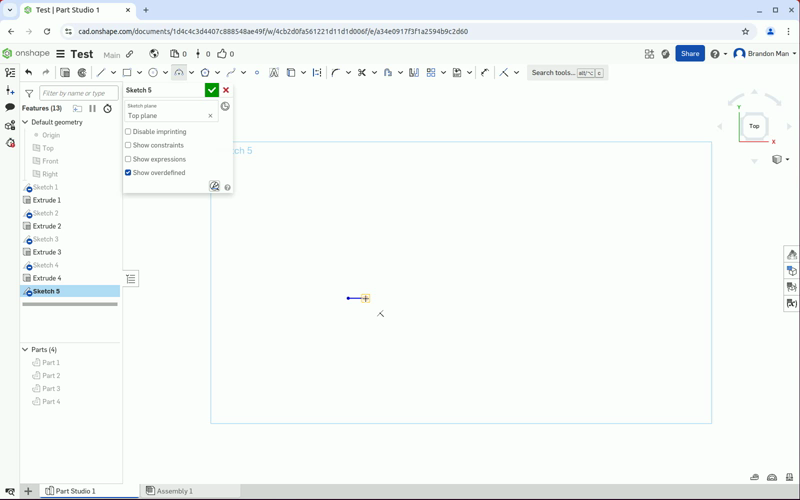
click(365, 298)
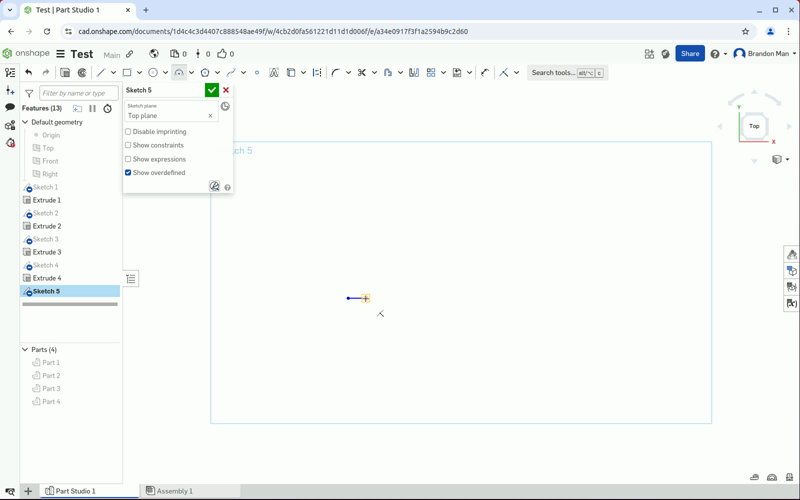
key_down(shift)
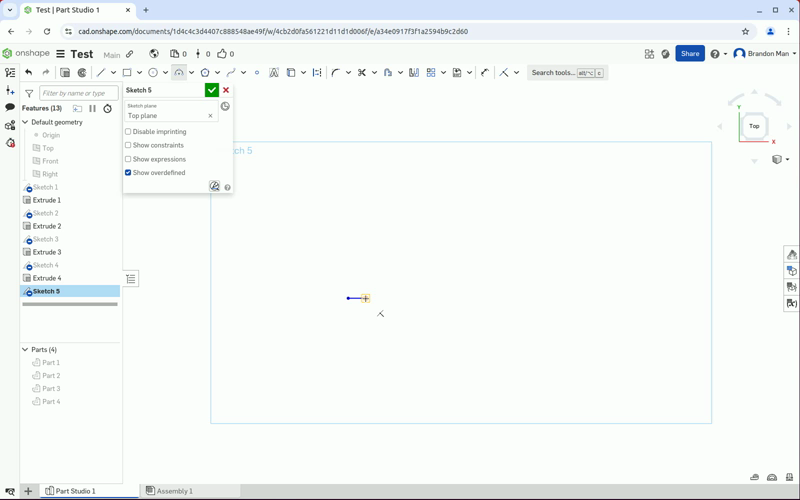
mouse_move(365, 267)
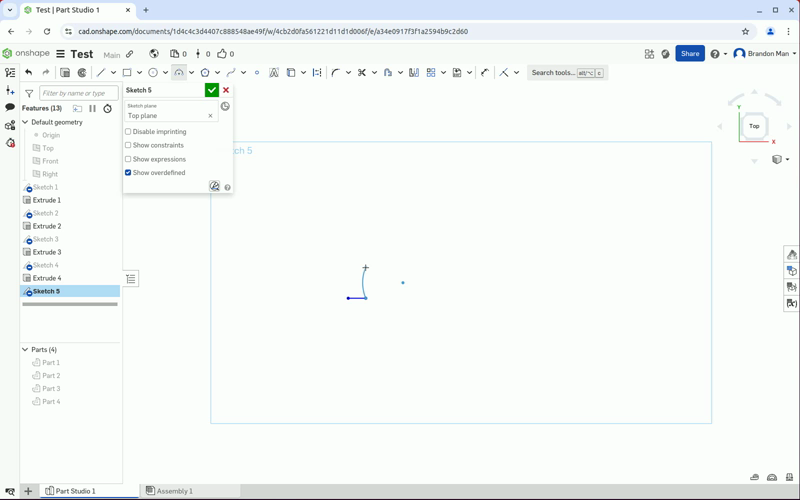
click(365, 267)
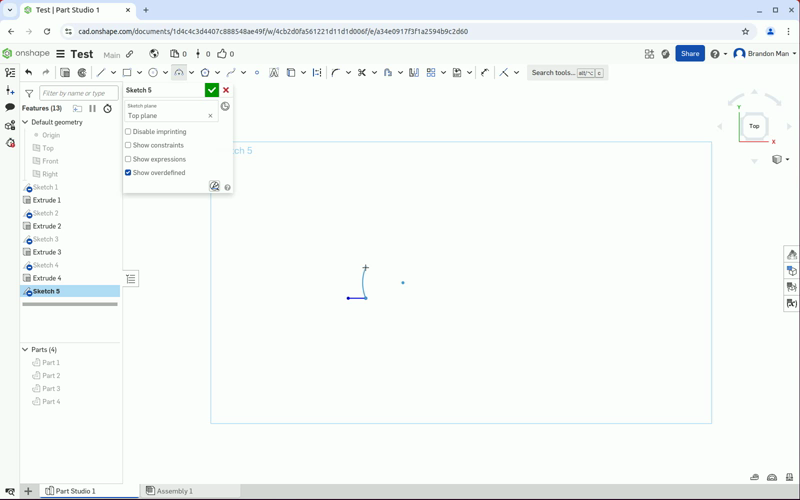
mouse_move(364, 282)
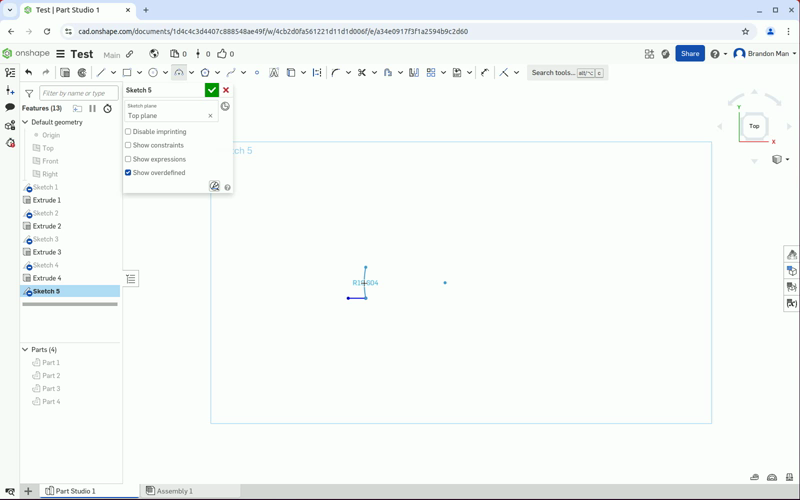
click(364, 282)
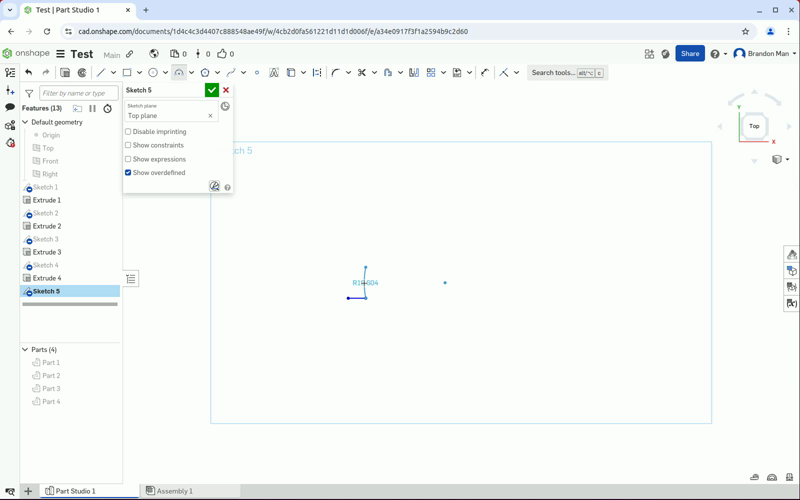
key_up(shift)
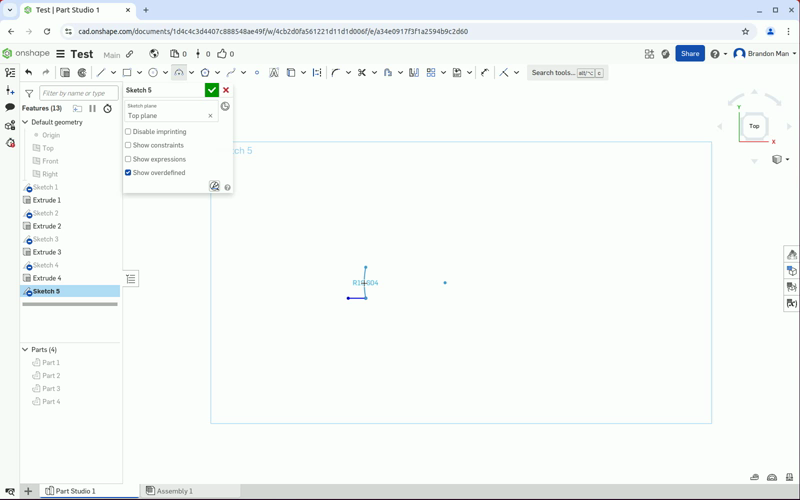
key(esc)
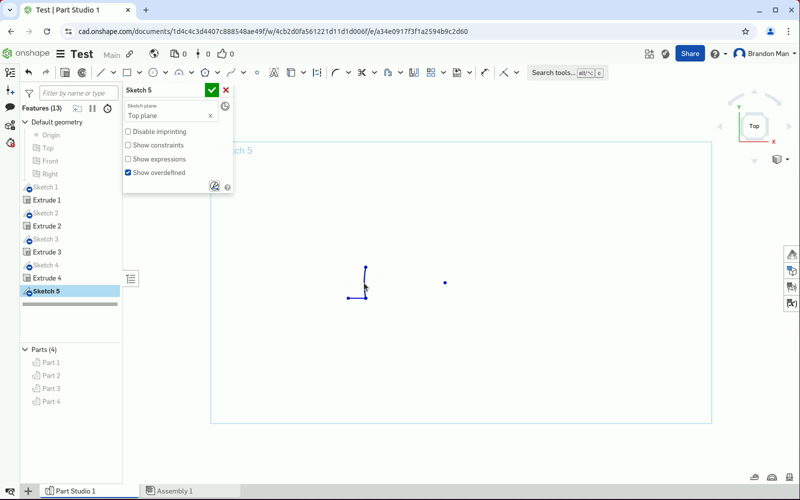
key(l)
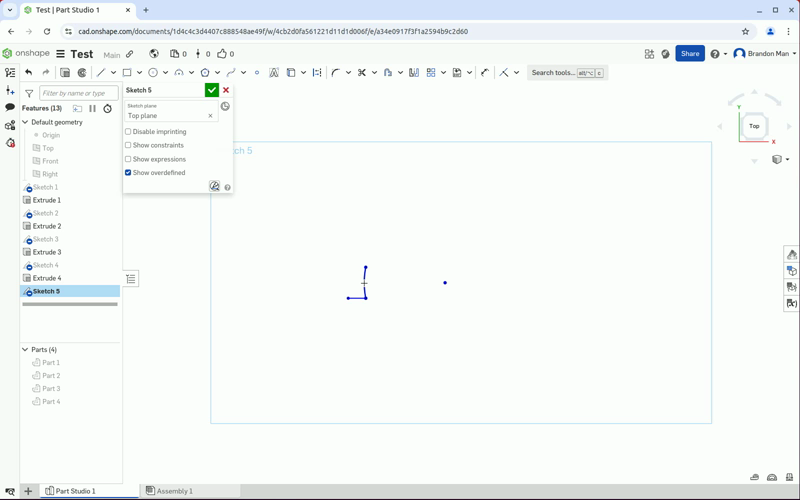
mouse_move(365, 267)
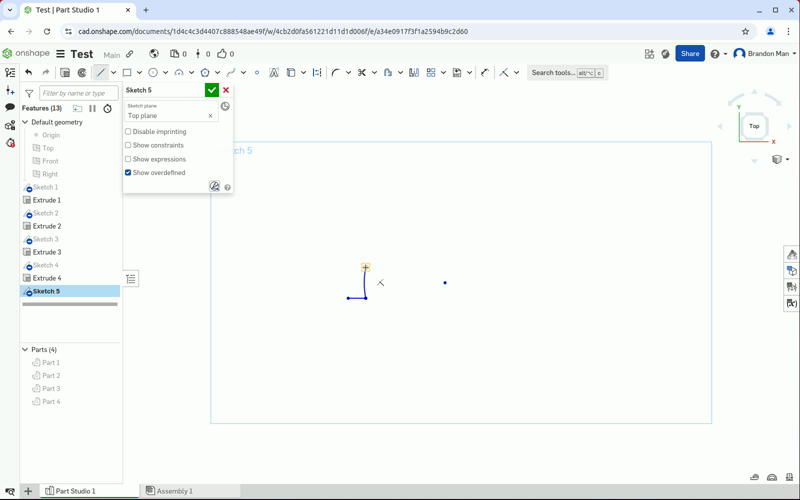
click(365, 267)
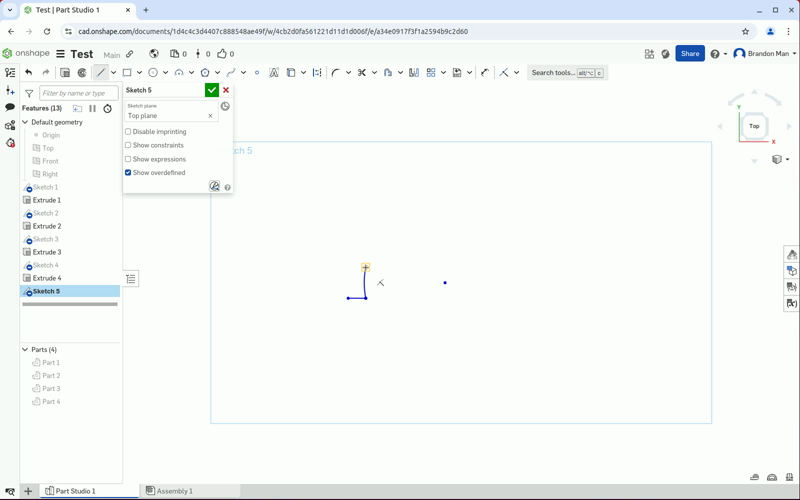
key_down(shift)
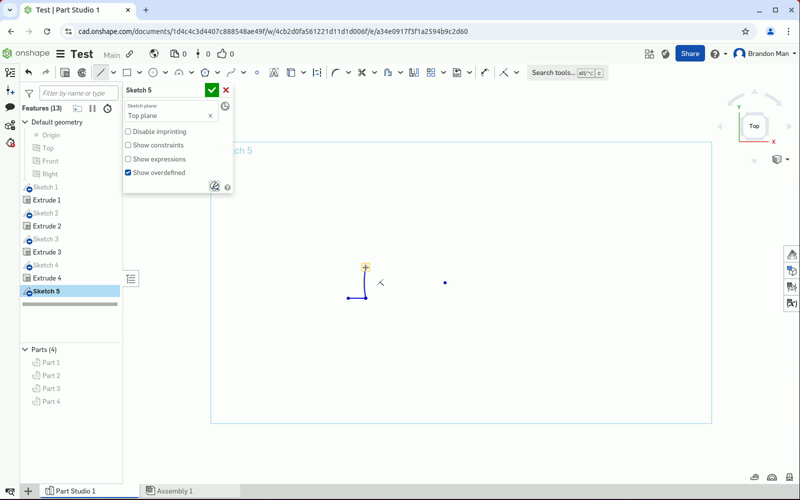
mouse_move(395, 267)
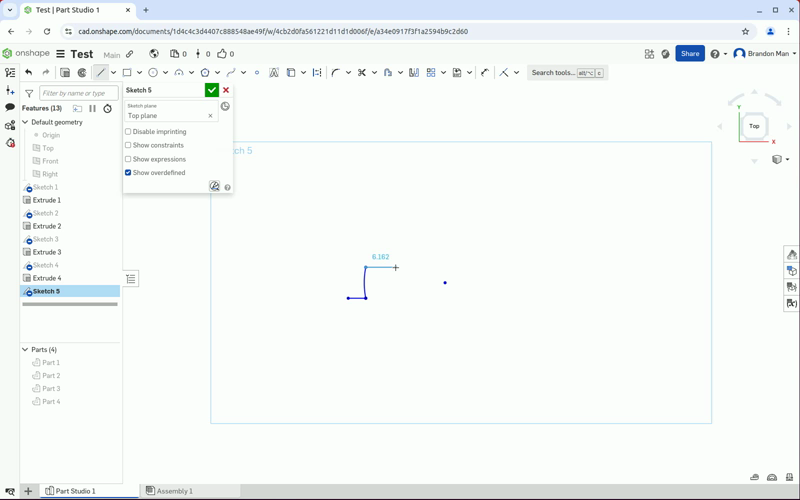
mouse_move(348, 267)
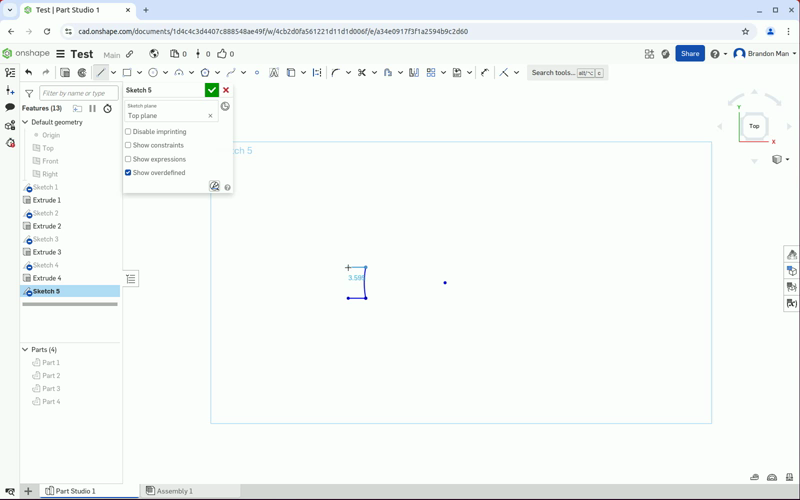
click(348, 267)
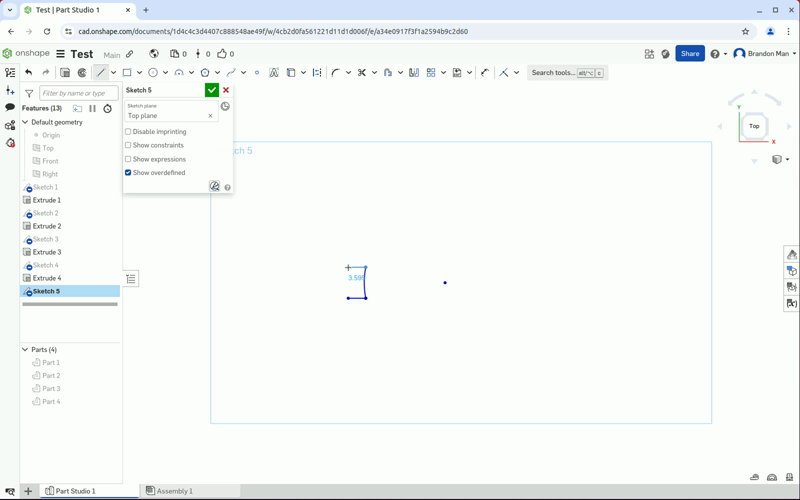
key_up(shift)
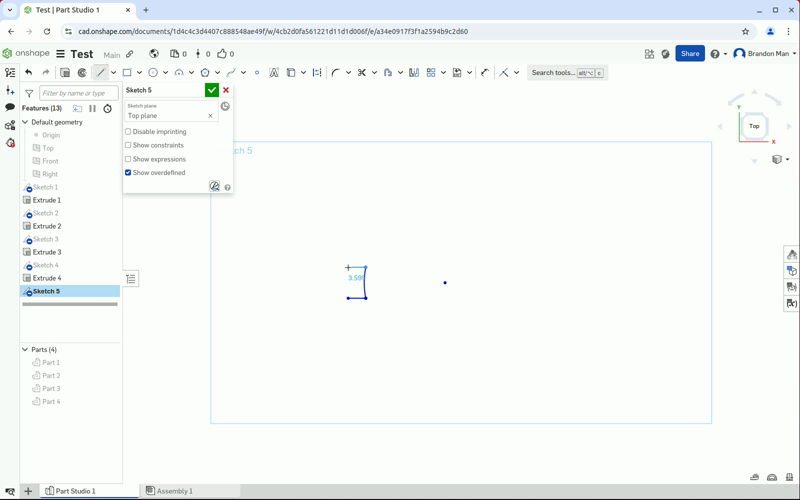
mouse_move(378, 267)
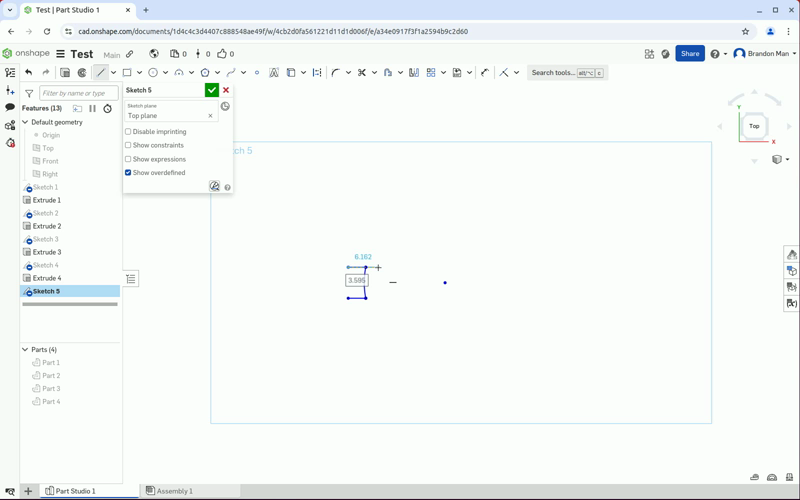
key_down(shift)
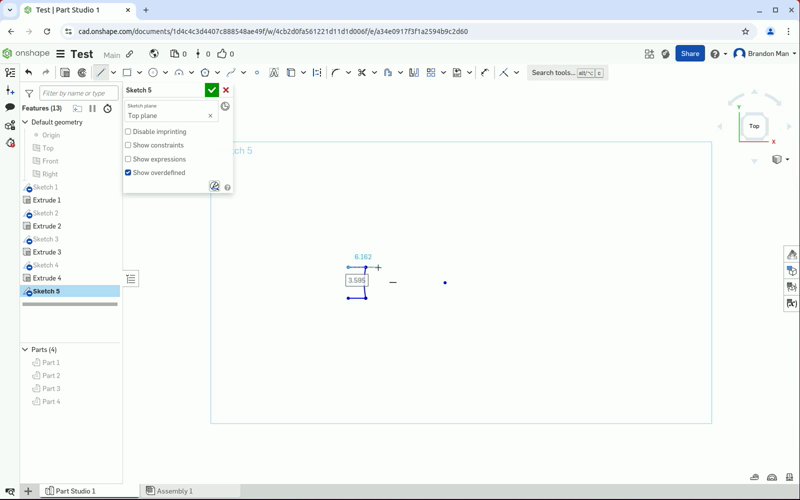
mouse_move(348, 298)
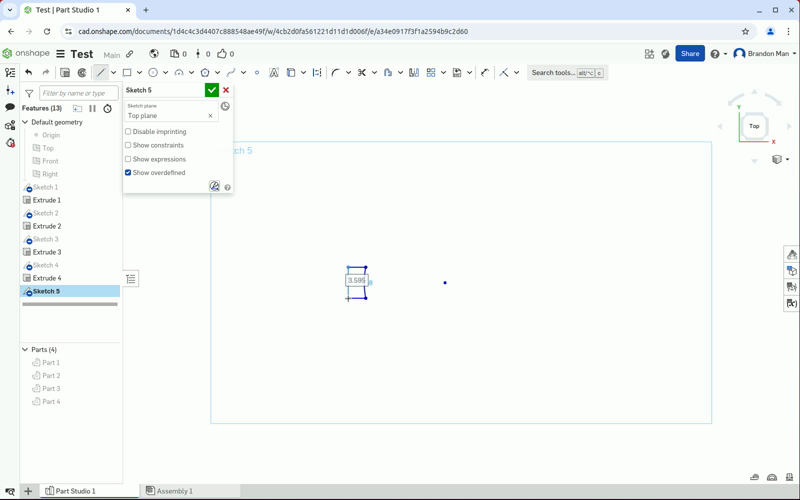
key_up(shift)
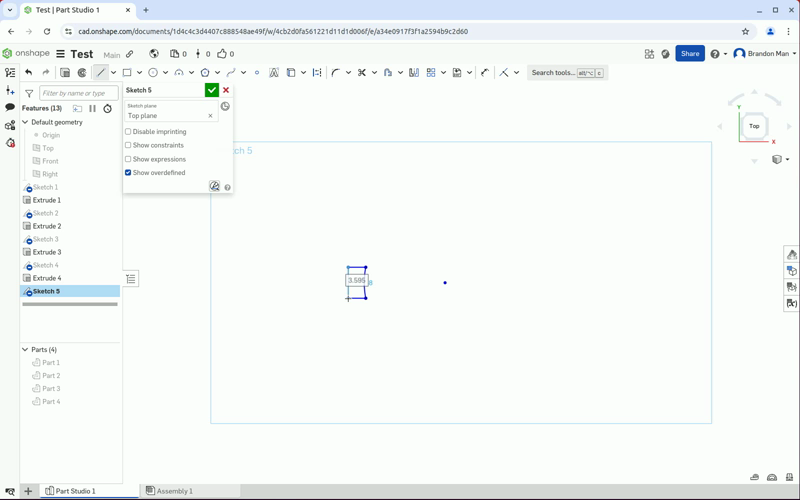
click(348, 298)
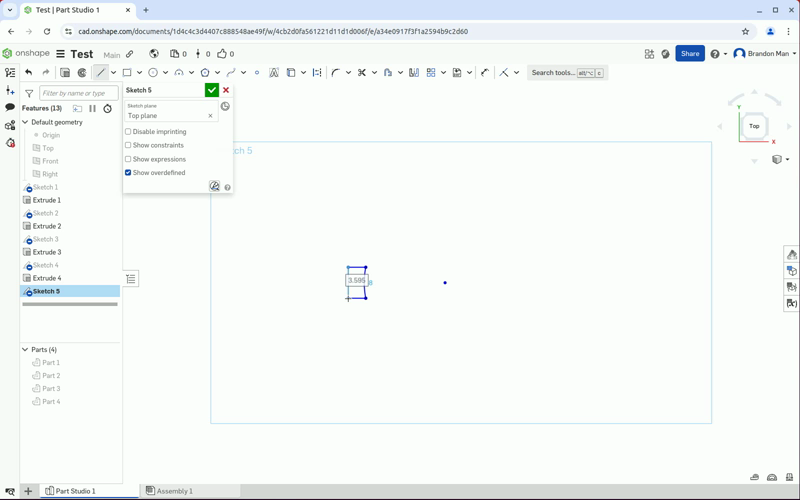
key(esc)
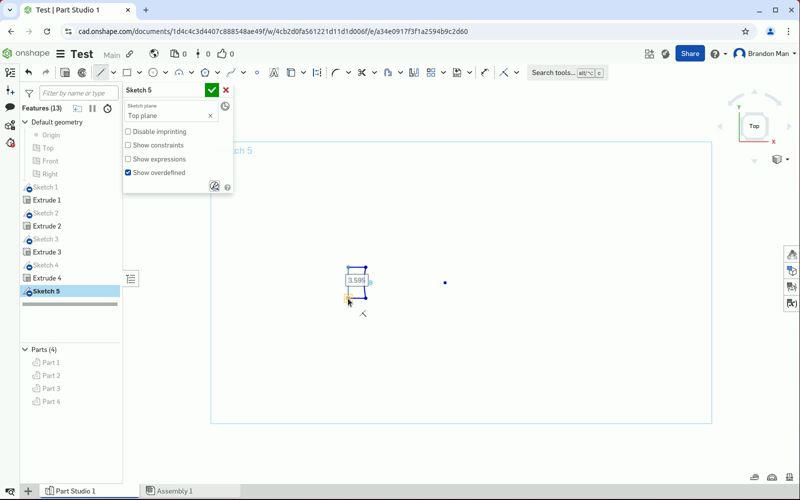
mouse_move(354, 269)
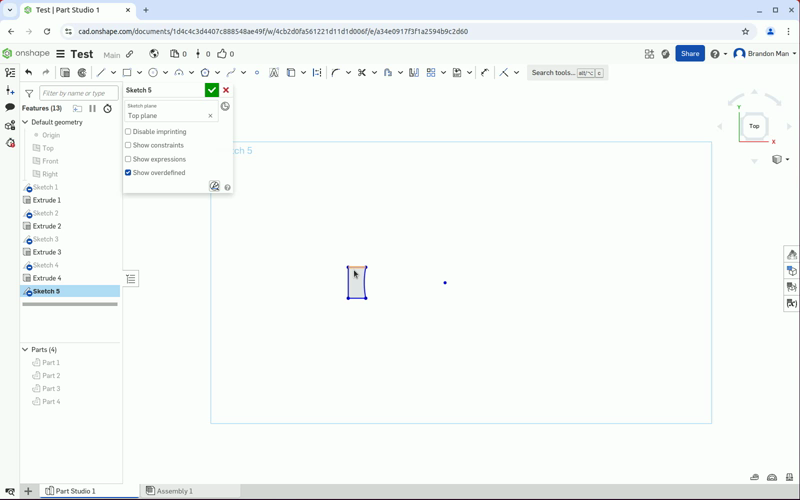
scroll(6)
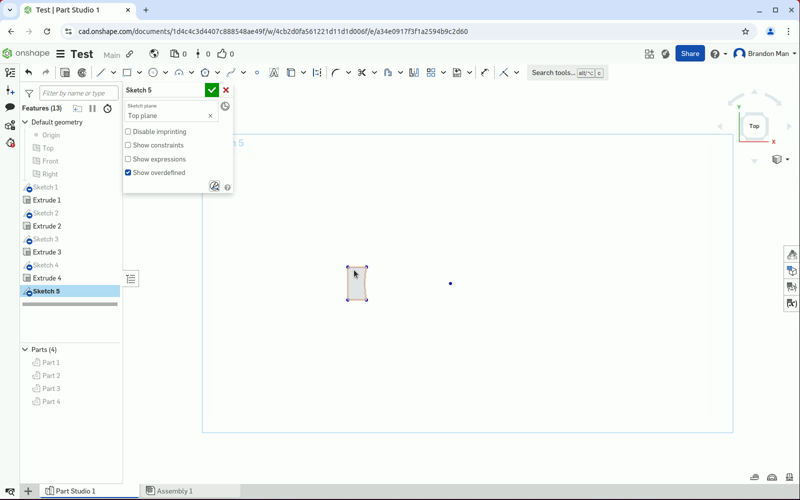
scroll(6)
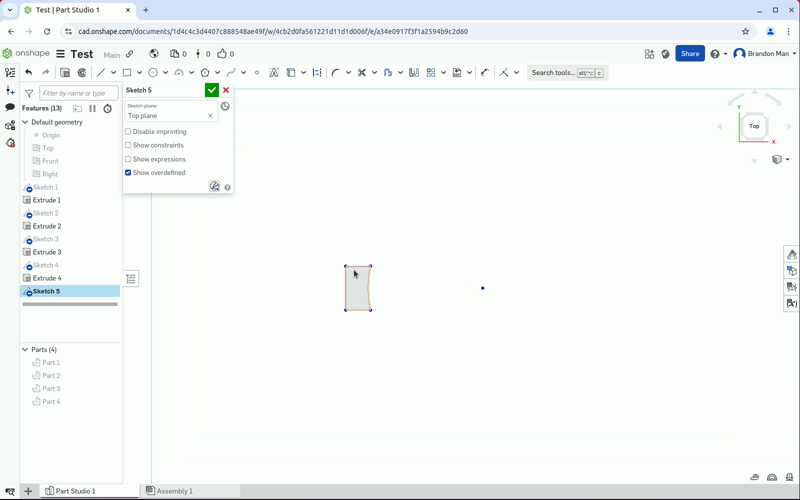
scroll(6)
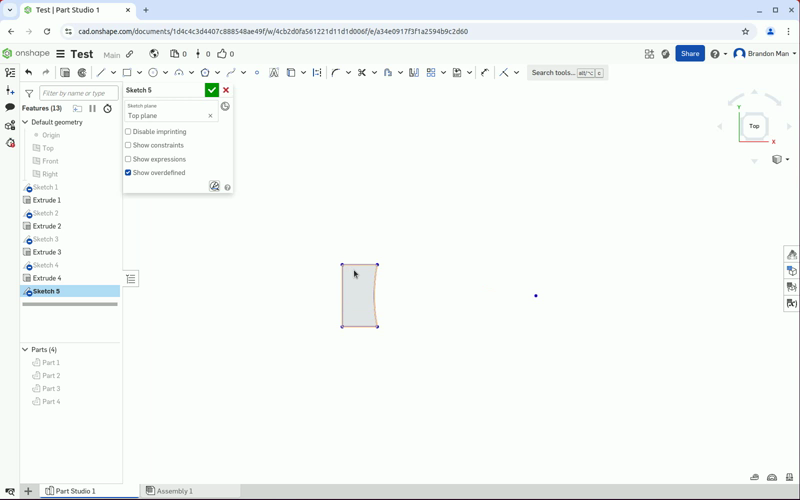
scroll(6)
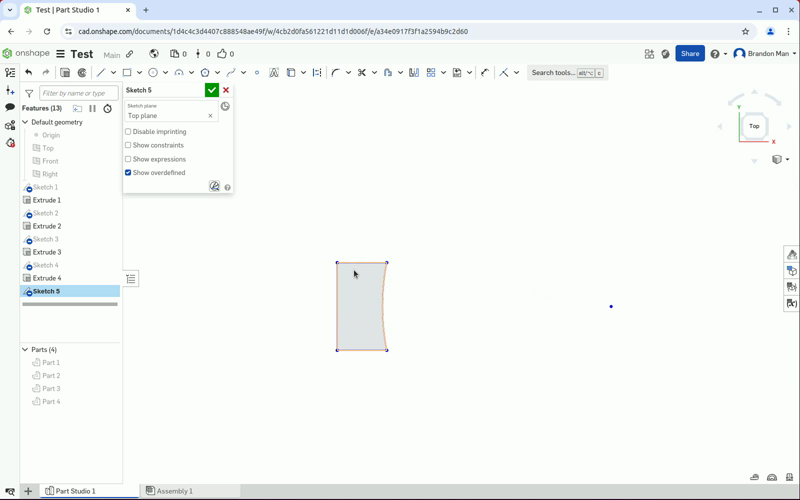
scroll(6)
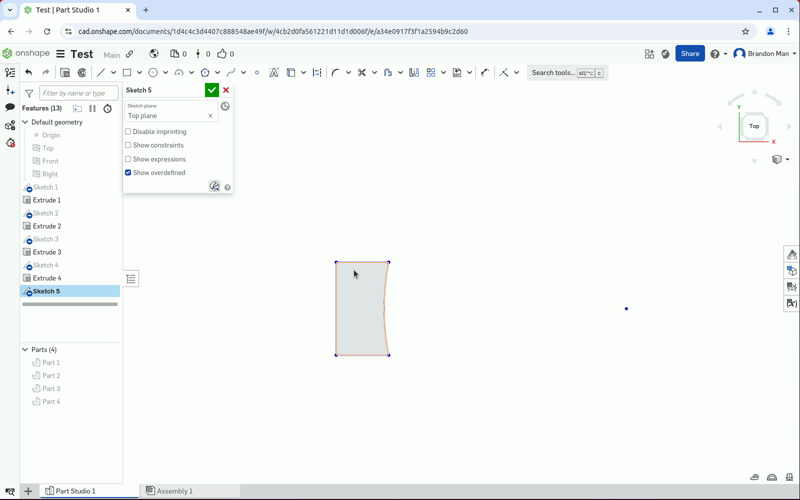
scroll(6)
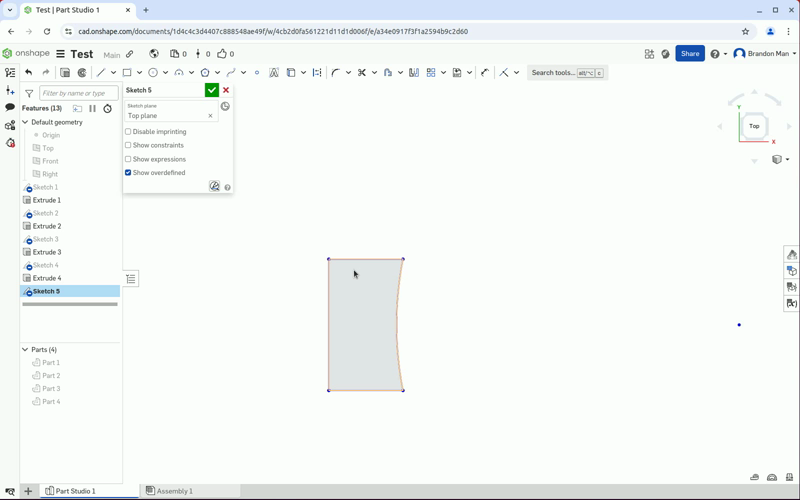
scroll(6)
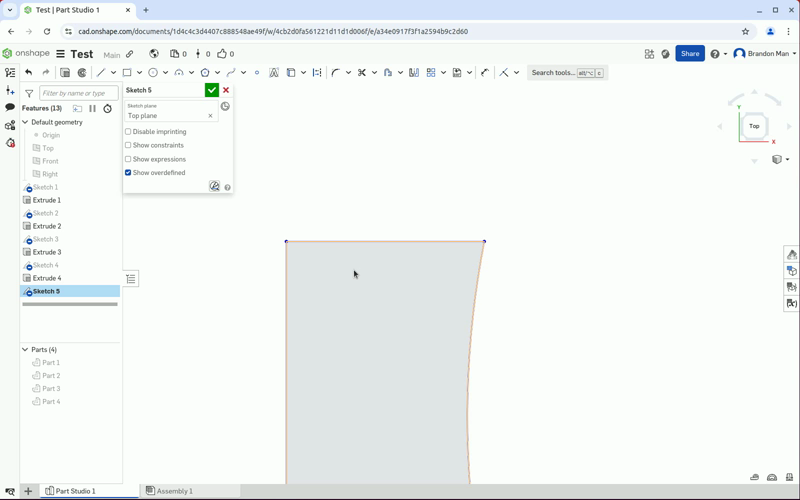
click(354, 269)
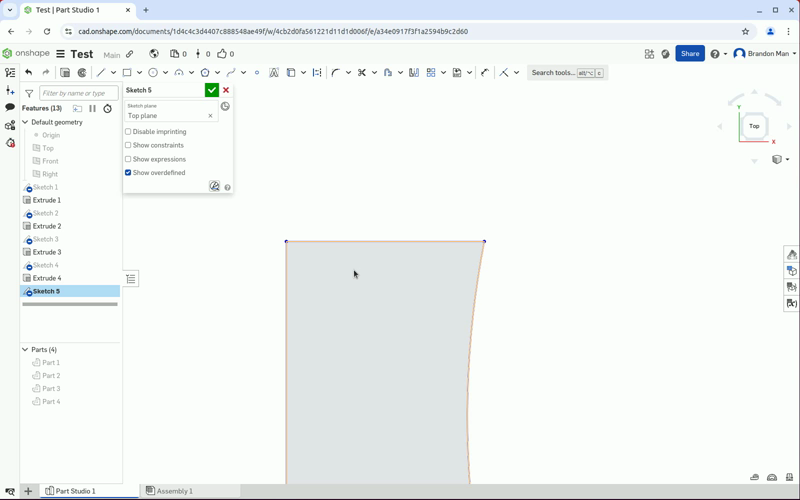
scroll(-6)
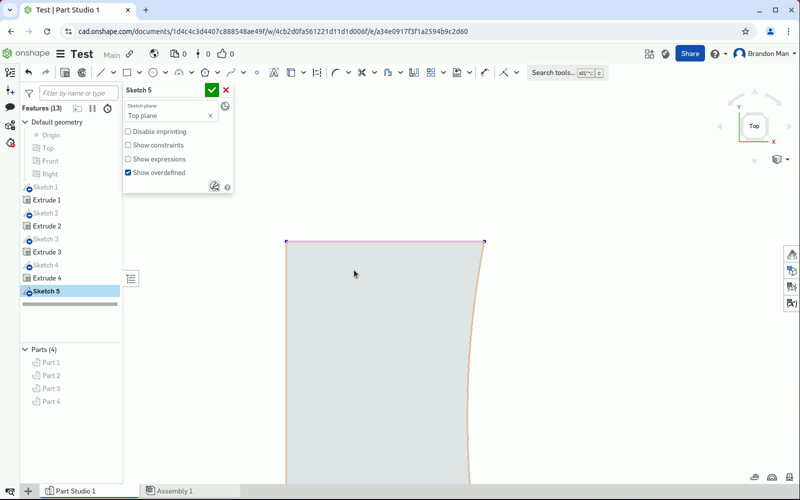
scroll(-6)
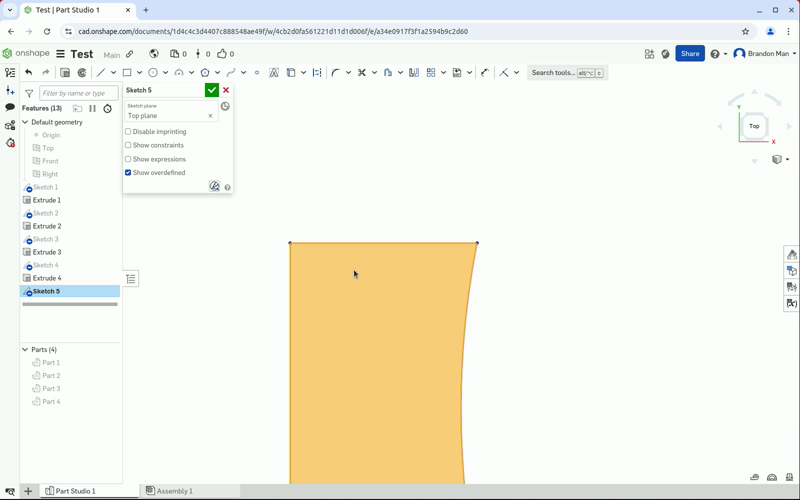
scroll(-6)
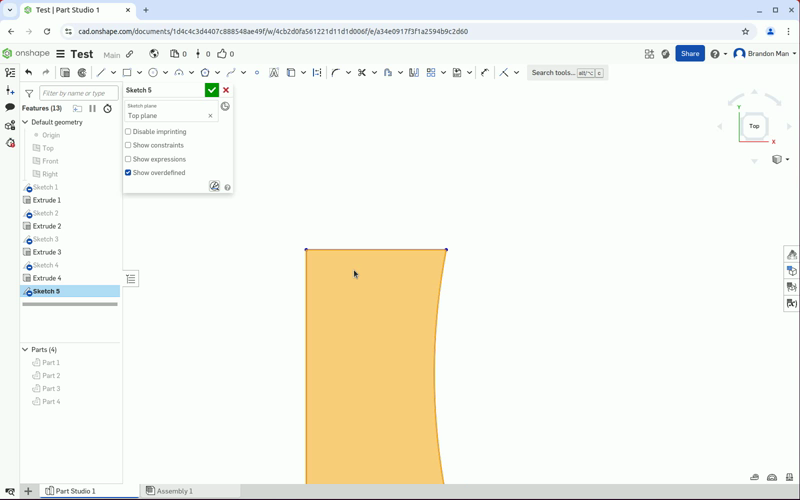
scroll(-6)
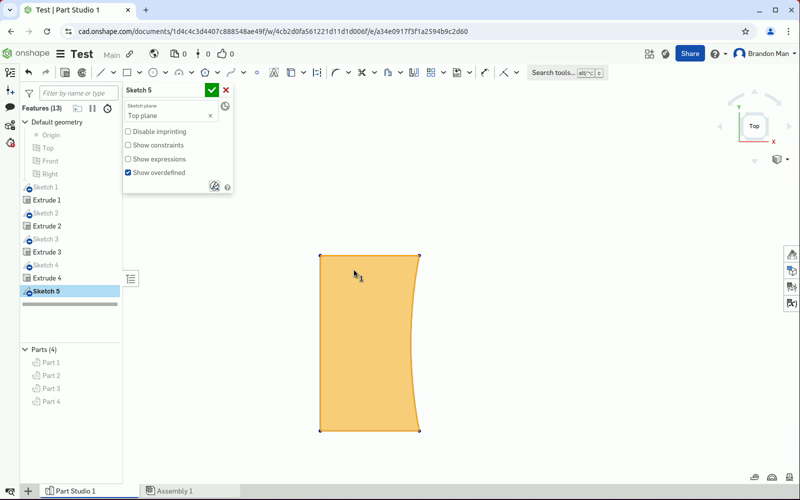
scroll(-6)
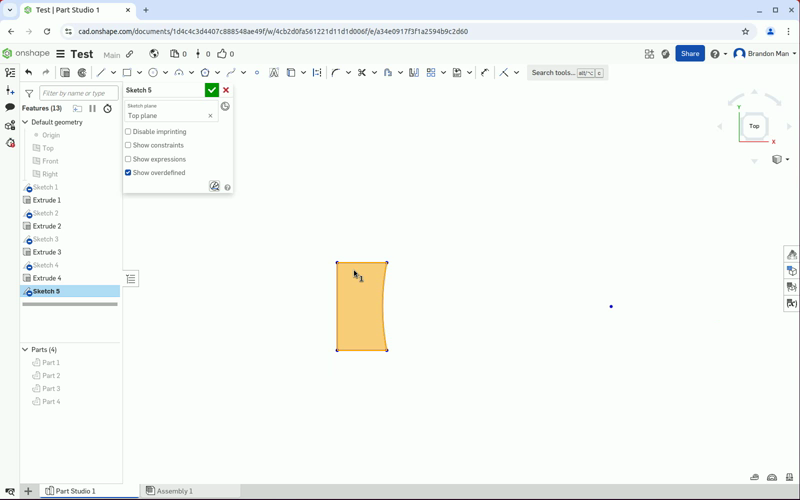
scroll(-6)
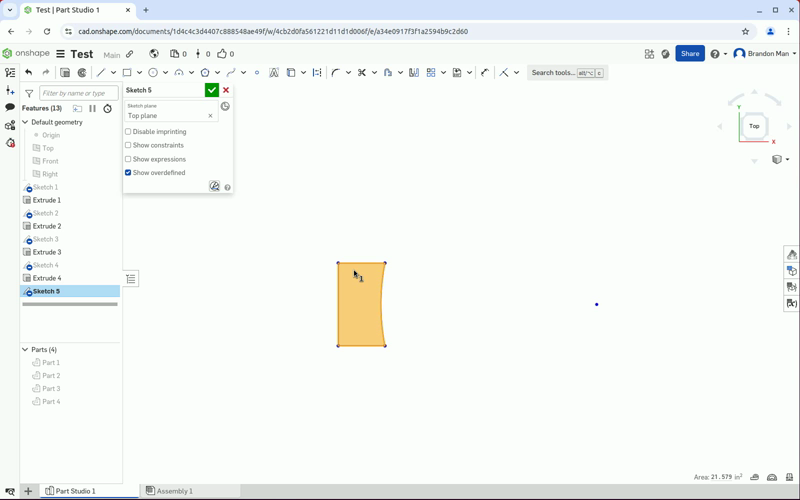
scroll(-6)
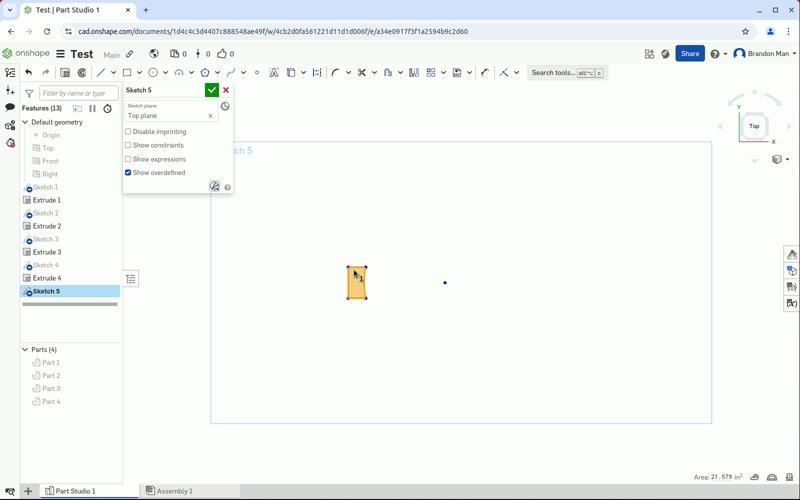
mouse_move(73, 352)
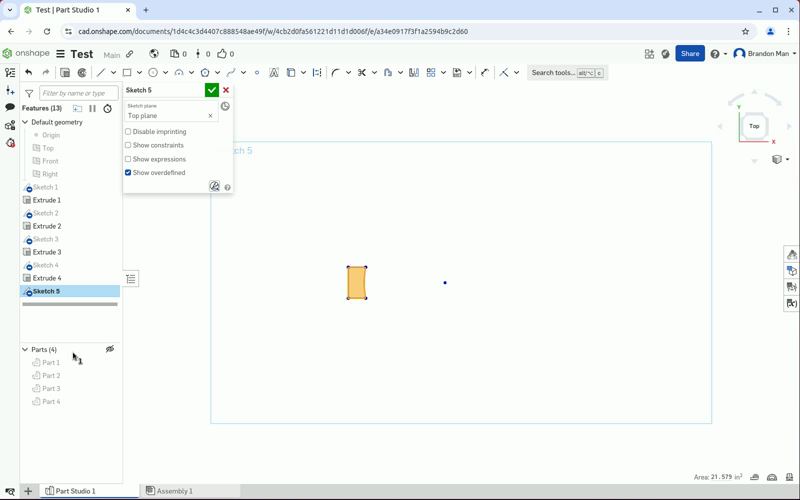
key(shift+y)
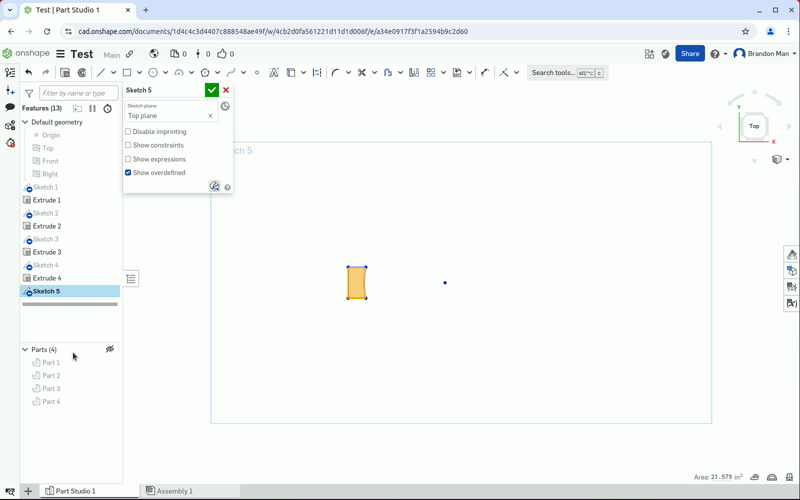
key(shift+e)
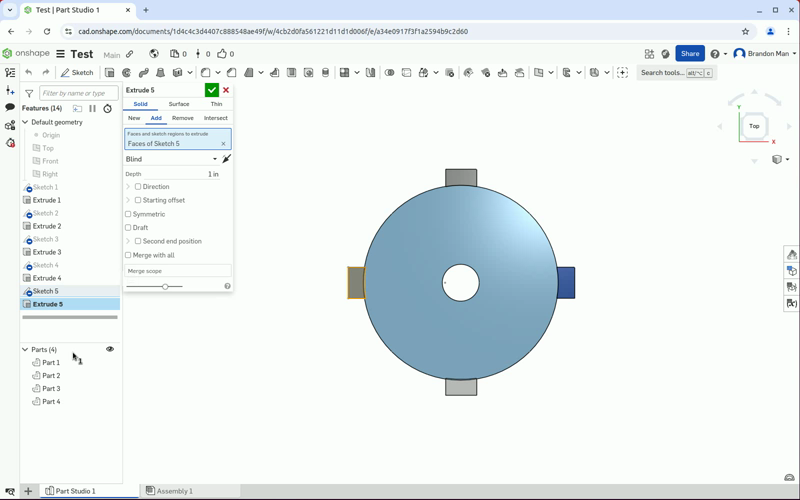
mouse_move(143, 106)
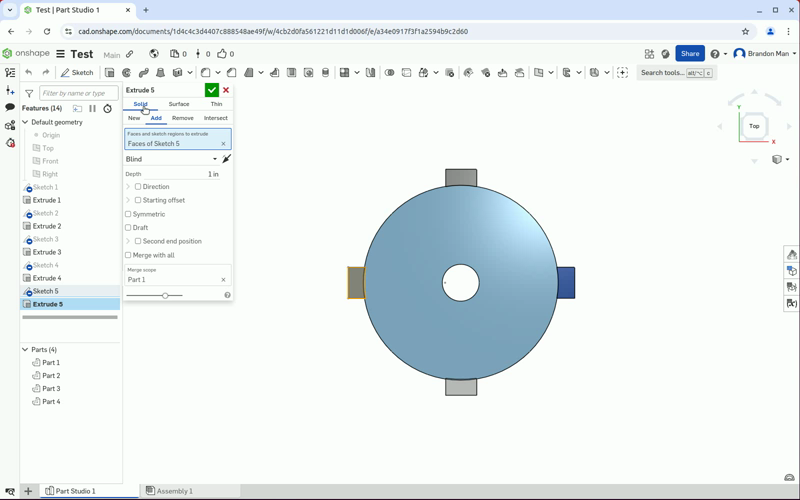
click(143, 106)
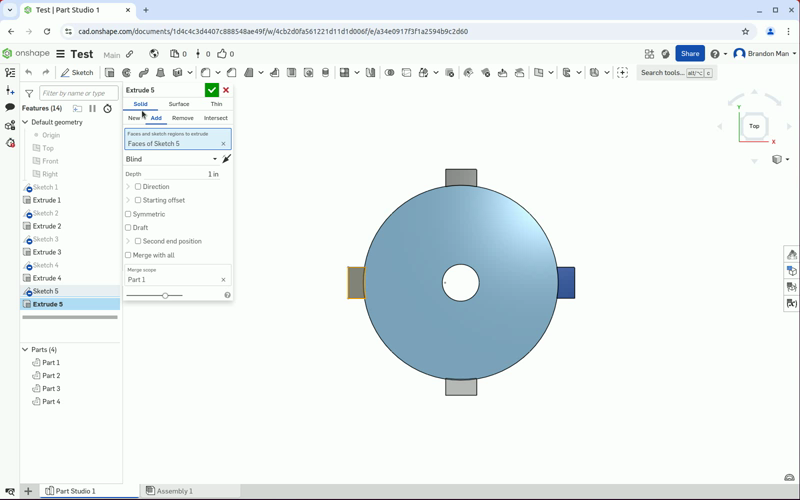
mouse_move(137, 120)
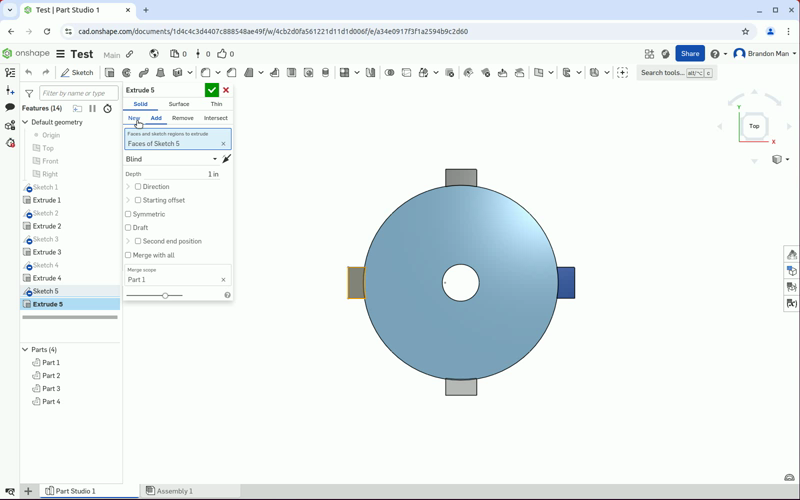
click(137, 120)
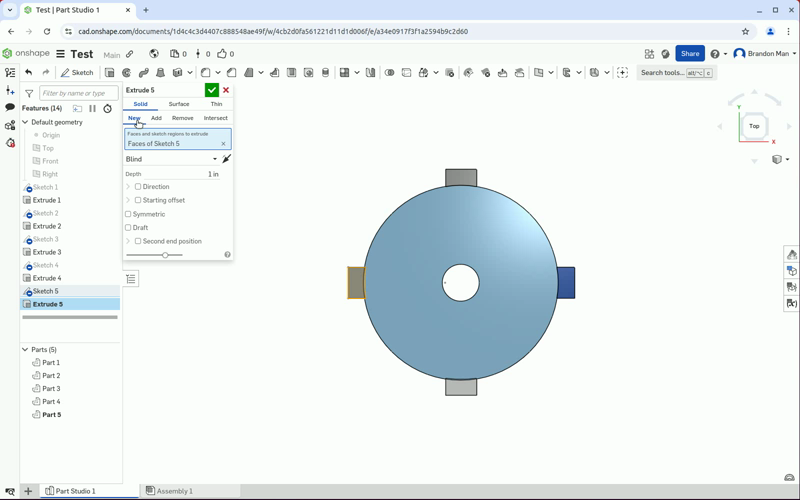
key(tab, 4)
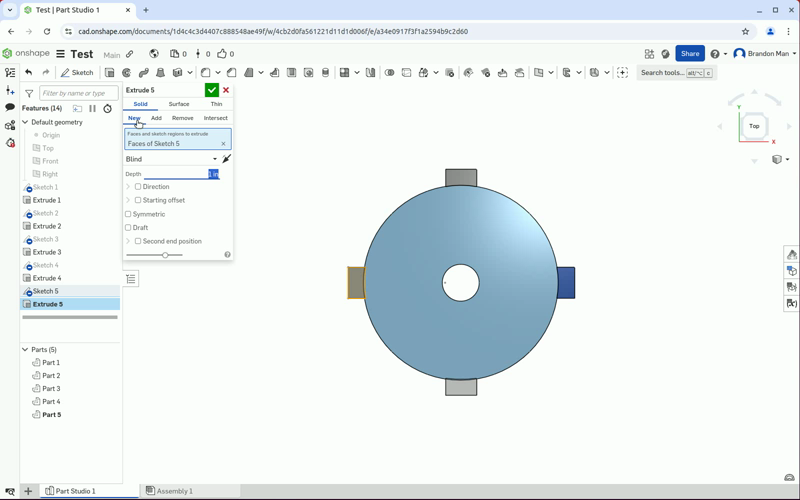
text(19.979)
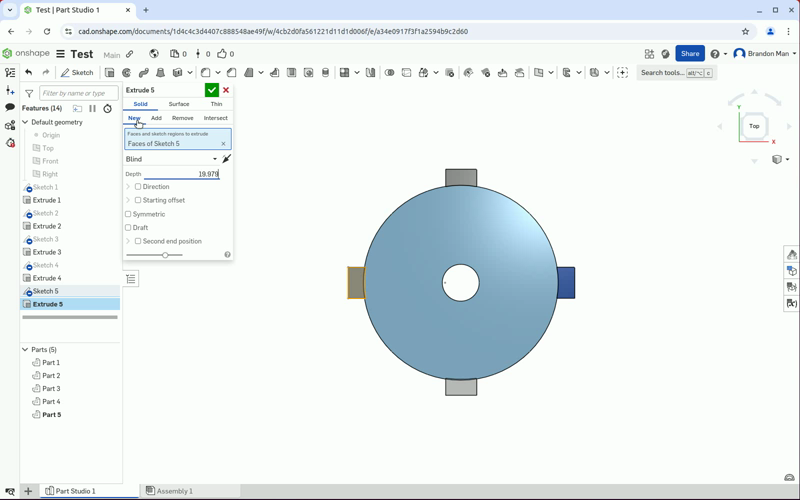
key(enter)
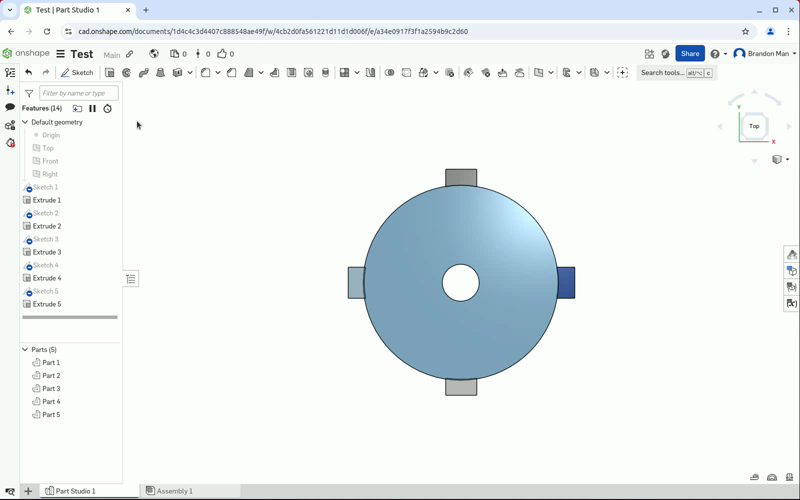
key(shift+h)
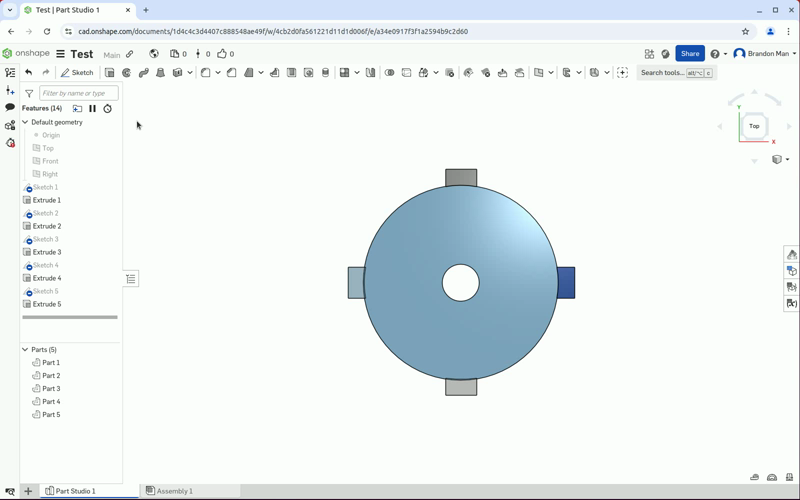
key(shift+h)
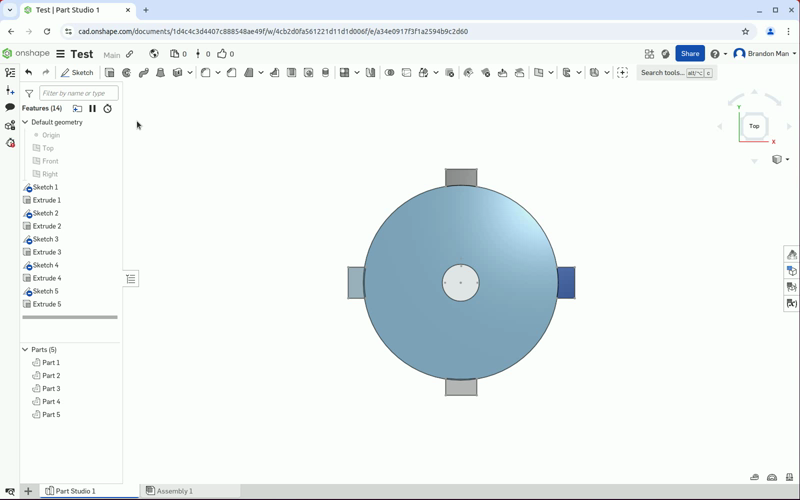
key(shift+7)
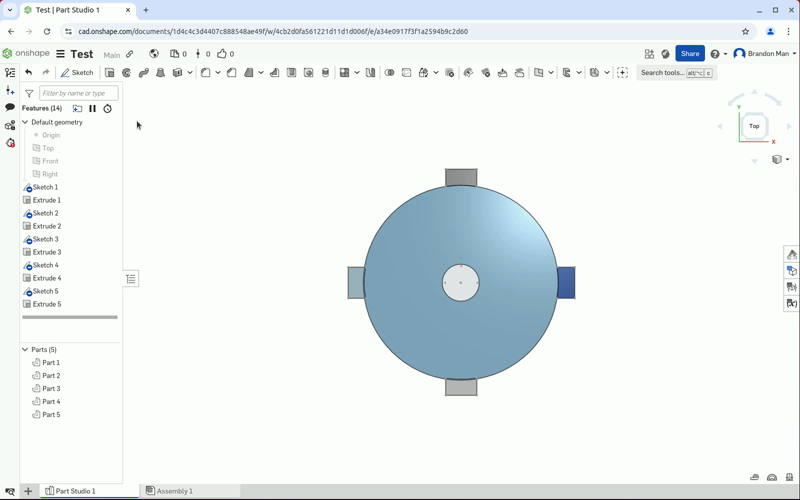
key(up, 3)
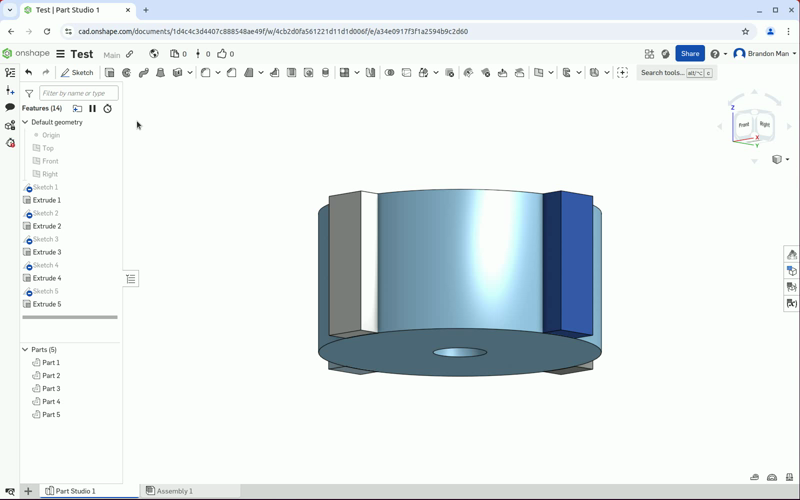
key(left, 3)
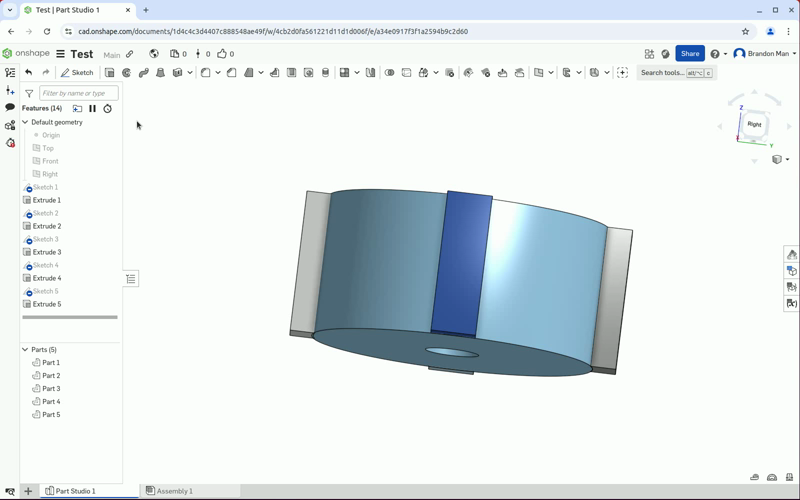
key(right, 3)
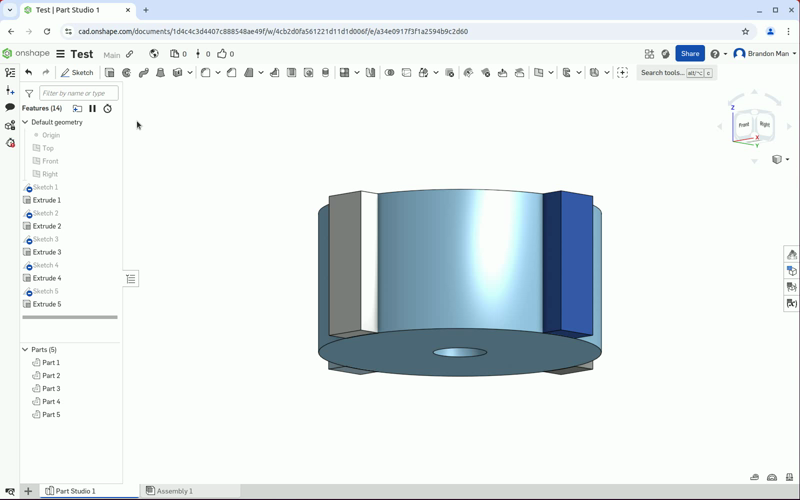
key(down, 3)
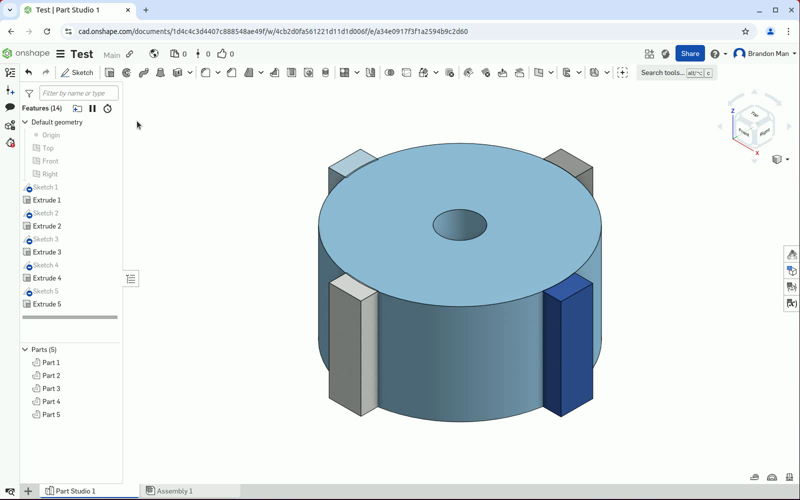
mouse_move(73, 189)
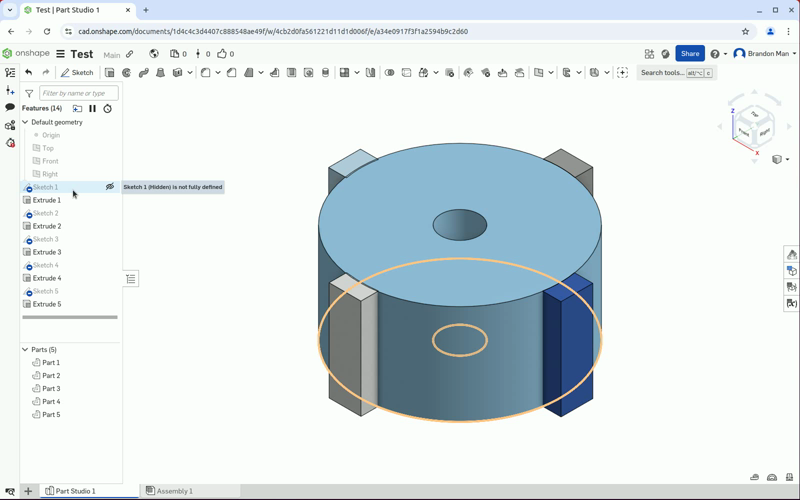
click(73, 189)